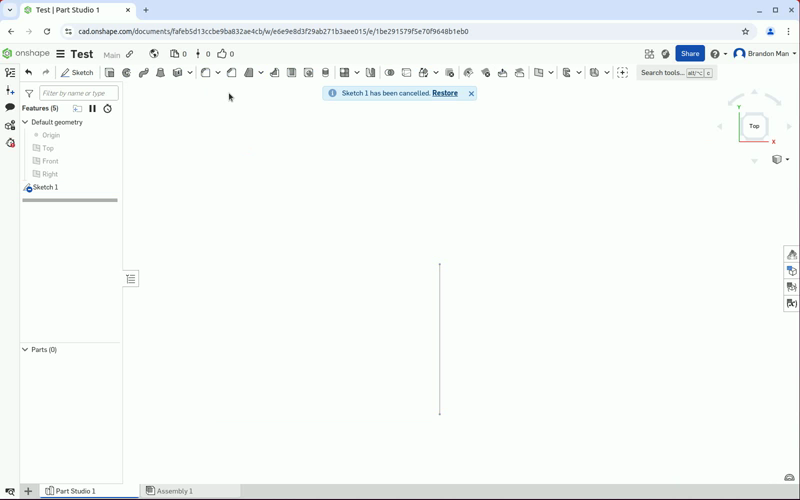
key(shift+h)
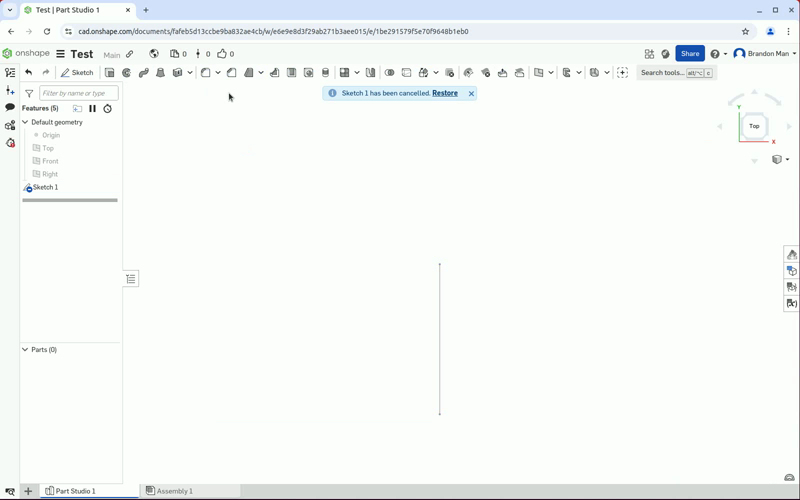
key(shift+s)
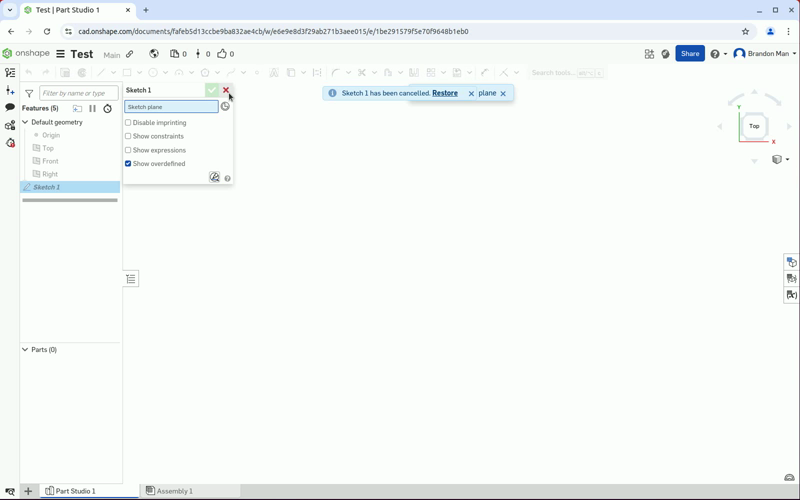
mouse_move(73, 150)
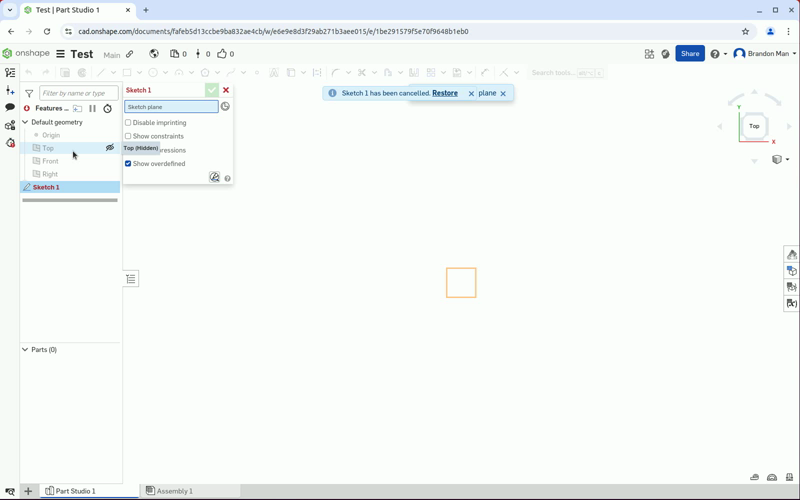
click(73, 150)
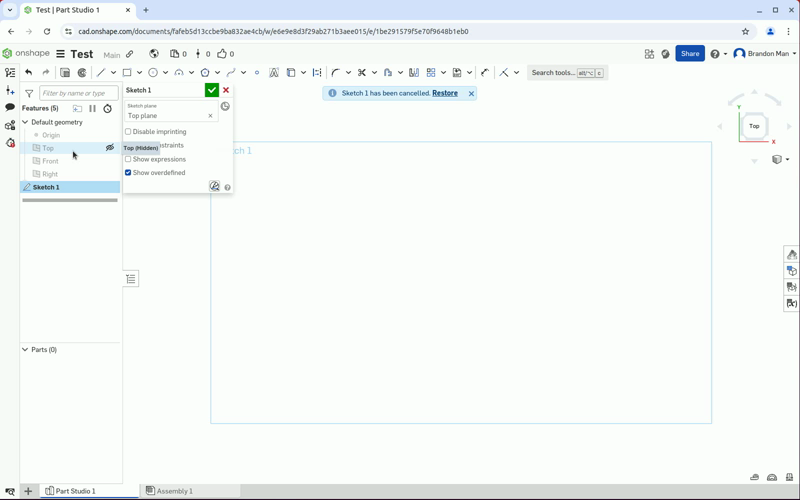
mouse_move(73, 352)
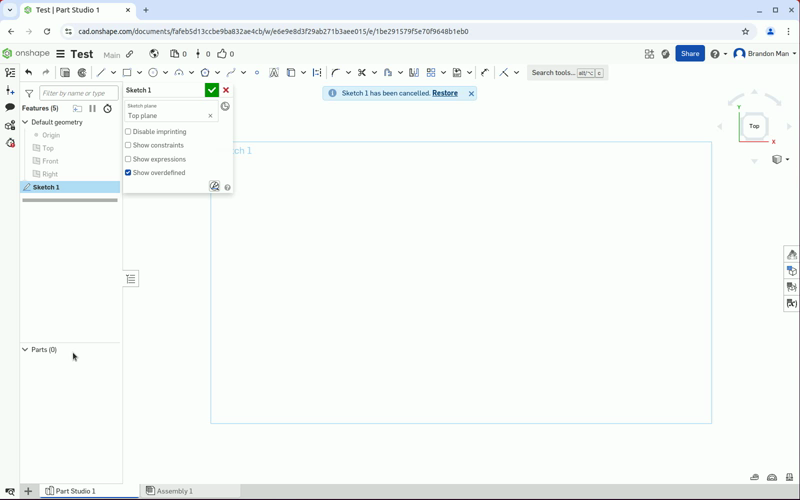
key(y)
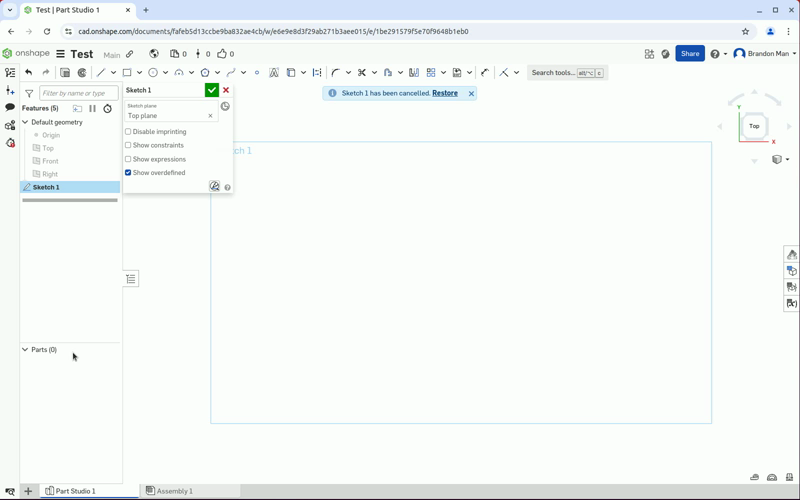
key(l)
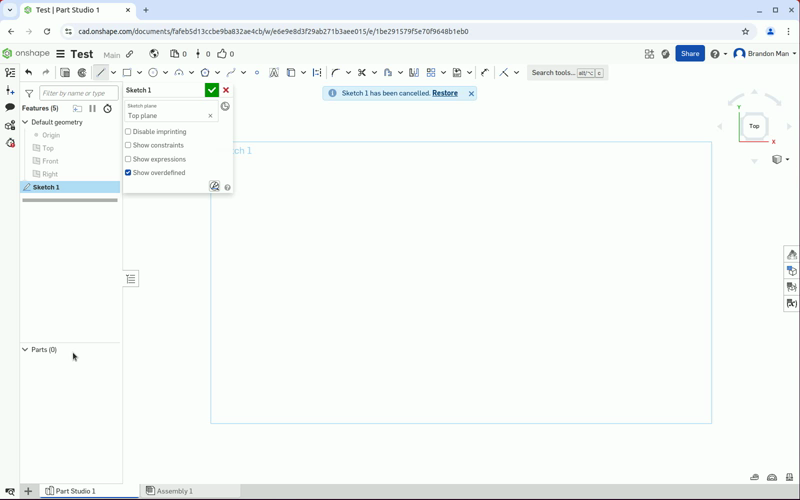
key_down(shift)
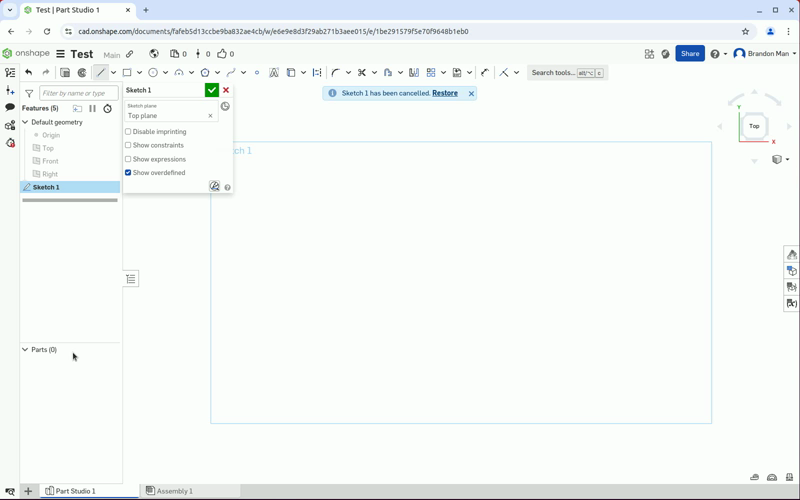
mouse_move(493, 307)
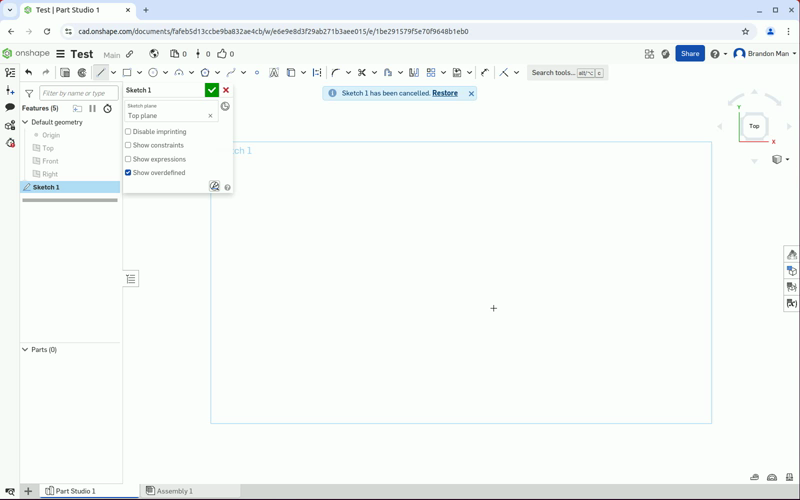
click(493, 307)
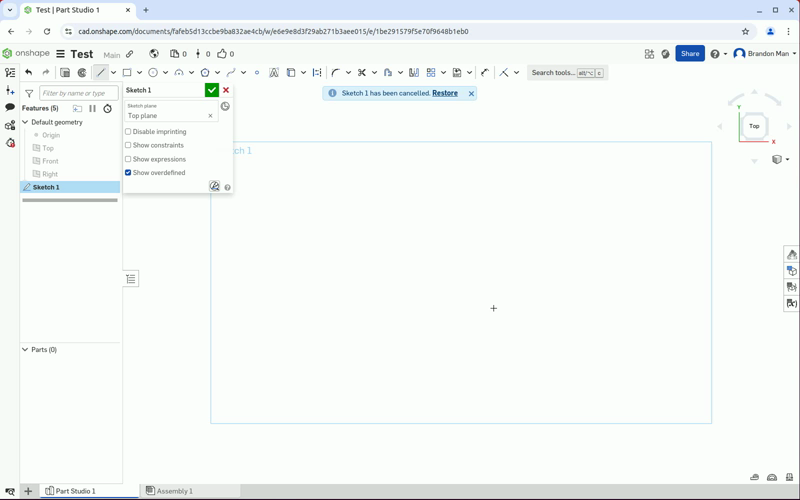
key_up(shift)
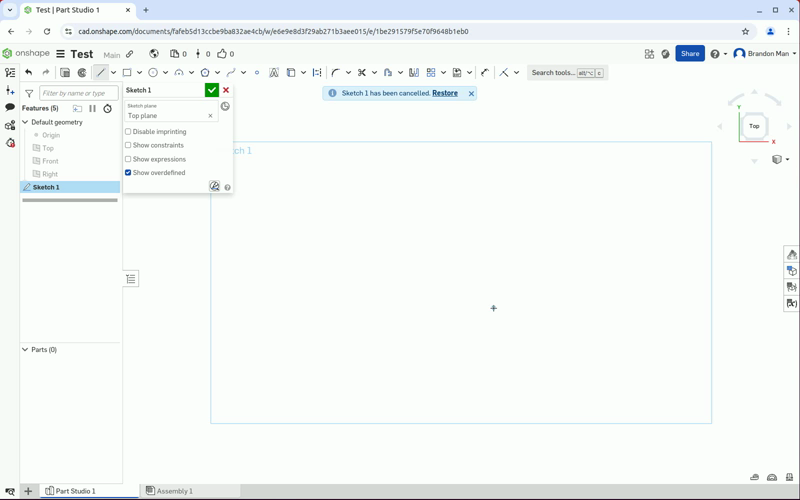
key_down(shift)
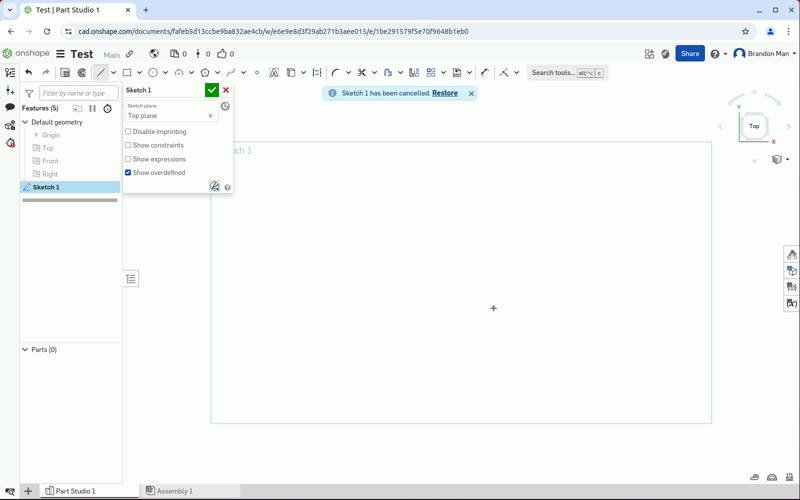
mouse_move(523, 307)
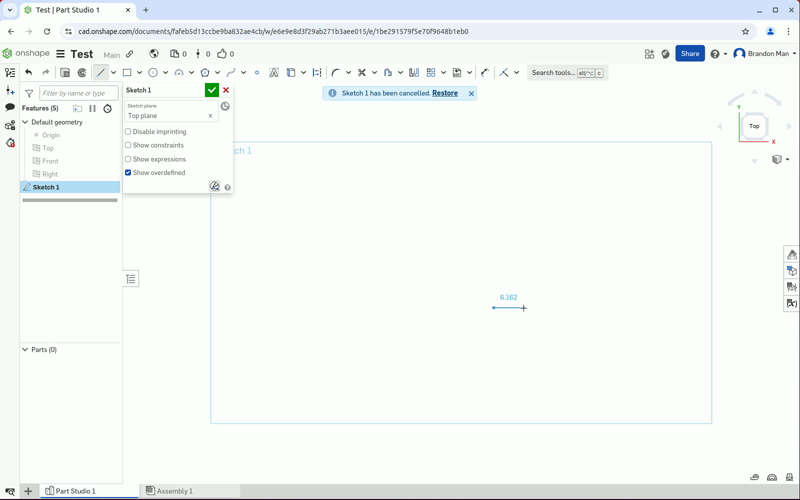
mouse_move(536, 307)
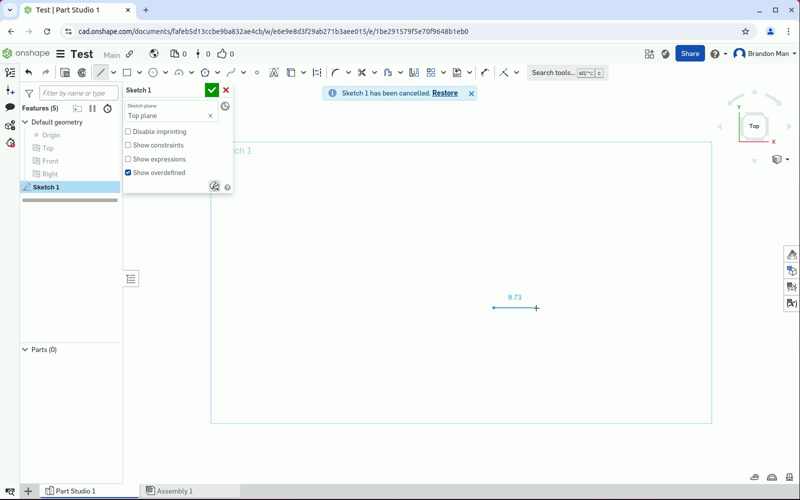
click(536, 307)
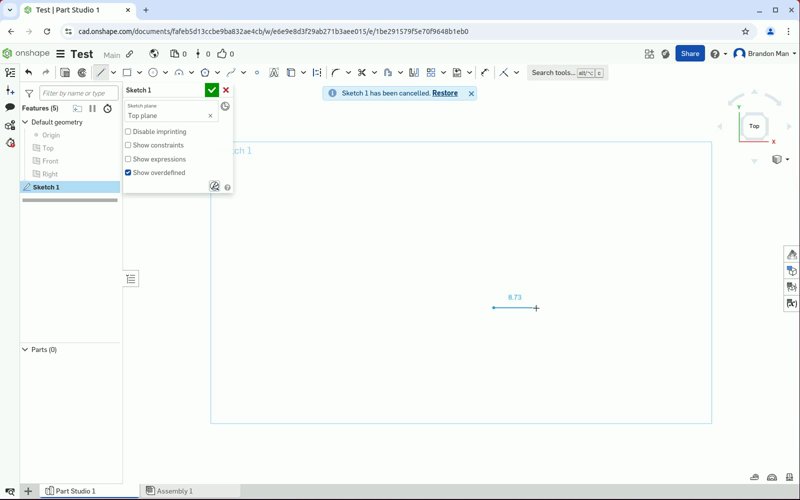
key_up(shift)
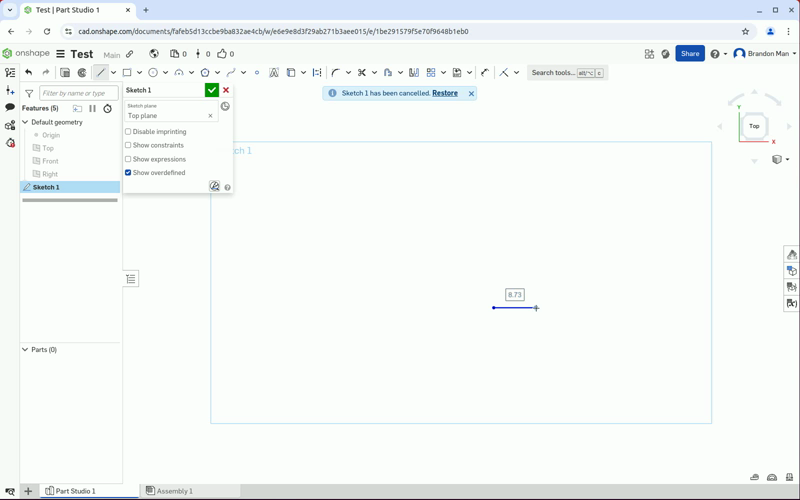
key(esc)
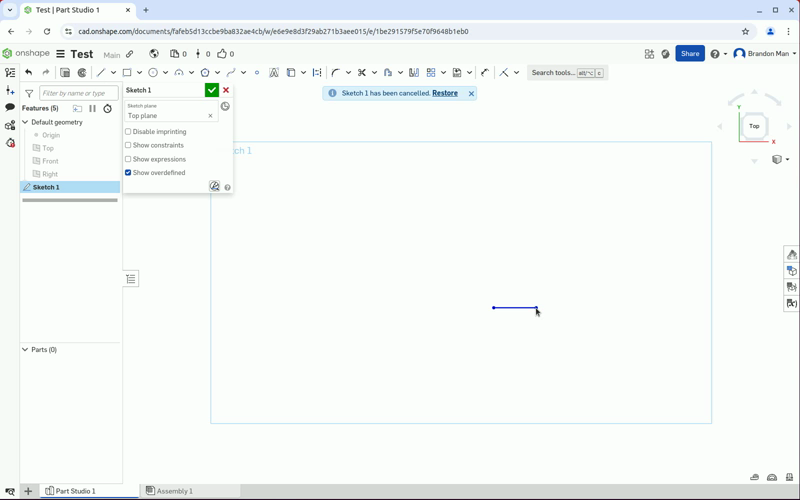
key(a)
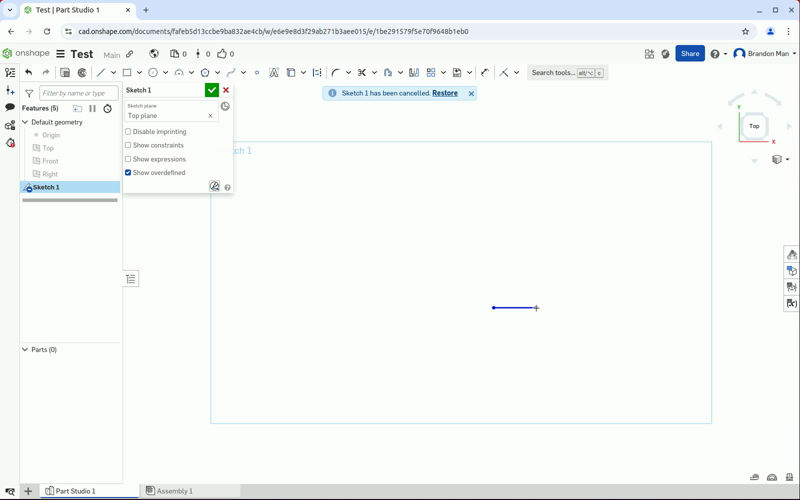
mouse_move(536, 307)
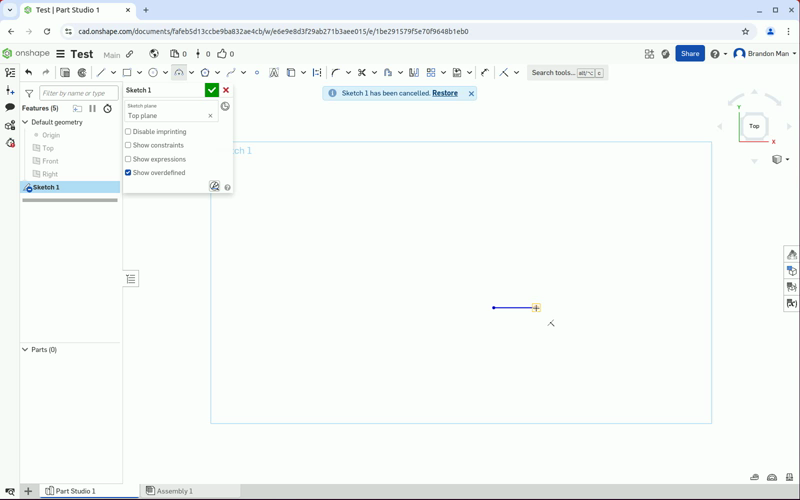
click(536, 307)
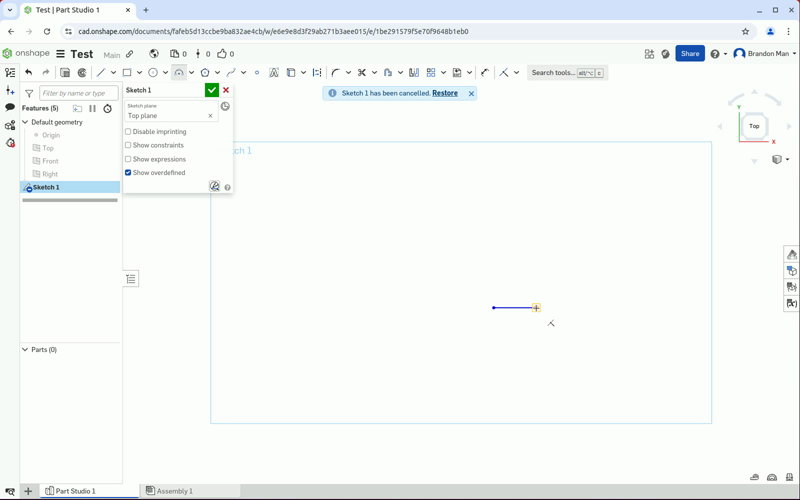
key_down(shift)
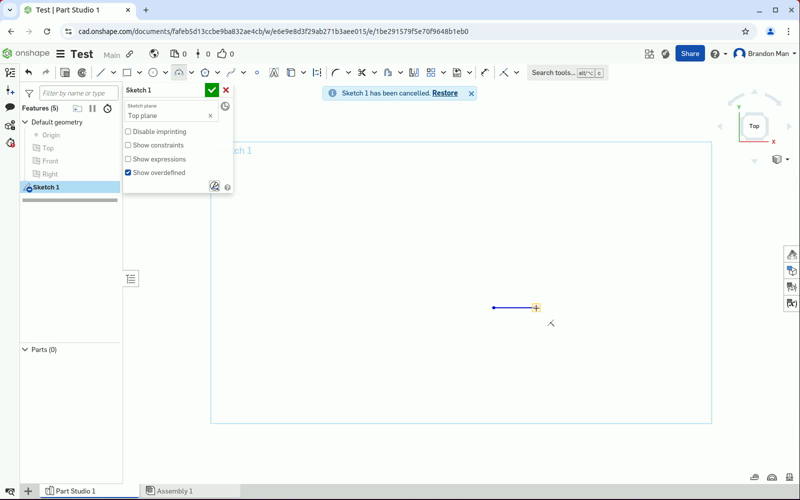
mouse_move(536, 258)
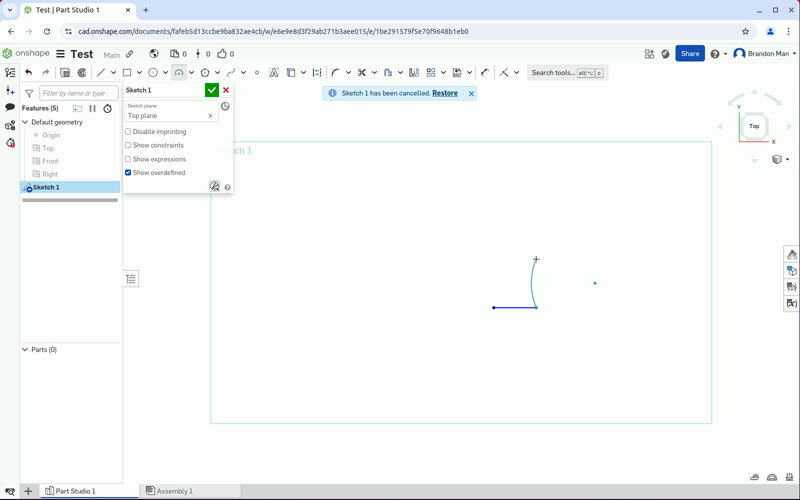
click(536, 258)
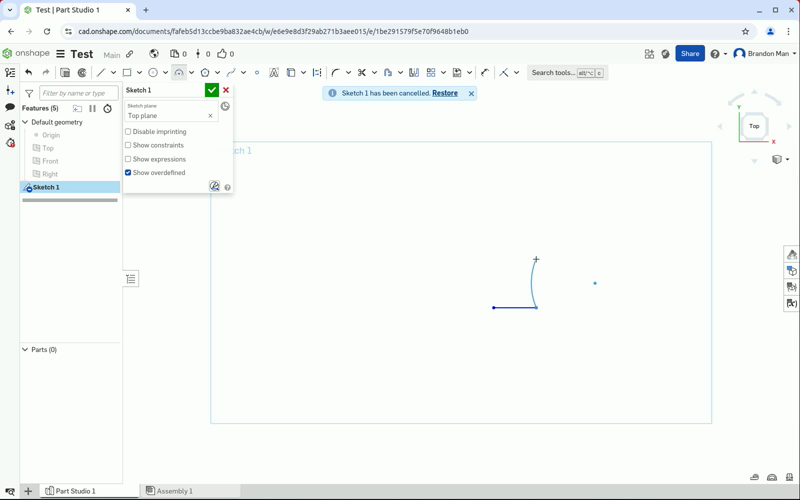
mouse_move(385, 283)
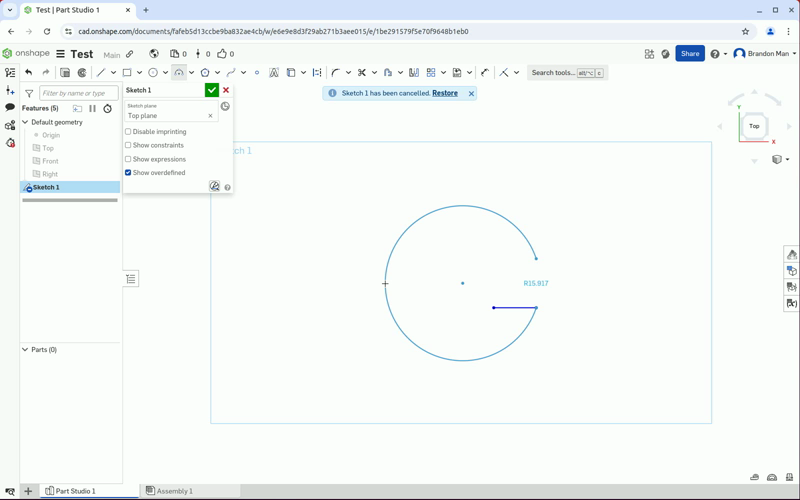
click(385, 283)
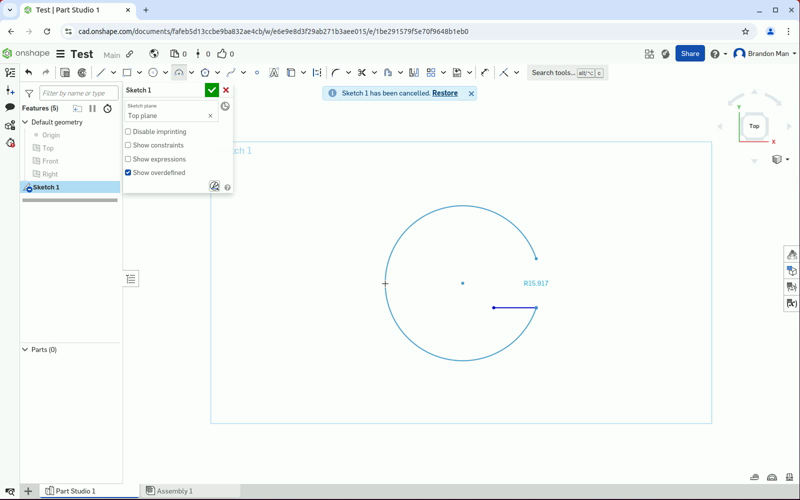
key_up(shift)
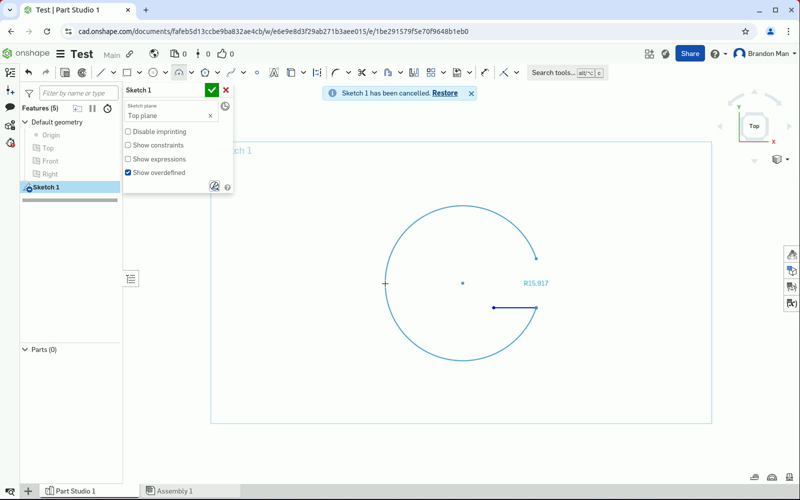
key(esc)
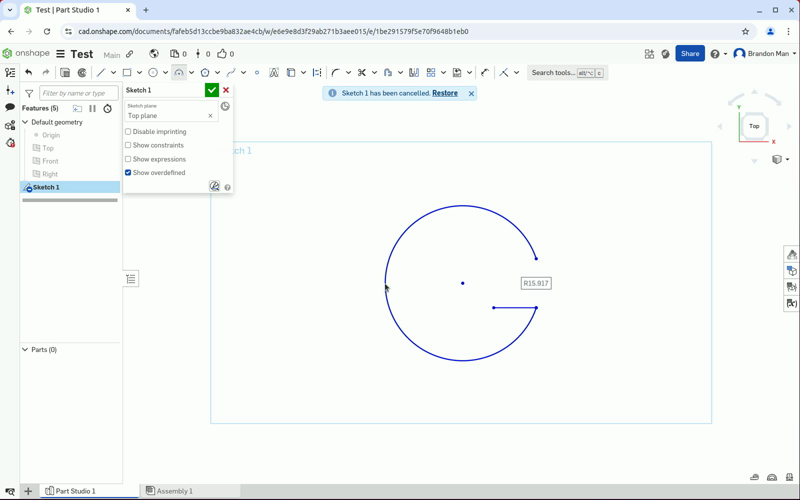
key(l)
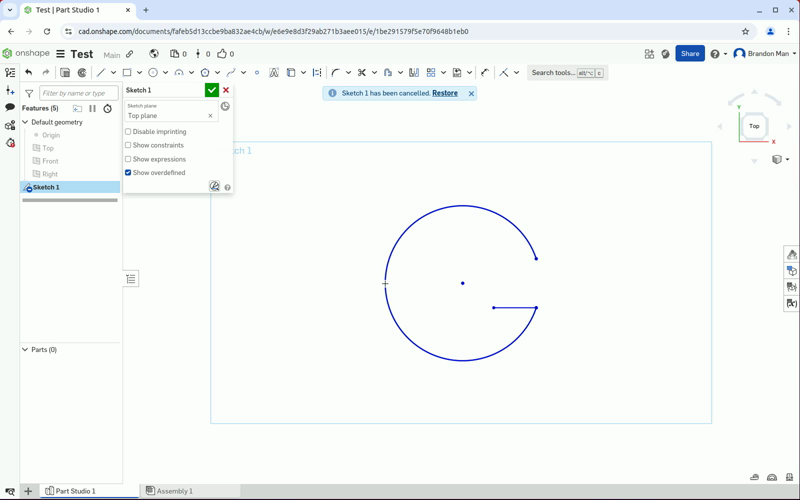
mouse_move(536, 258)
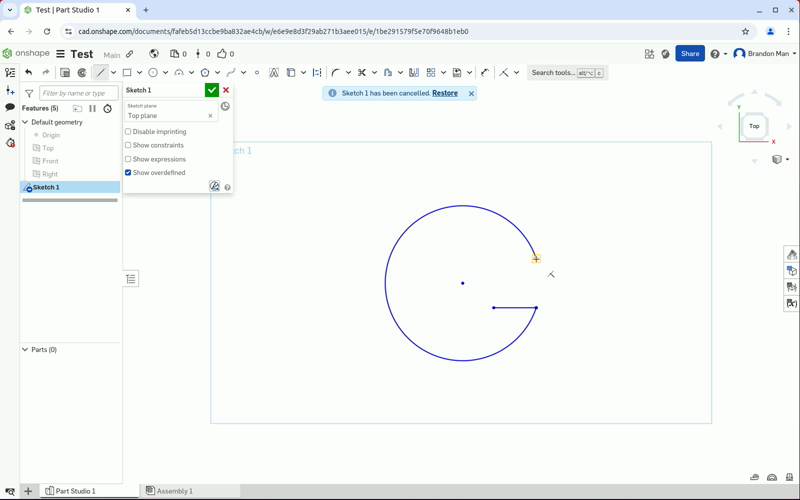
click(536, 258)
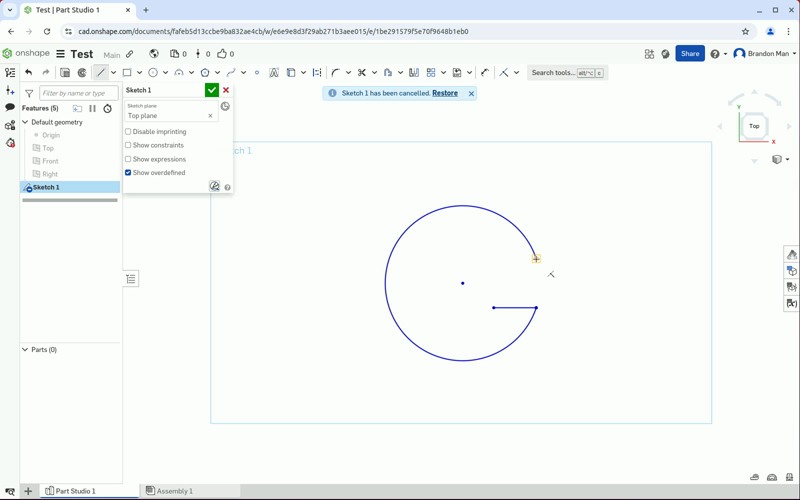
key_down(shift)
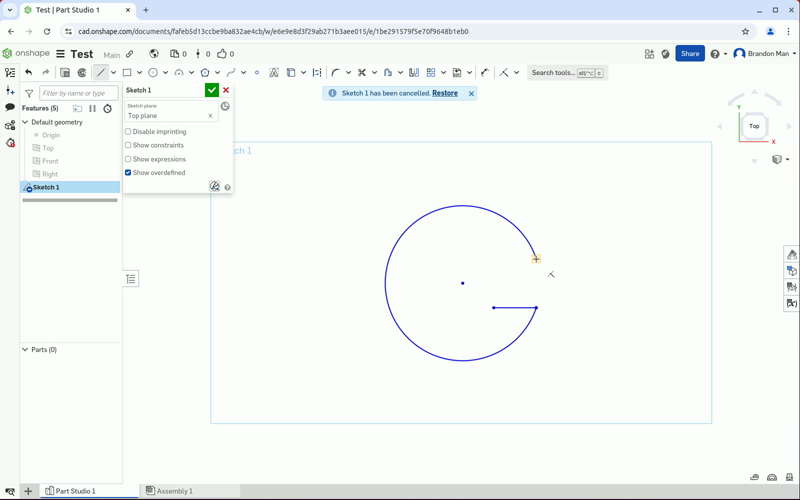
mouse_move(566, 258)
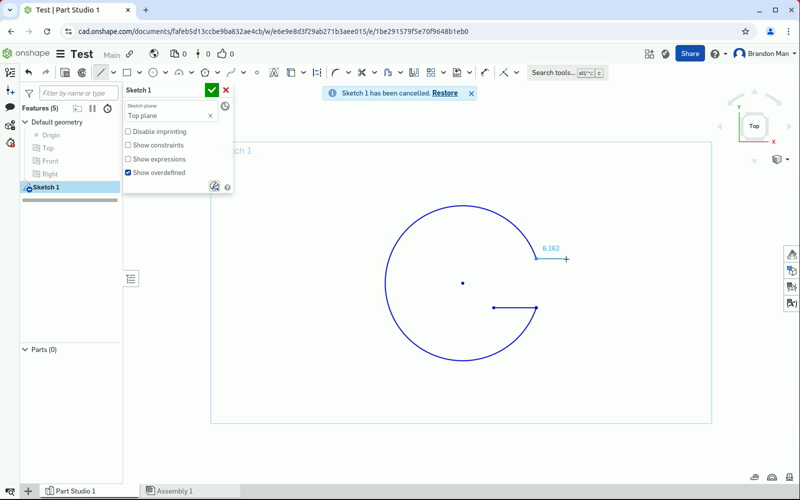
mouse_move(493, 258)
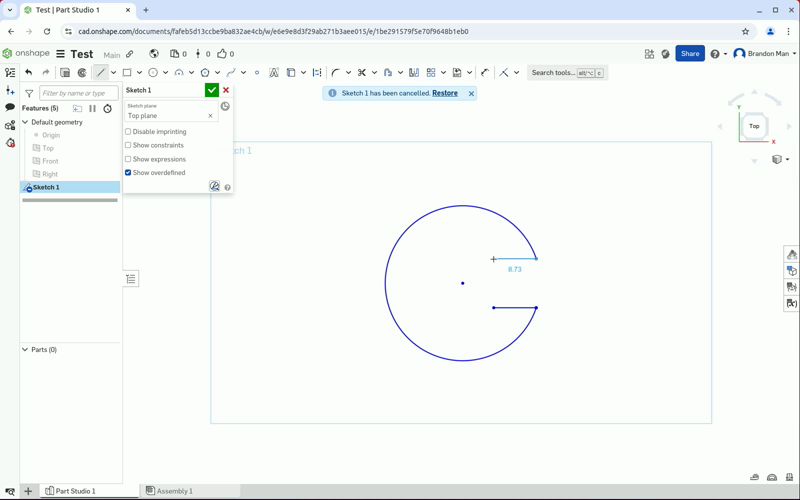
click(493, 258)
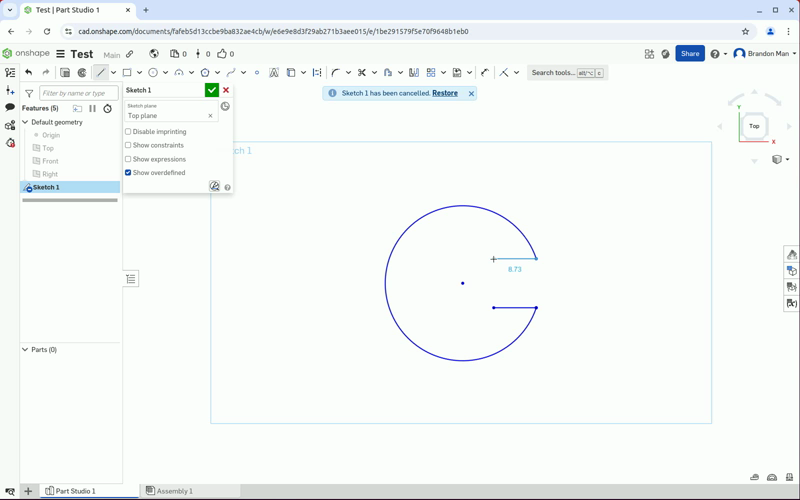
key_up(shift)
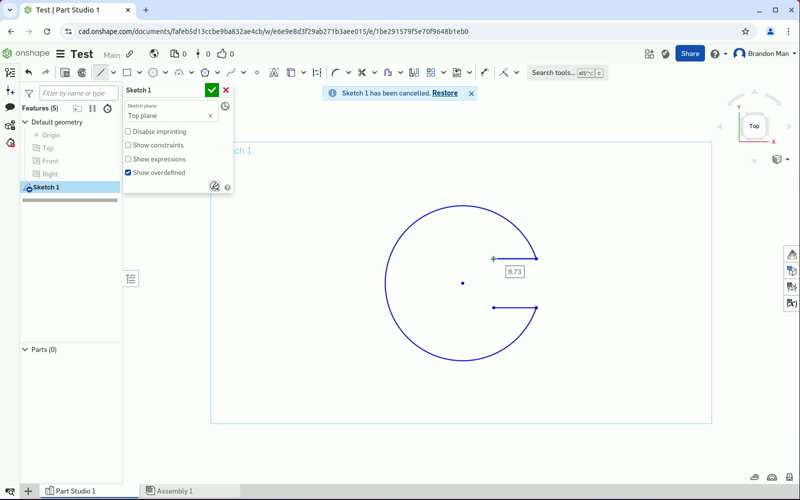
mouse_move(523, 258)
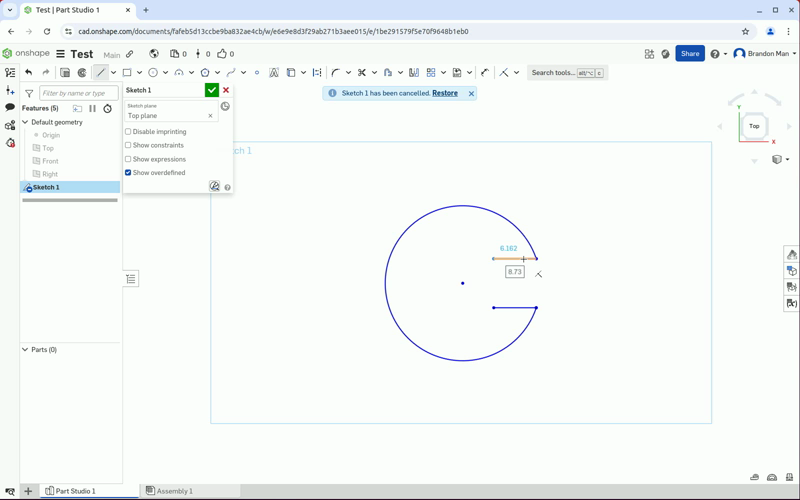
key_down(shift)
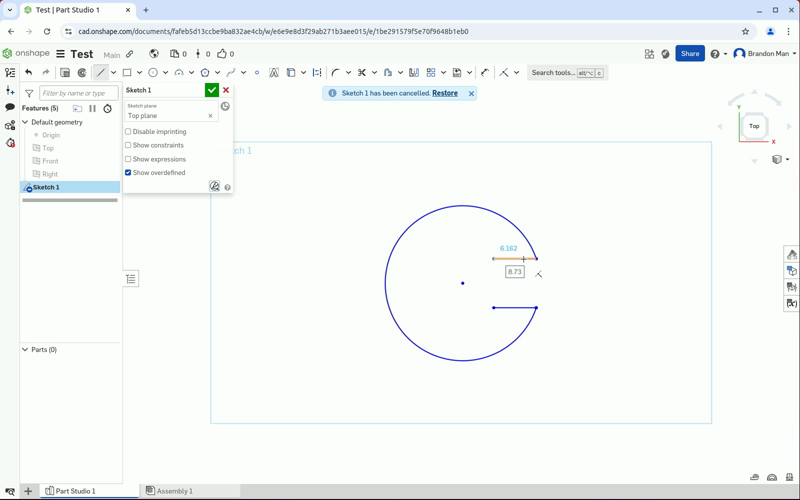
mouse_move(493, 307)
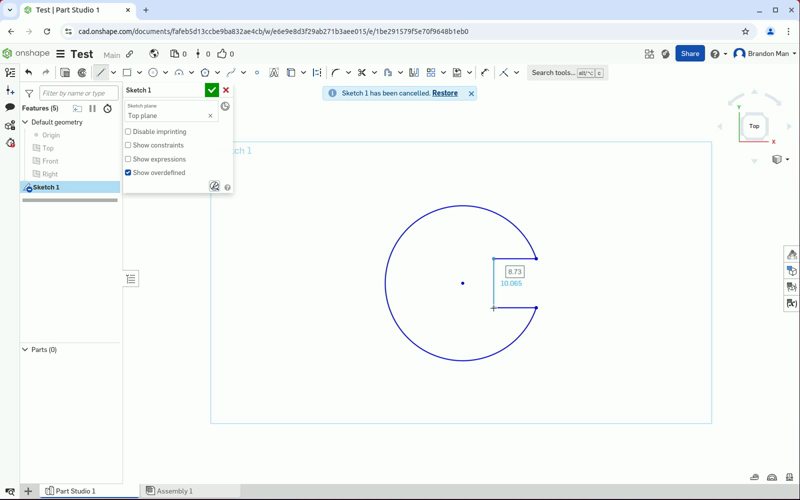
key_up(shift)
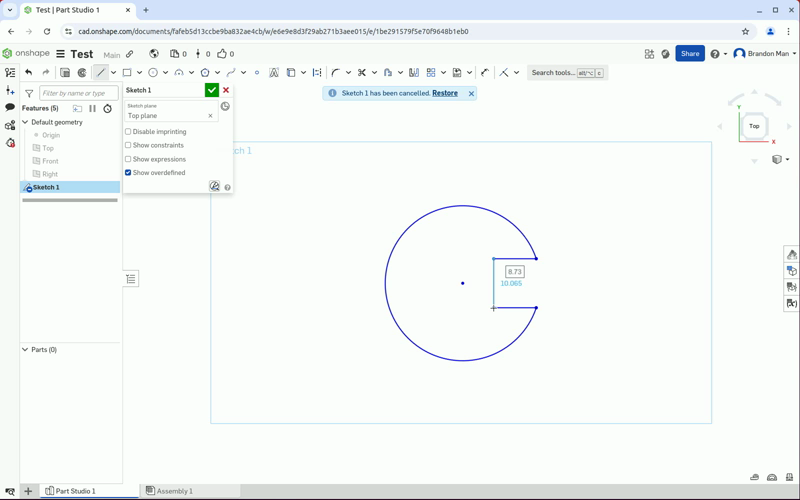
click(493, 307)
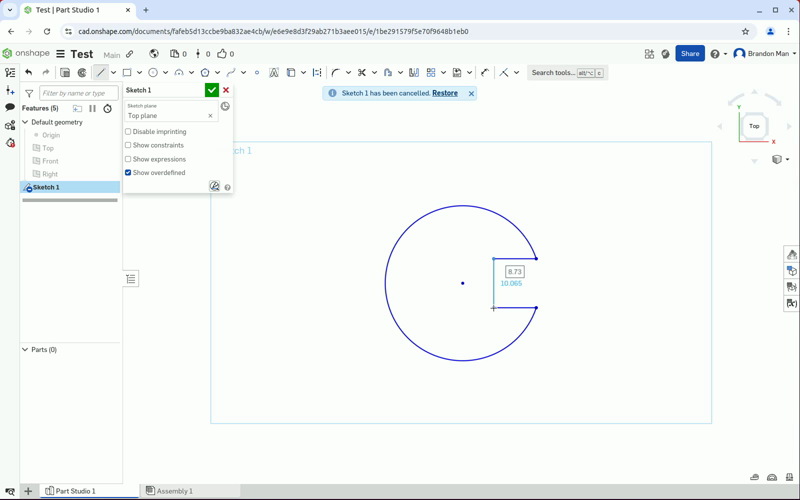
key(esc)
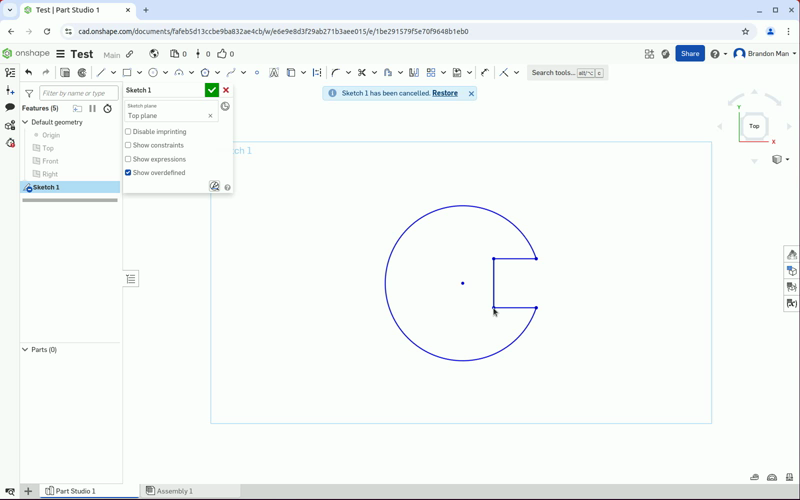
mouse_move(437, 269)
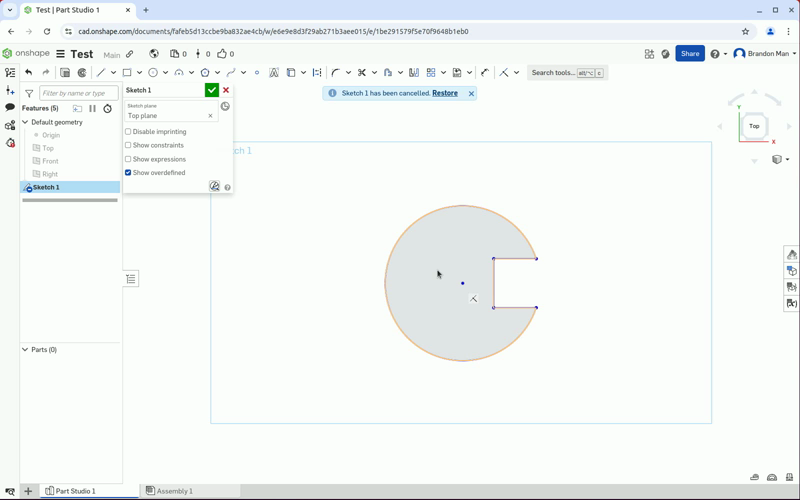
click(437, 269)
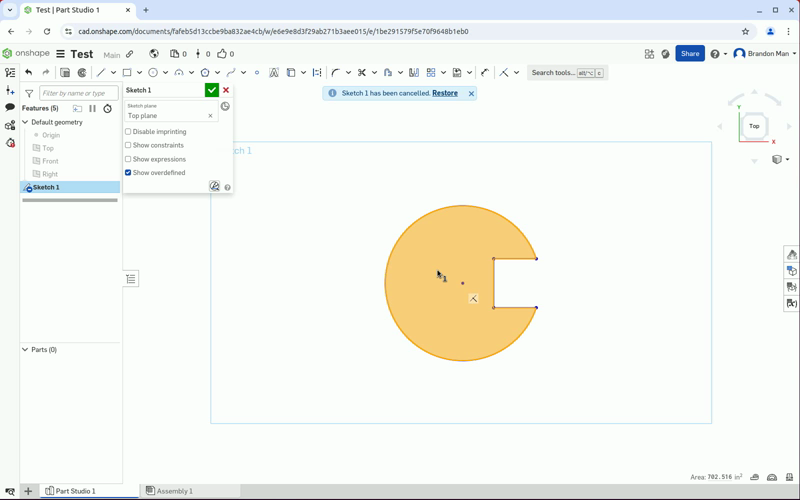
mouse_move(73, 352)
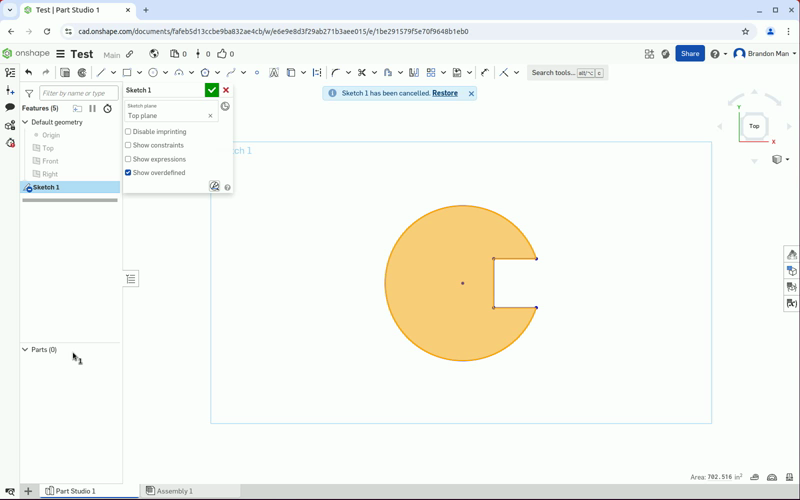
key(shift+y)
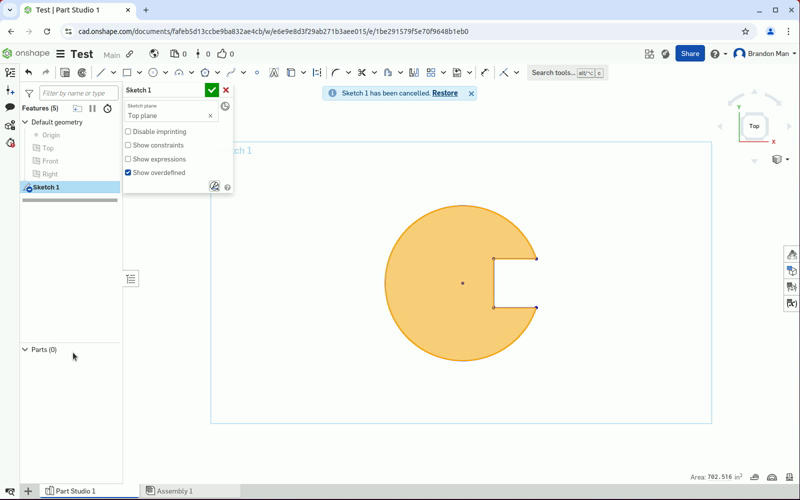
key(shift+e)
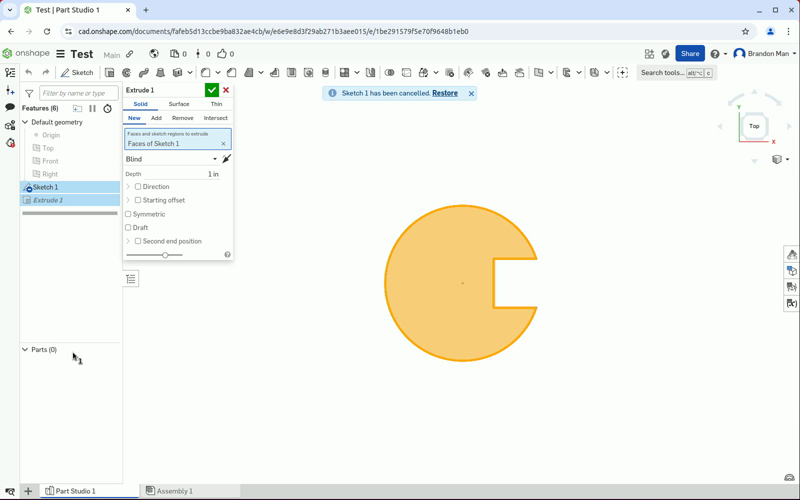
mouse_move(143, 106)
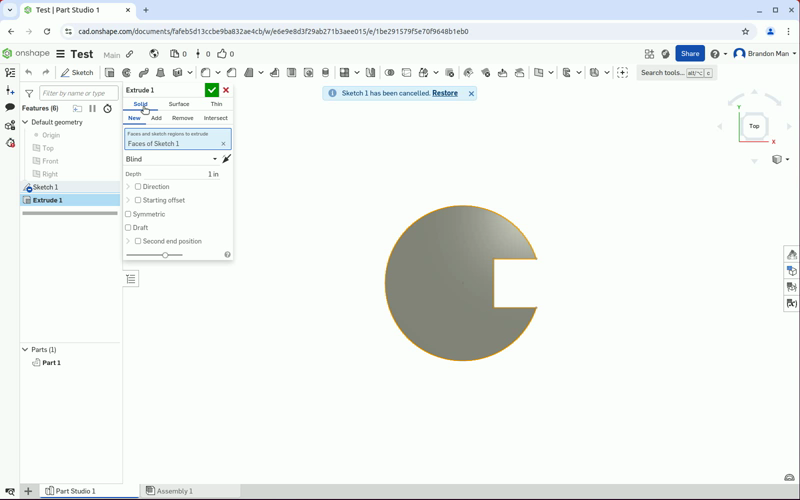
click(143, 106)
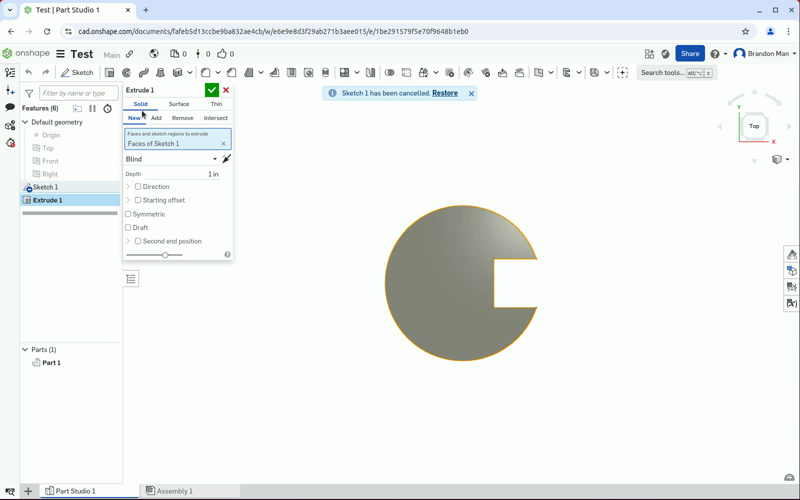
mouse_move(137, 120)
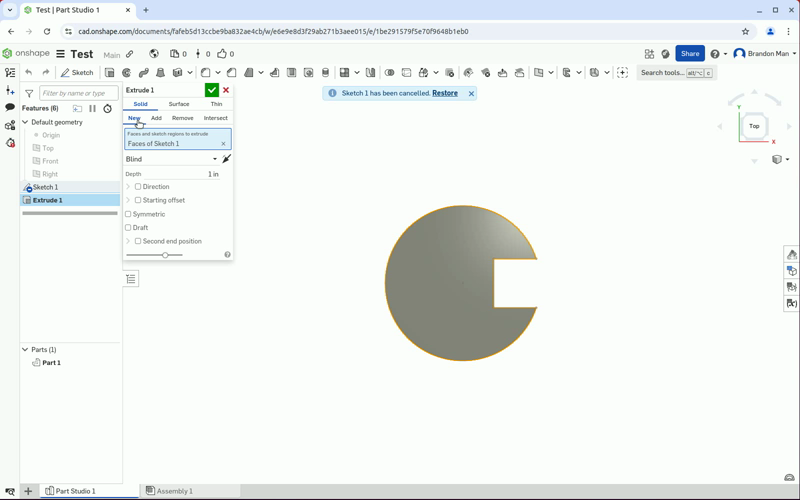
click(137, 120)
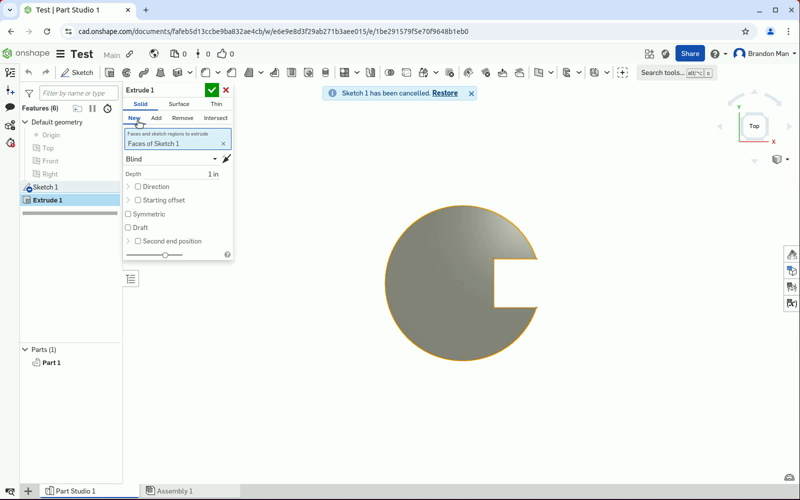
key(tab, 4)
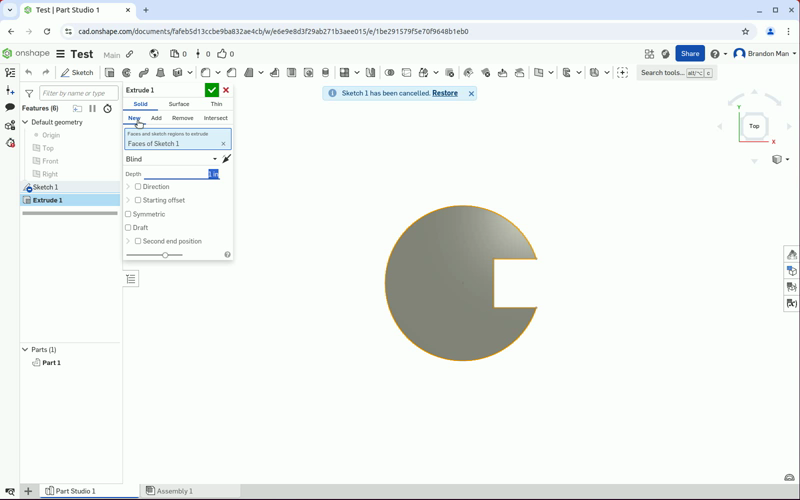
text(13.239)
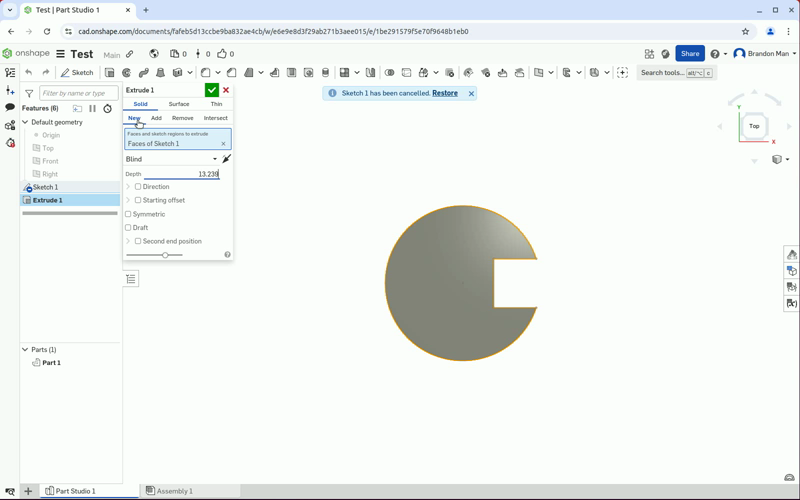
key(enter)
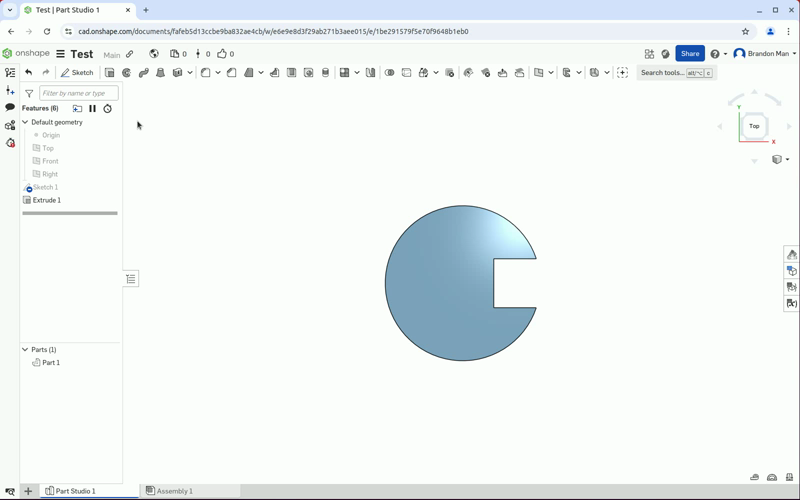
key(shift+h)
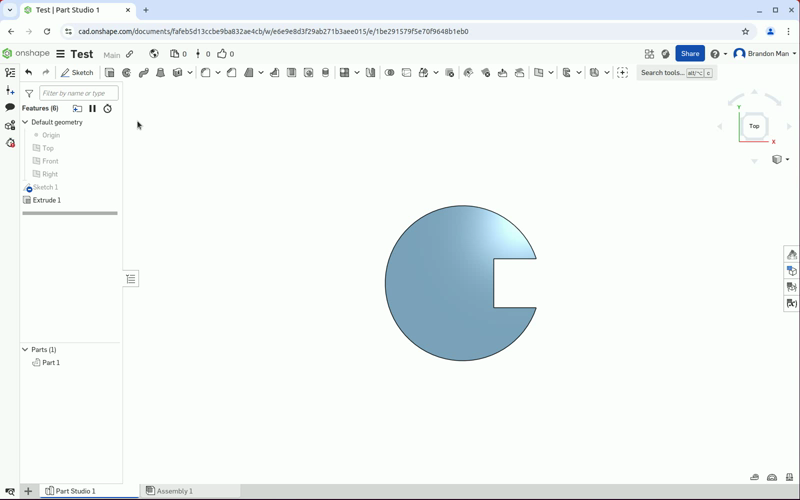
key(shift+h)
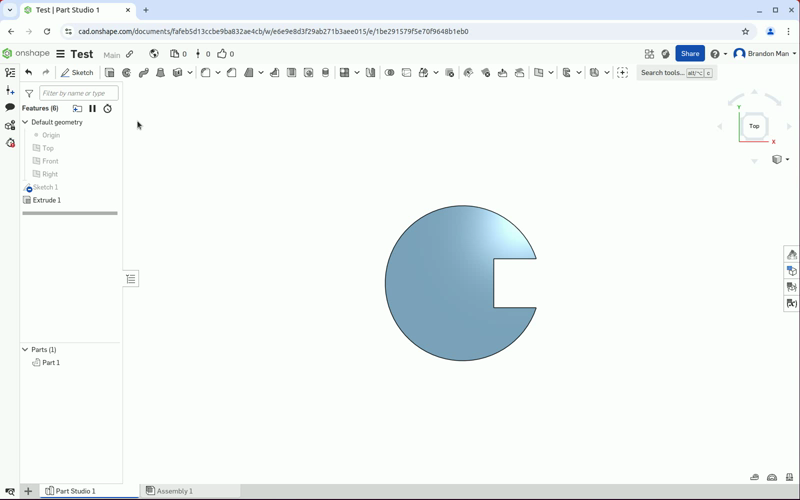
mouse_move(73, 189)
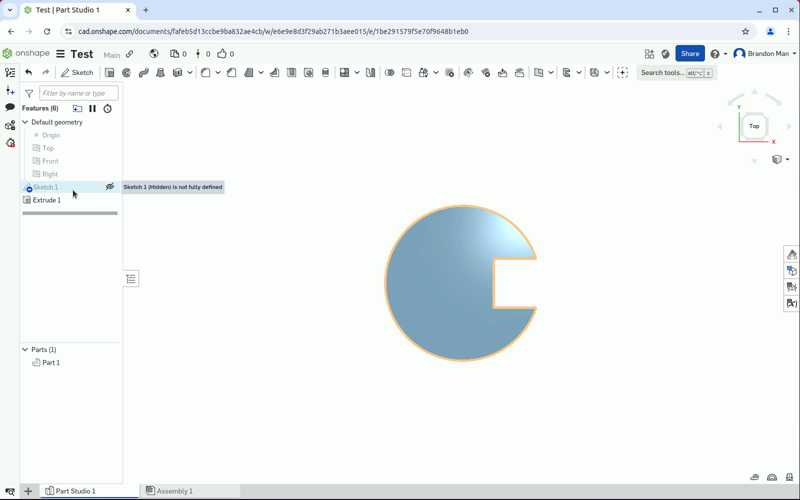
click(73, 189)
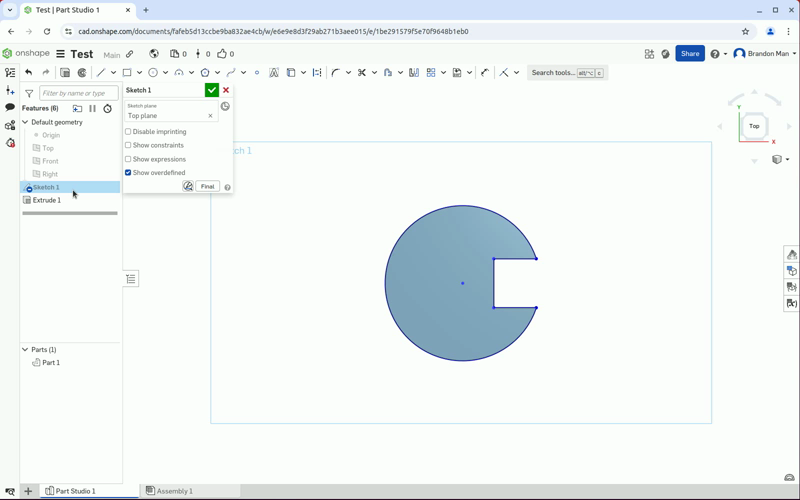
mouse_move(229, 92)
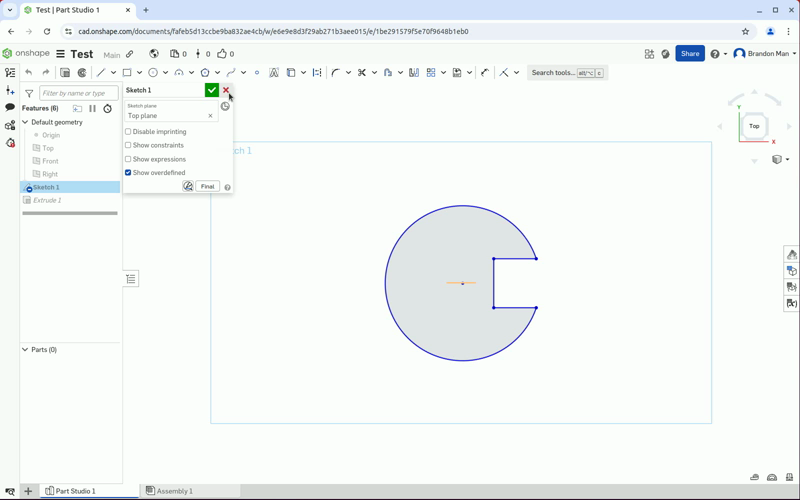
click(229, 92)
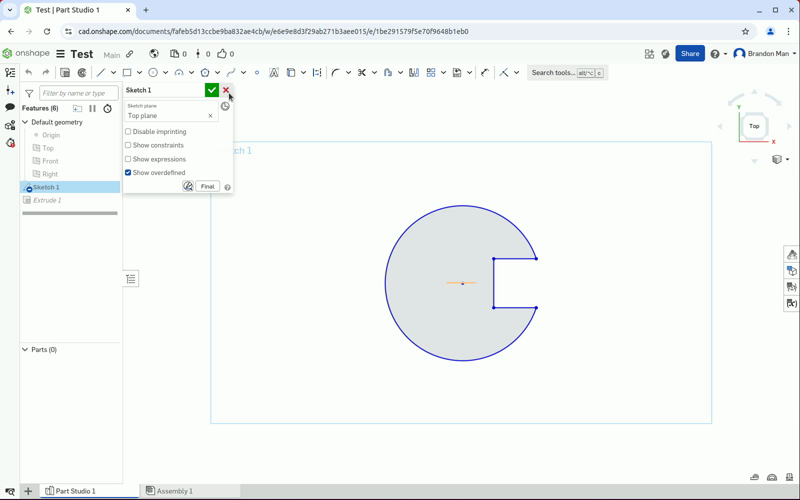
key(shift+s)
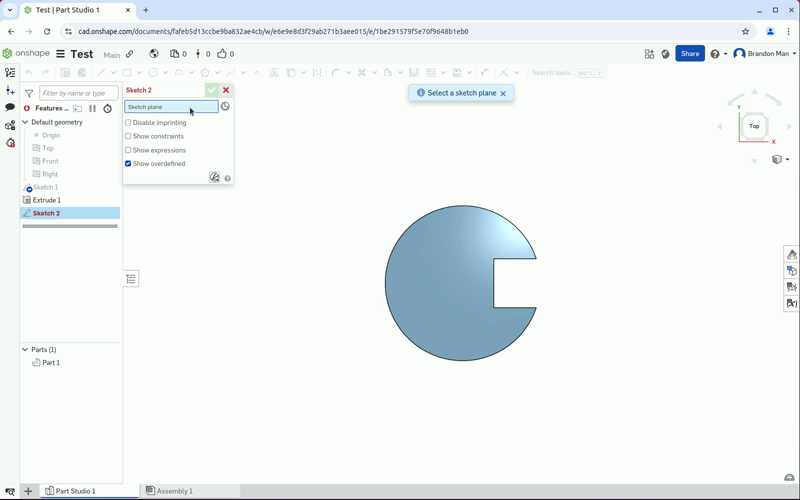
mouse_move(73, 150)
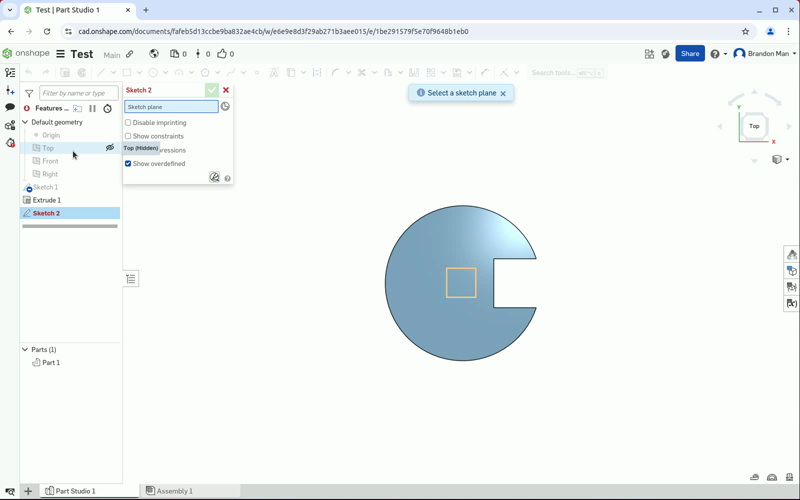
click(73, 150)
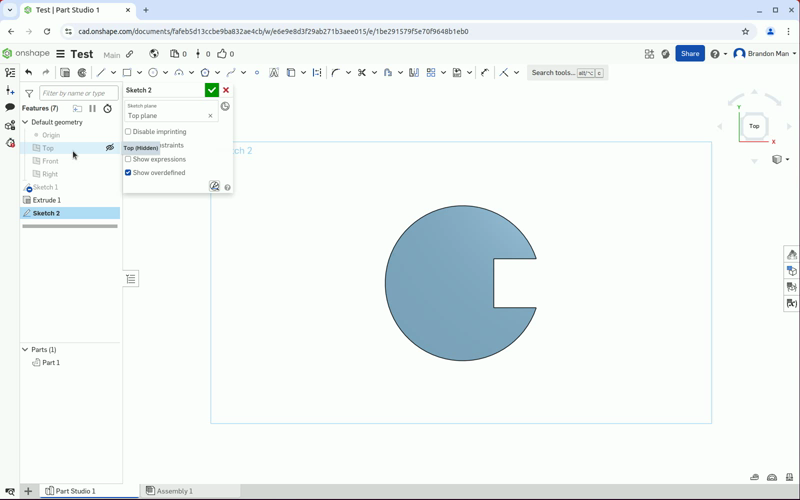
mouse_move(73, 352)
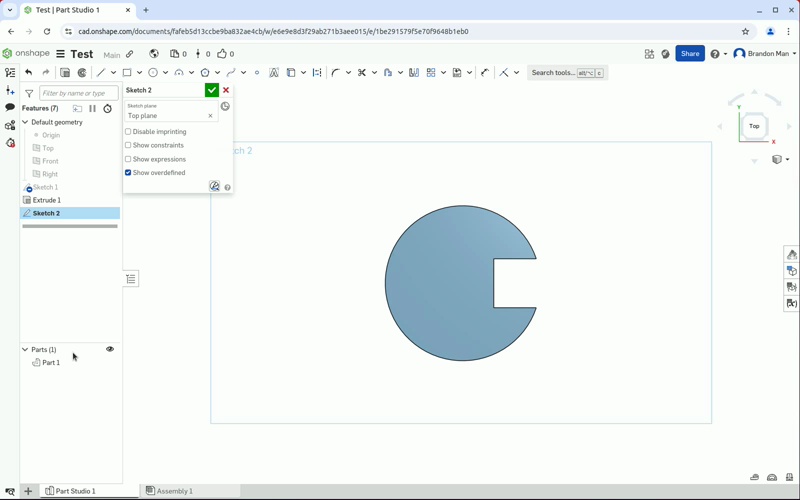
key(y)
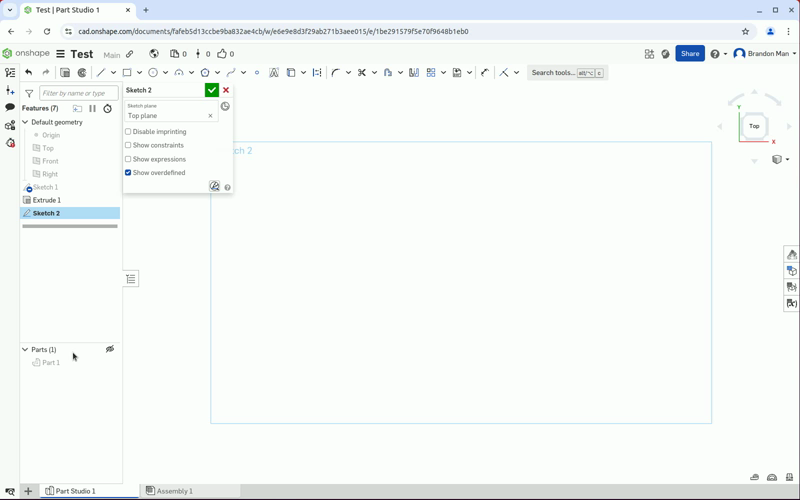
key(l)
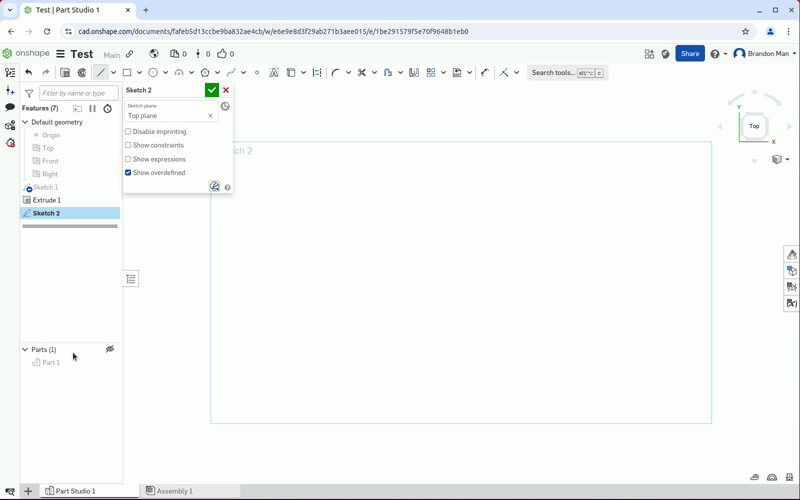
key_down(shift)
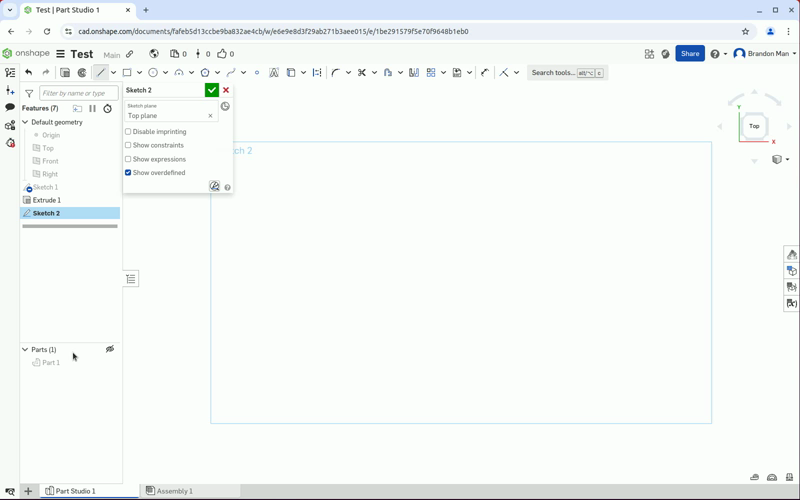
mouse_move(493, 307)
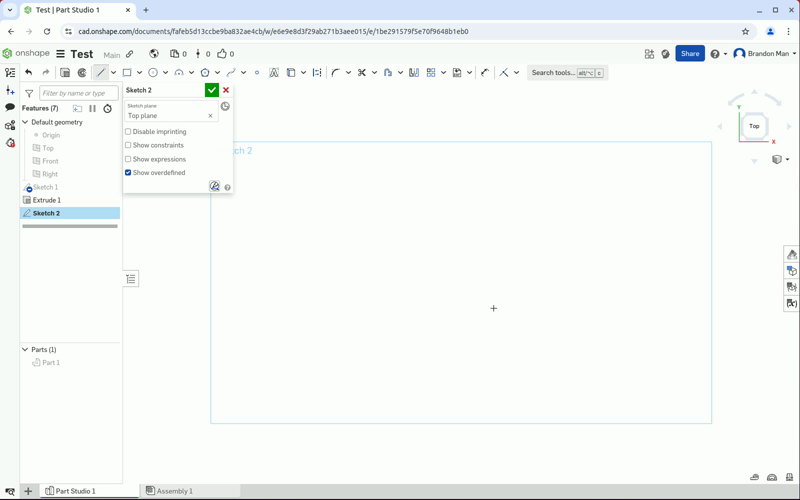
click(493, 307)
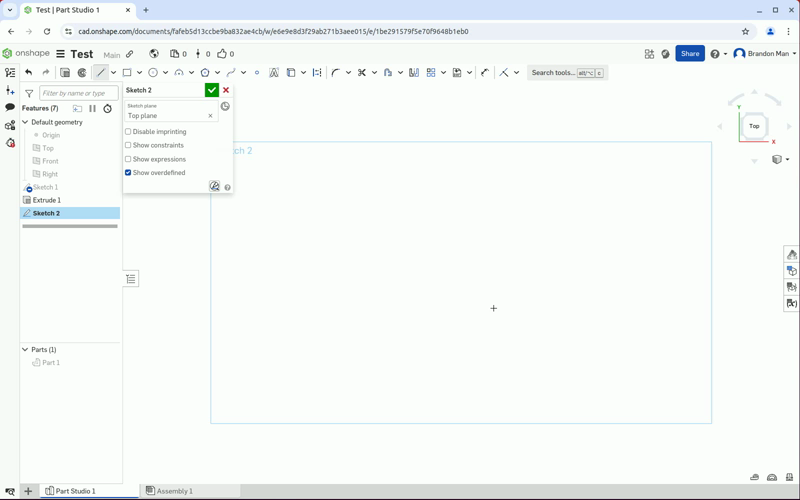
key_up(shift)
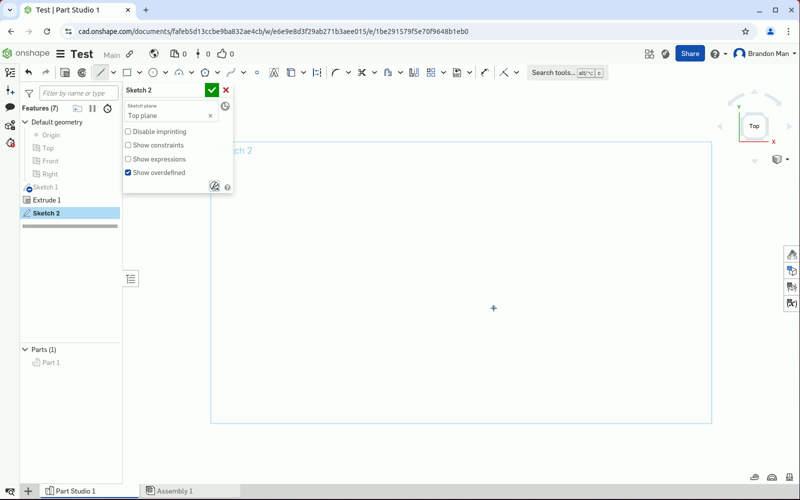
key_down(shift)
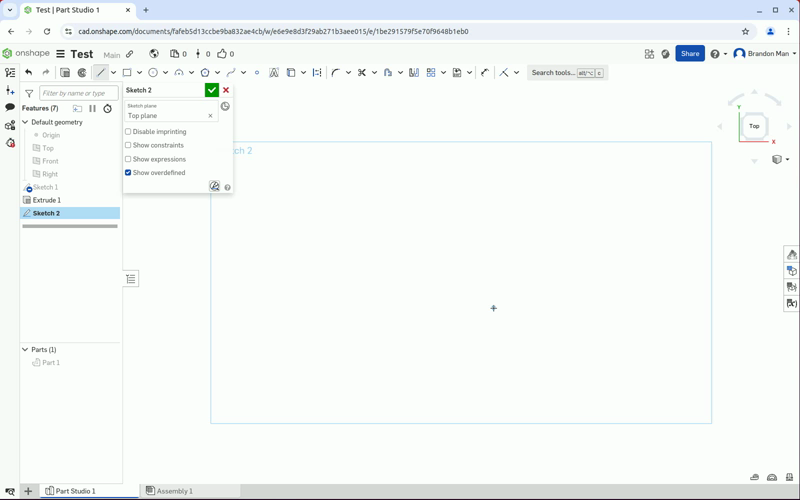
mouse_move(523, 307)
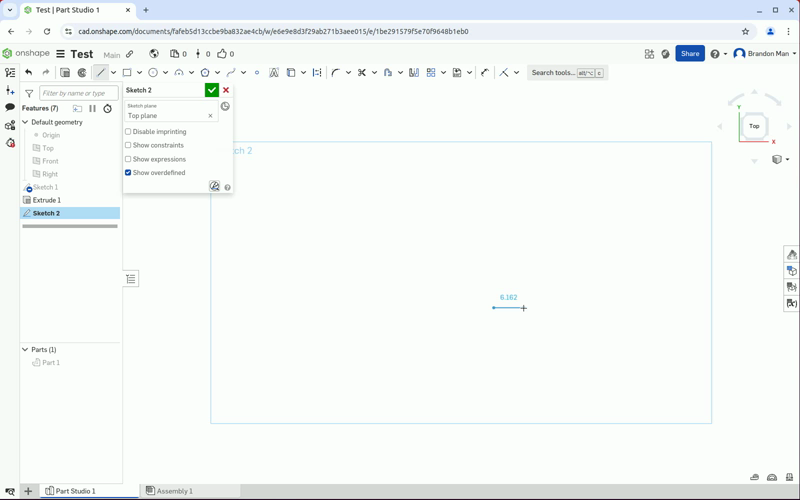
mouse_move(537, 307)
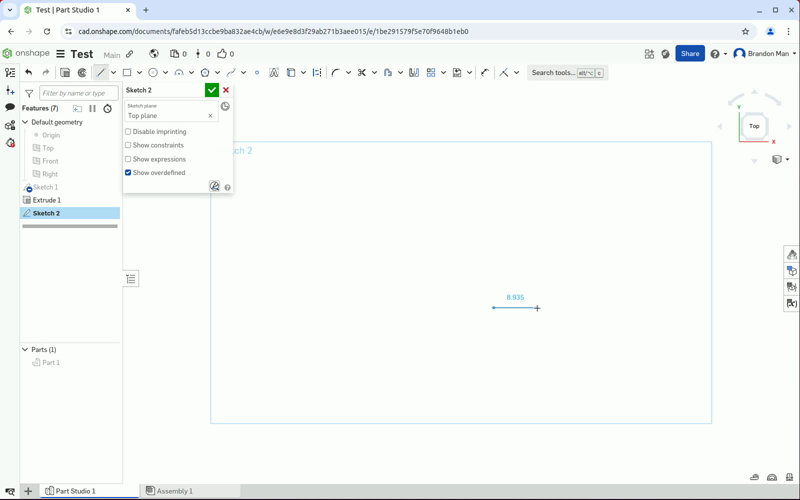
click(537, 307)
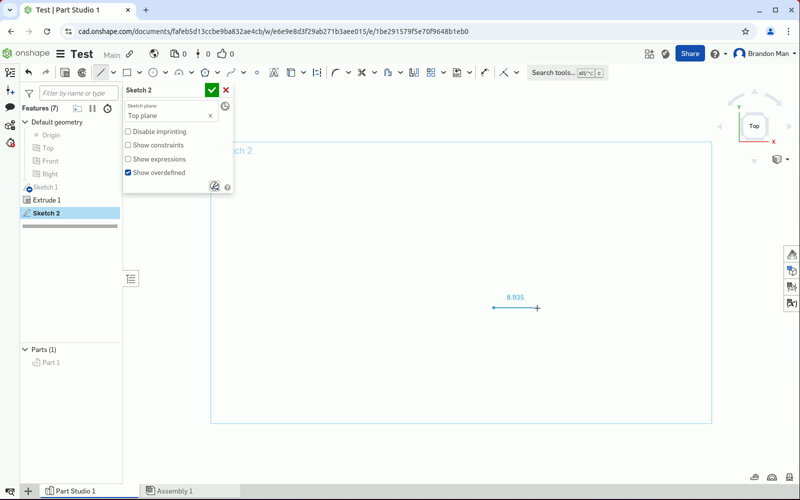
key_up(shift)
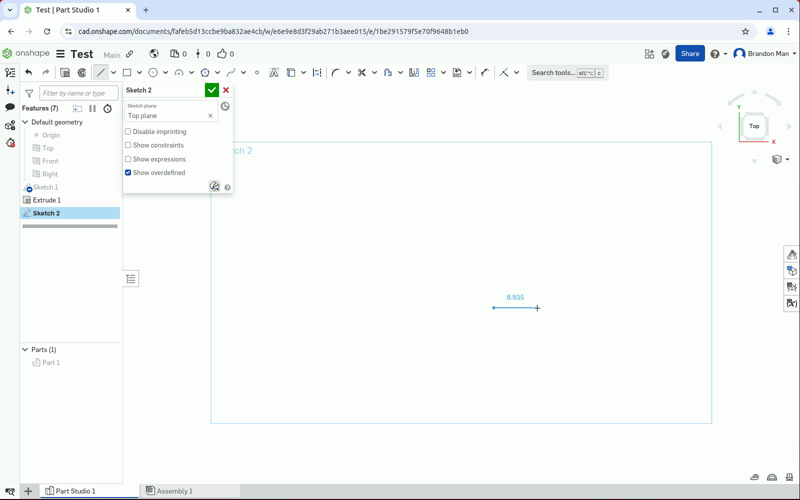
key(esc)
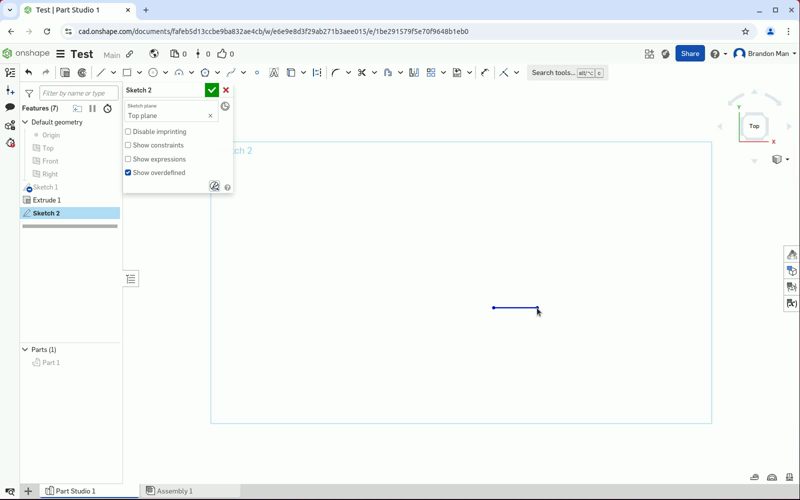
key(a)
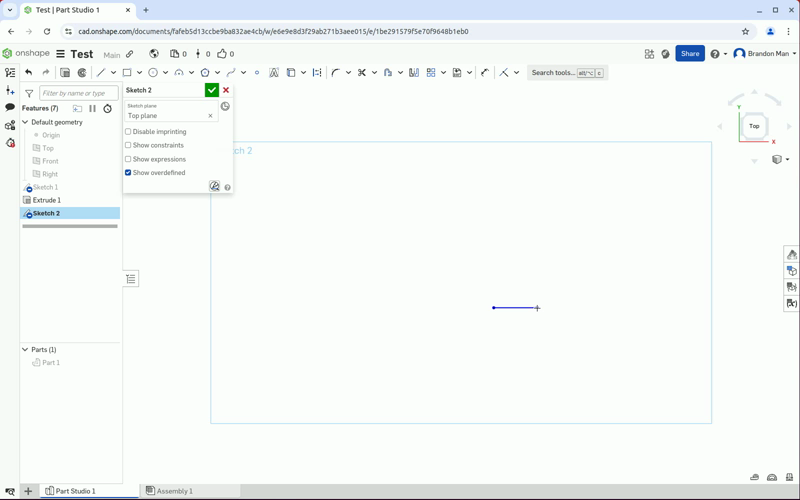
mouse_move(537, 307)
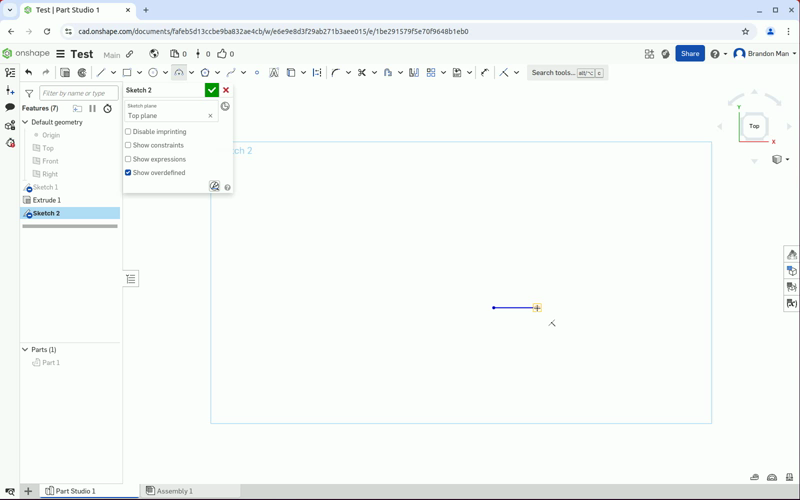
click(537, 307)
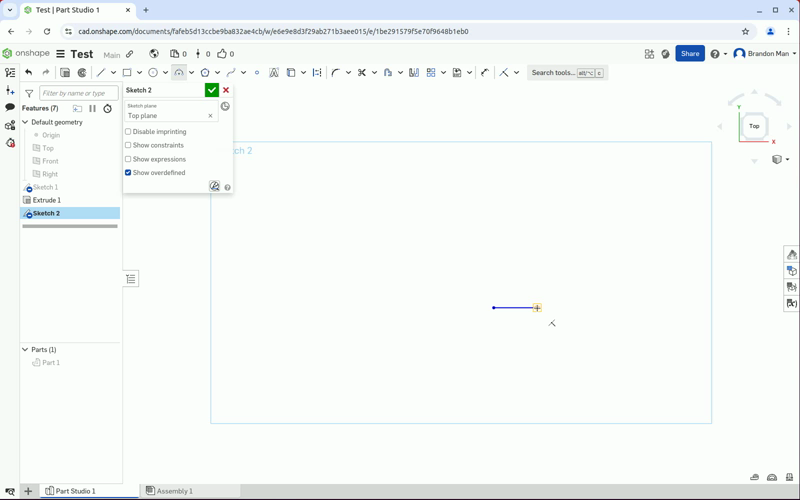
key_down(shift)
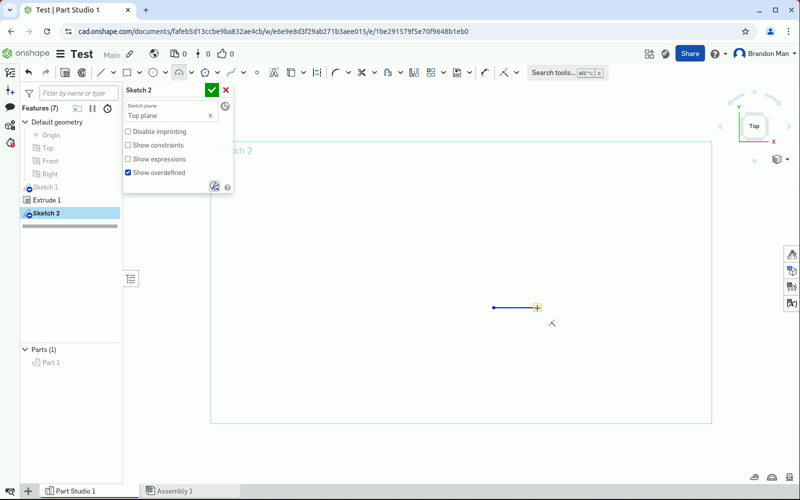
mouse_move(537, 257)
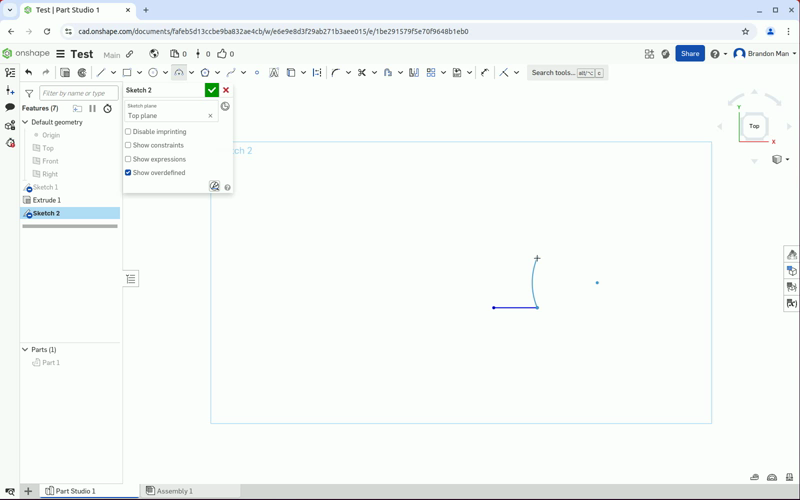
click(537, 257)
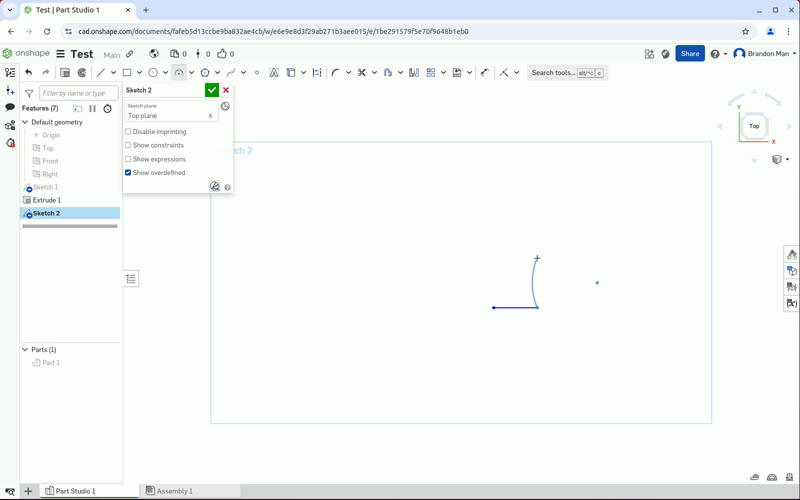
mouse_move(541, 282)
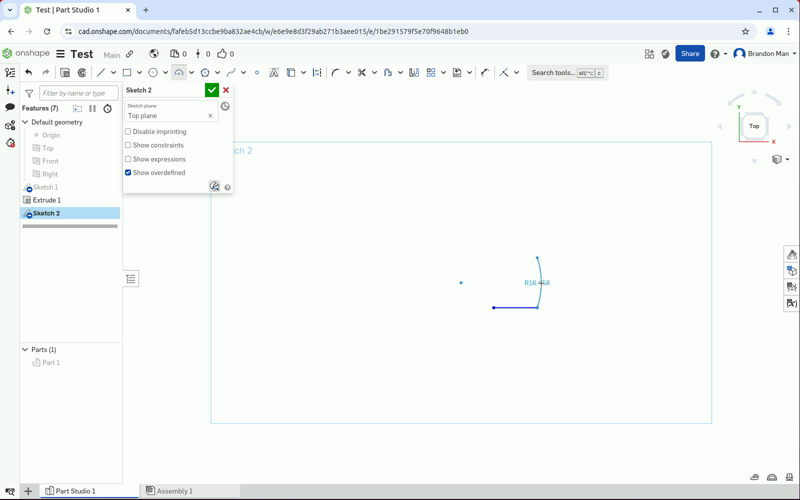
click(541, 282)
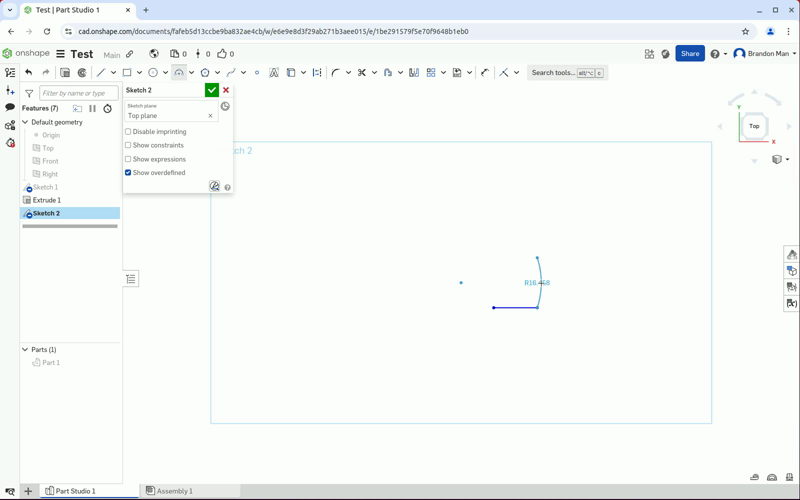
key_up(shift)
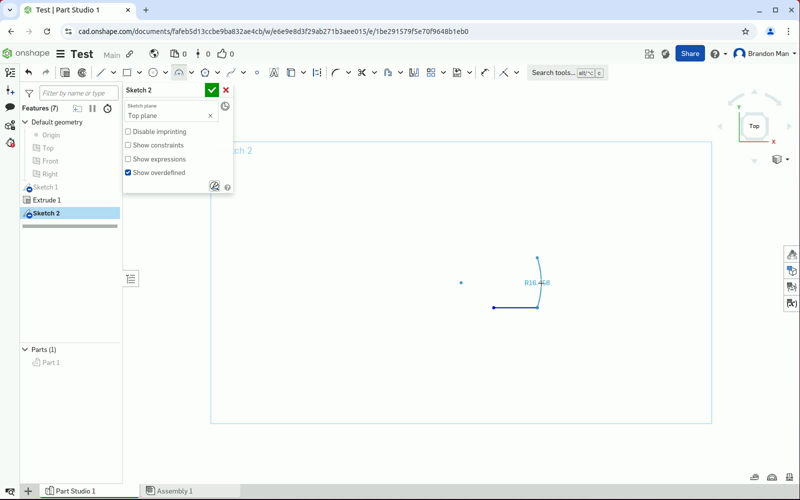
key(esc)
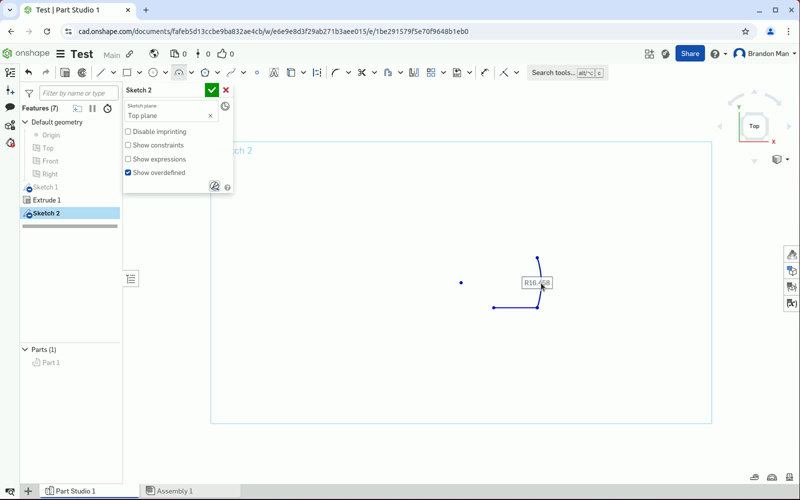
key(l)
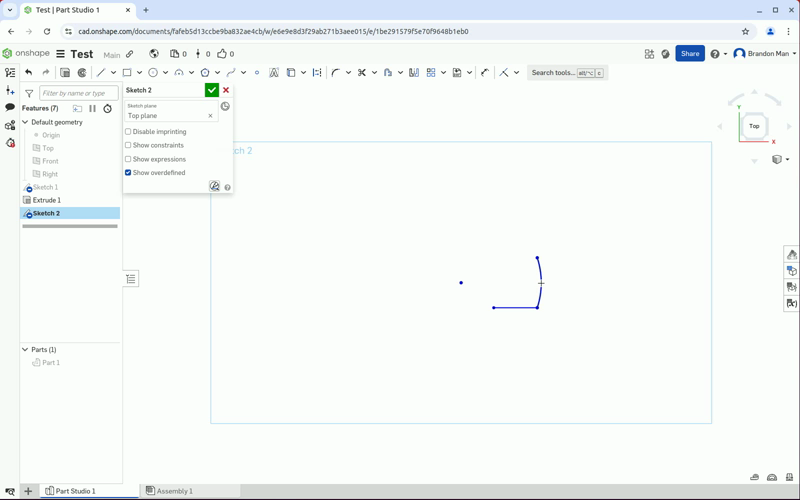
mouse_move(537, 257)
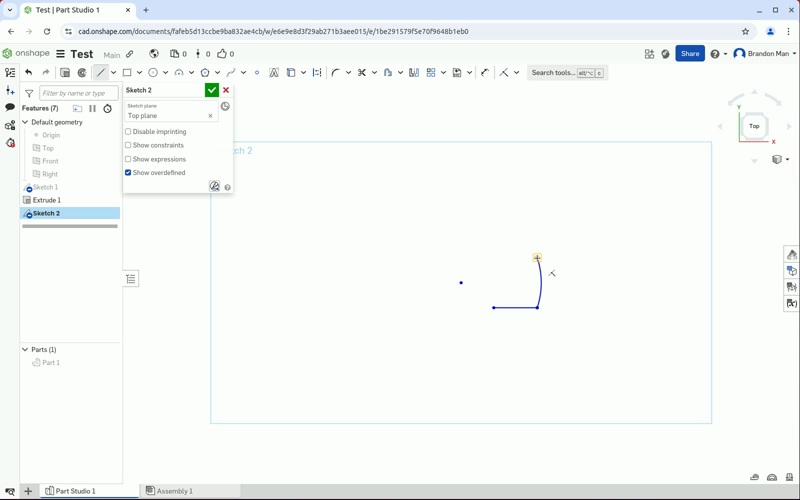
click(537, 257)
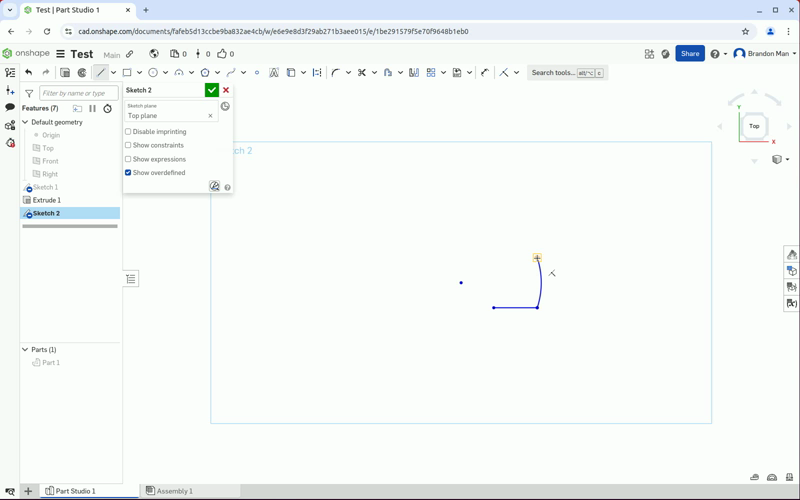
key_down(shift)
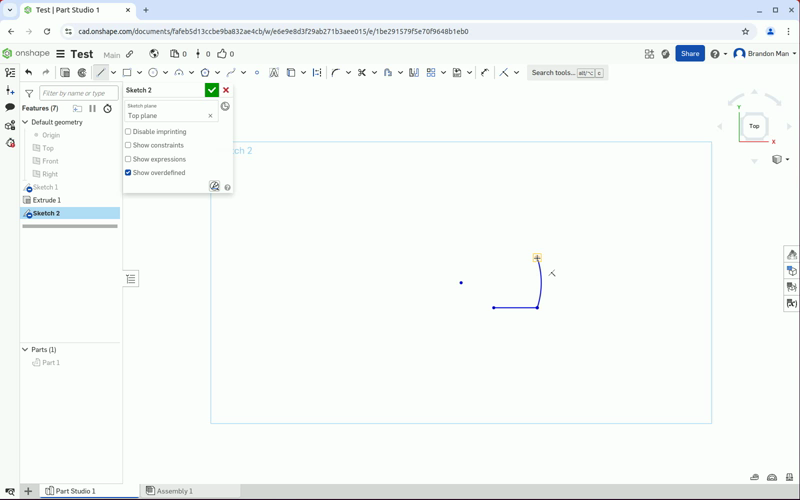
mouse_move(567, 257)
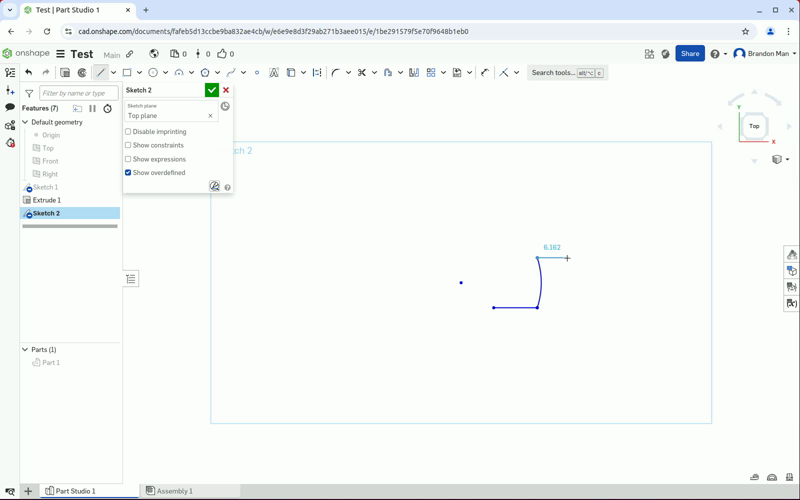
mouse_move(493, 257)
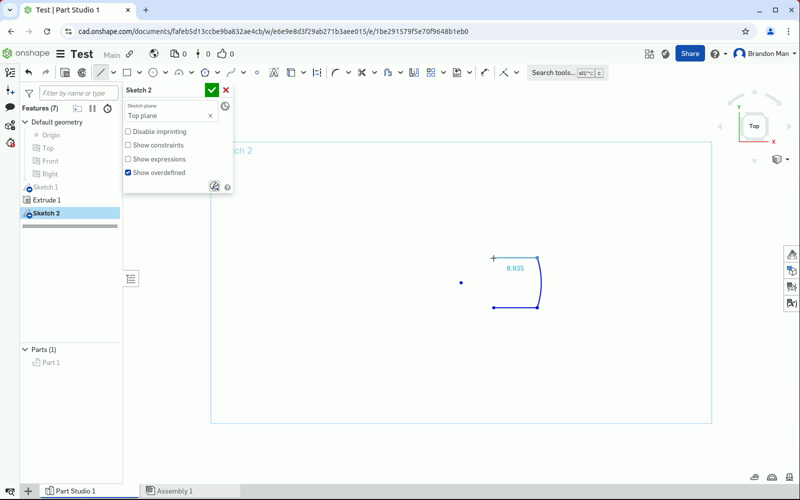
click(493, 257)
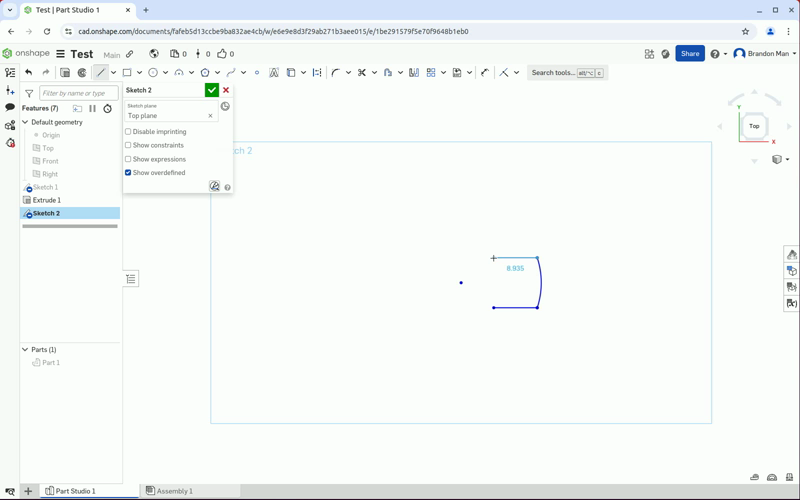
key_up(shift)
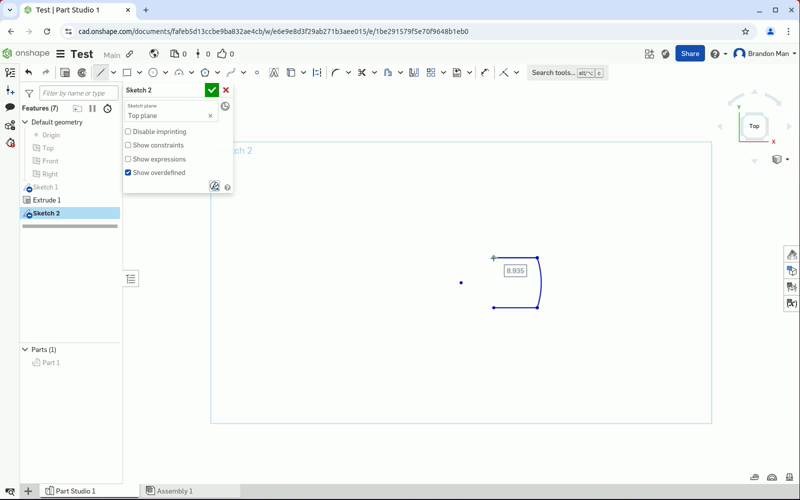
mouse_move(523, 257)
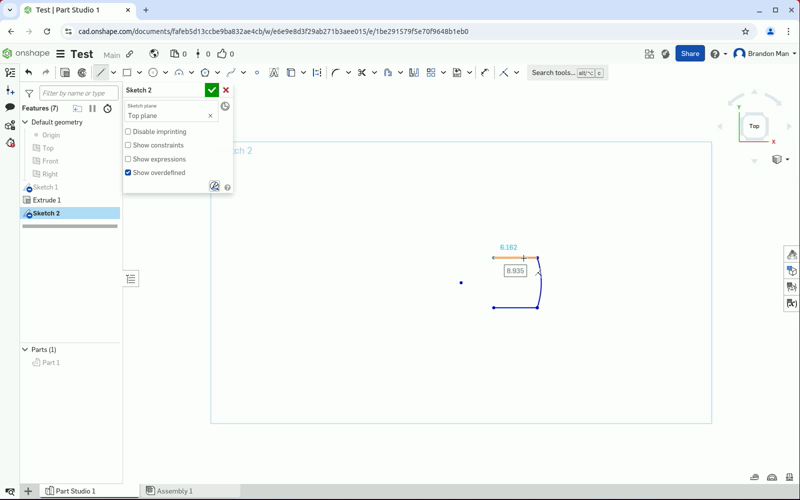
key_down(shift)
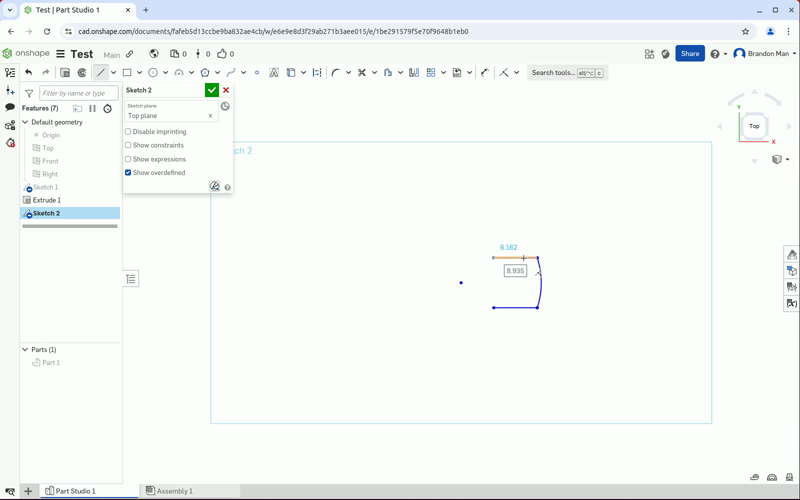
mouse_move(493, 307)
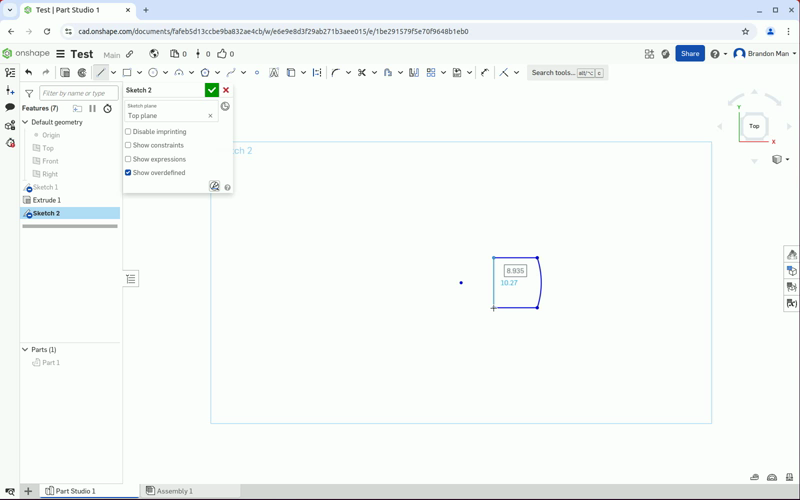
key_up(shift)
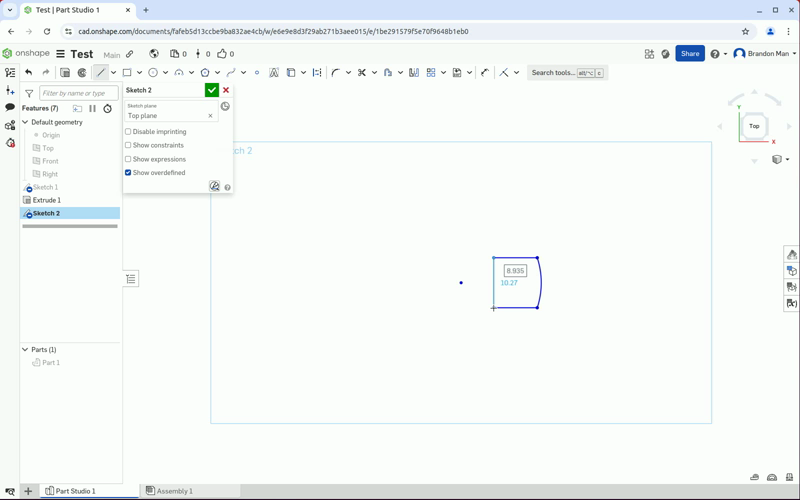
click(493, 307)
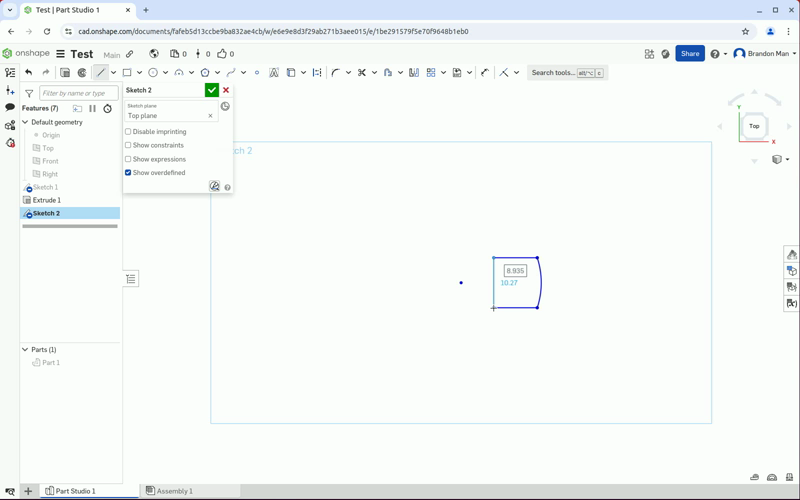
key(esc)
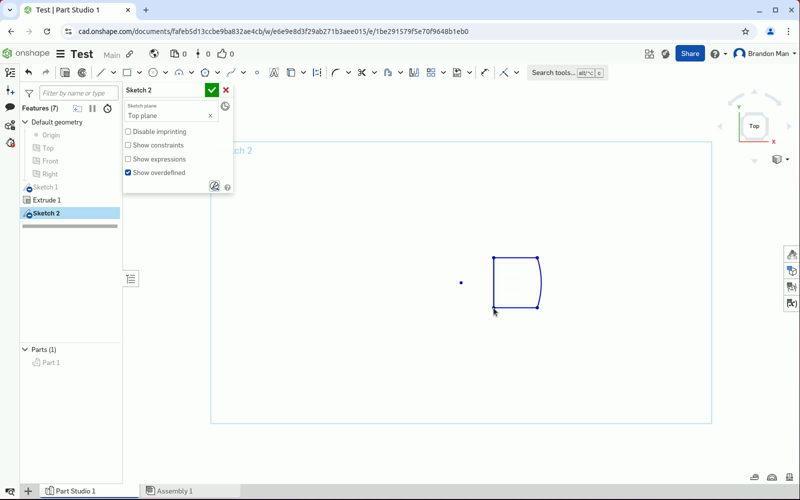
mouse_move(506, 298)
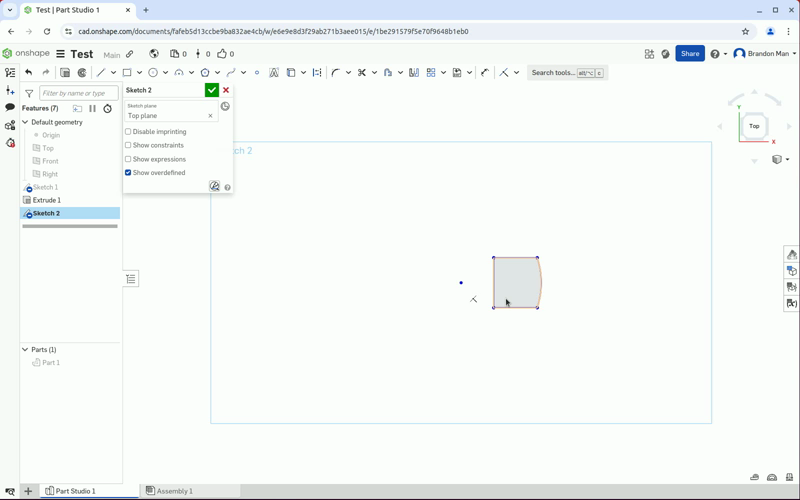
click(506, 298)
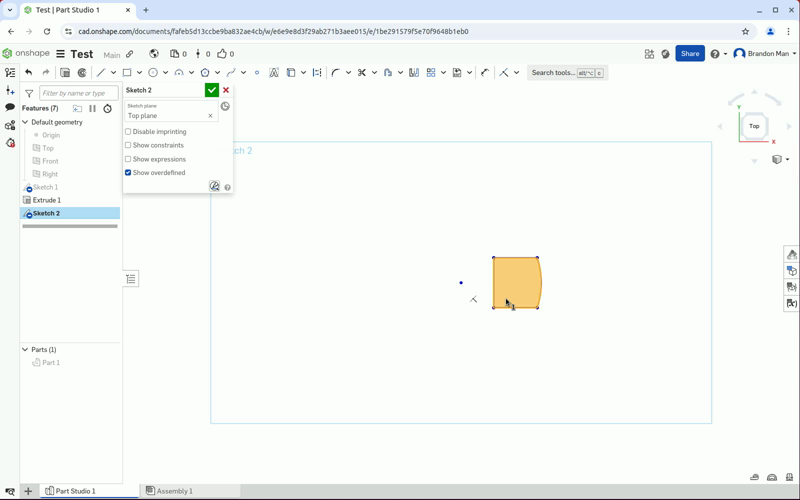
mouse_move(73, 352)
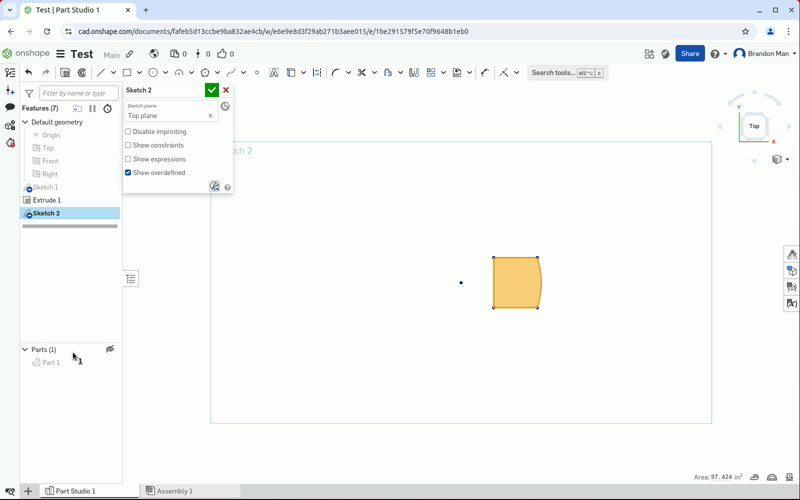
key(shift+y)
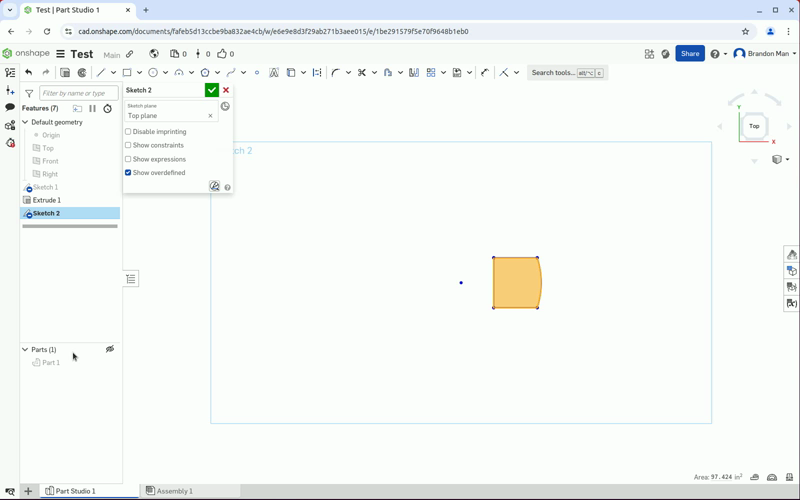
key(shift+e)
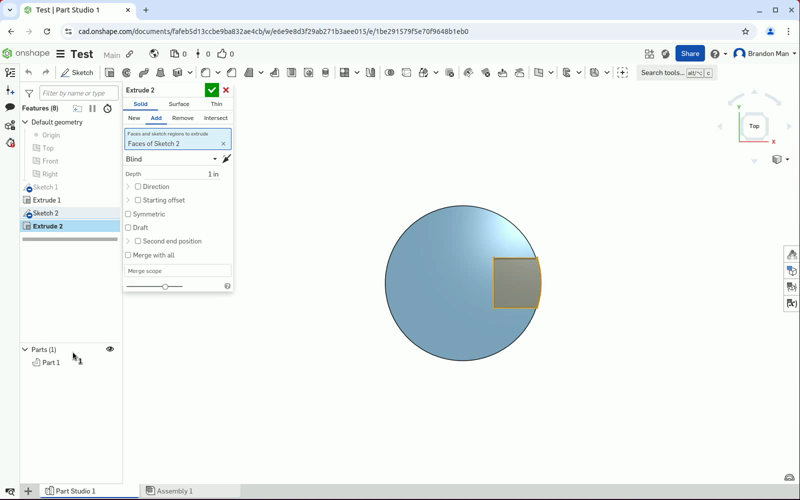
mouse_move(143, 106)
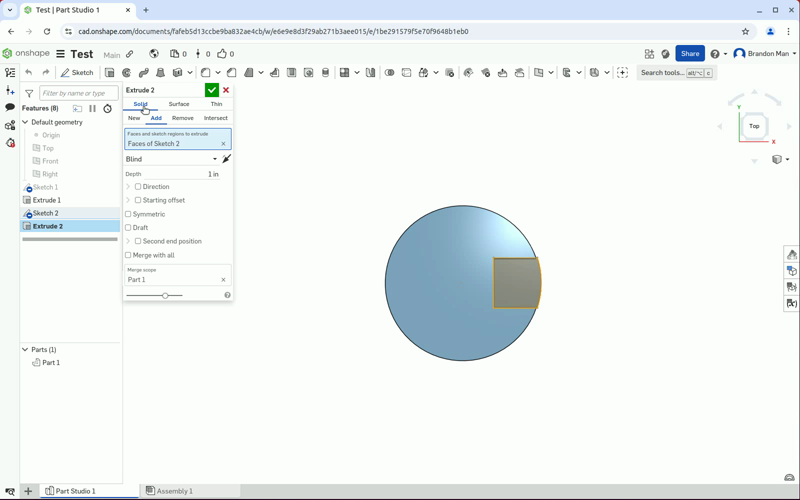
click(143, 106)
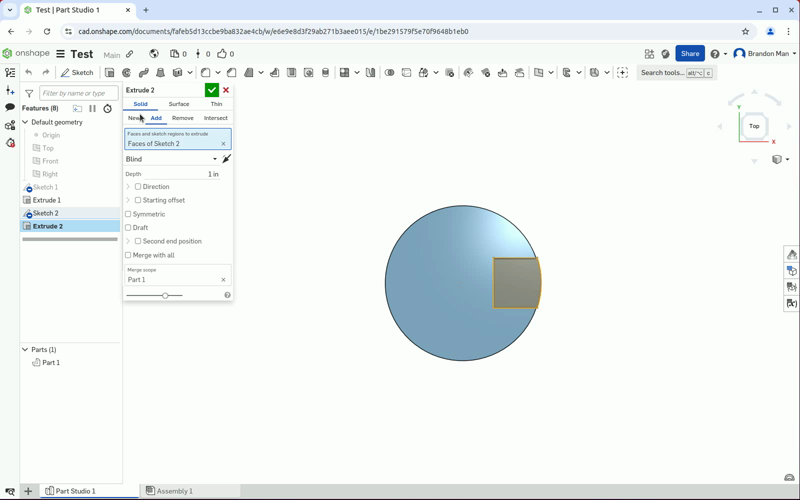
mouse_move(137, 120)
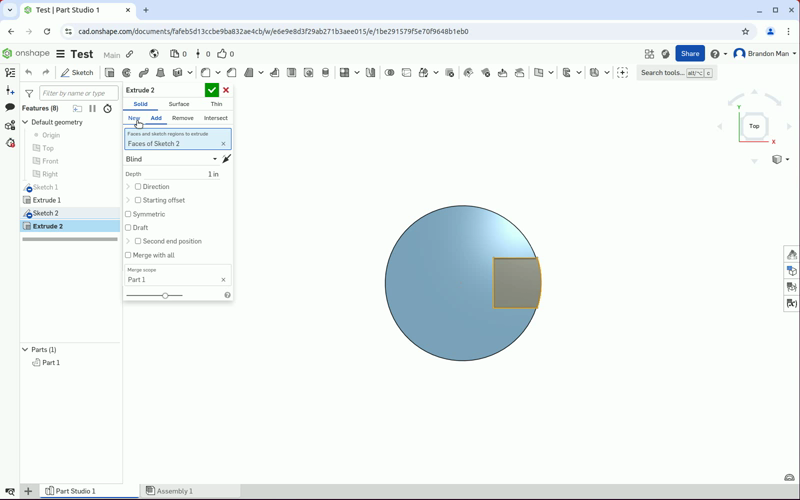
click(137, 120)
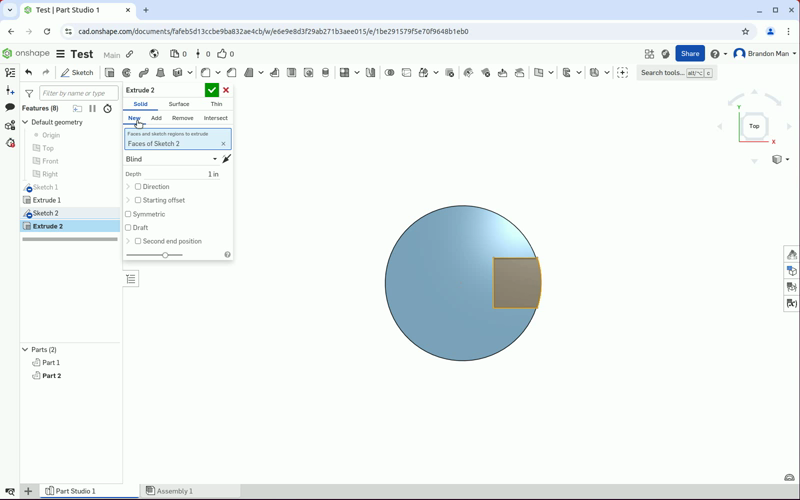
key(tab, 4)
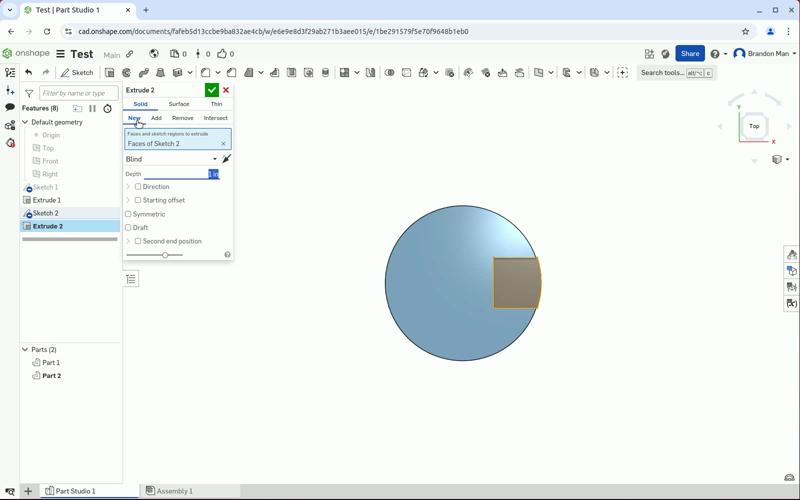
text(13.239)
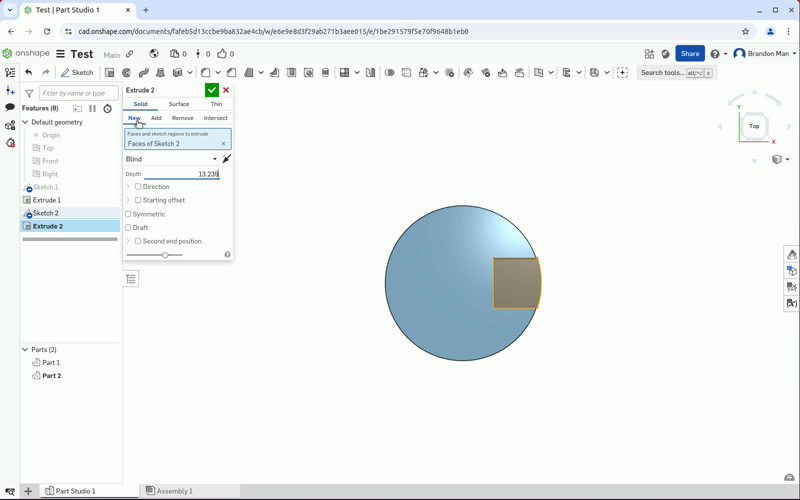
key(enter)
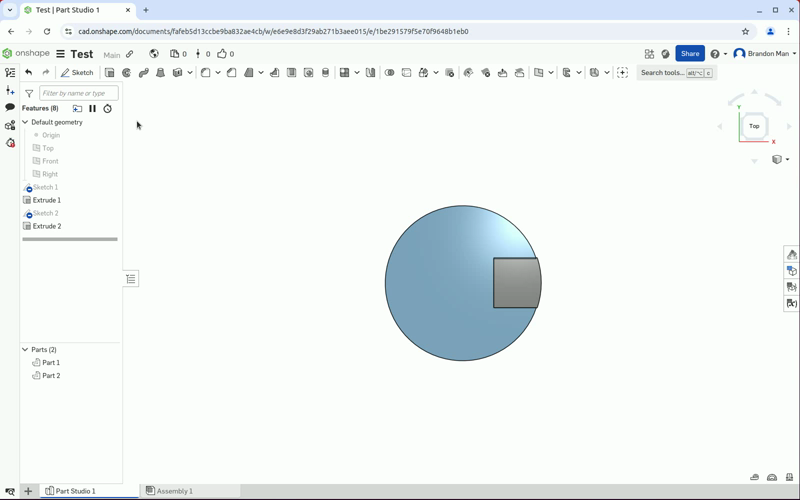
key(shift+h)
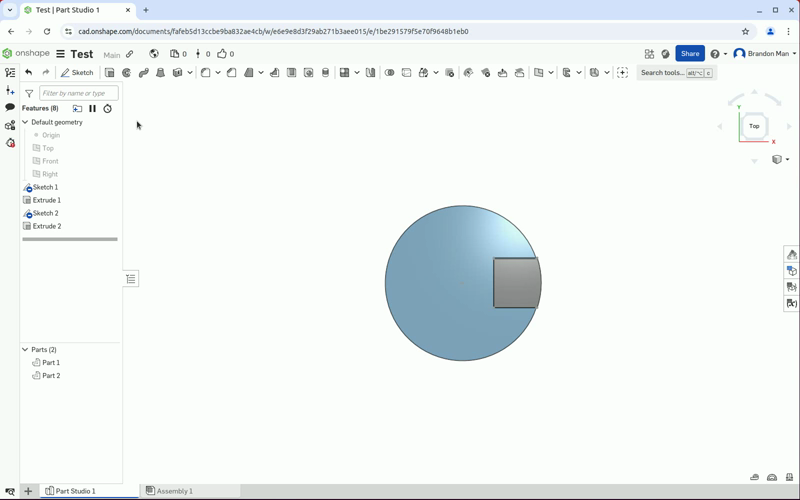
key(shift+h)
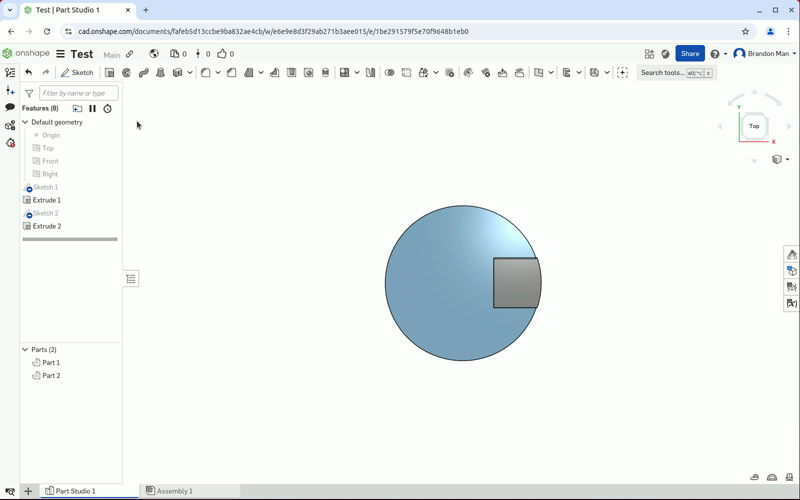
mouse_move(73, 189)
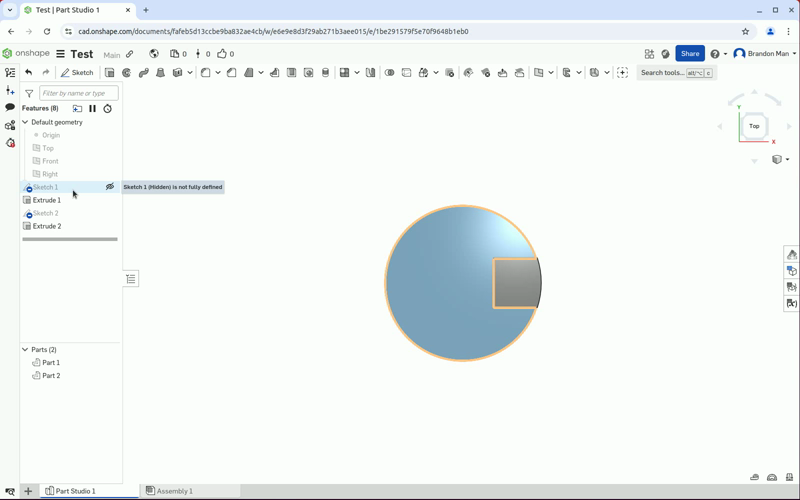
click(73, 189)
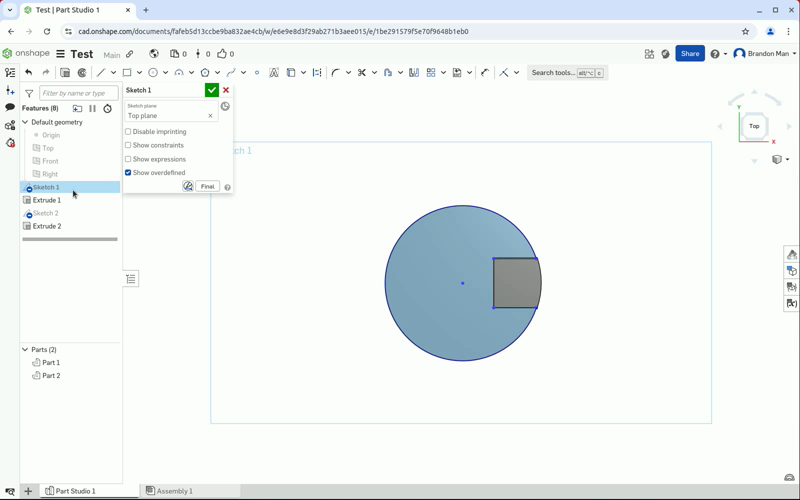
mouse_move(229, 92)
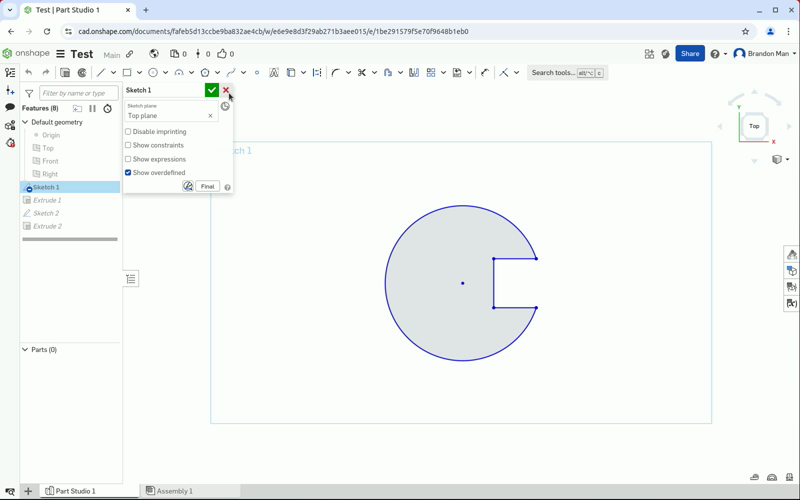
click(229, 92)
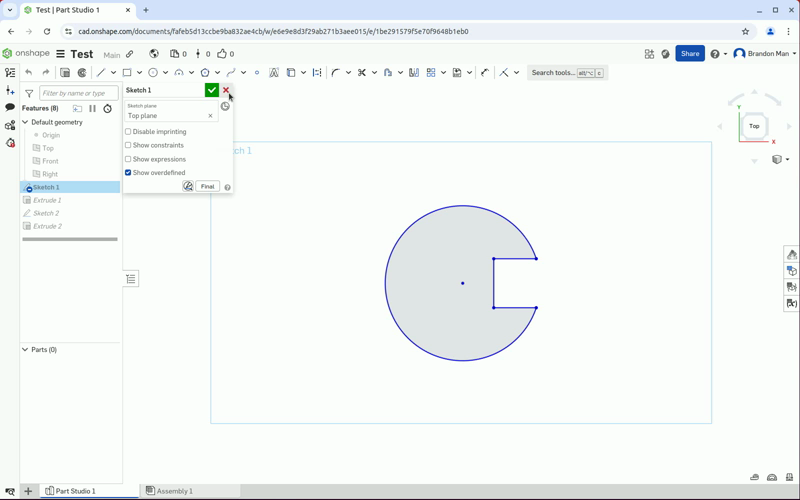
key(shift+s)
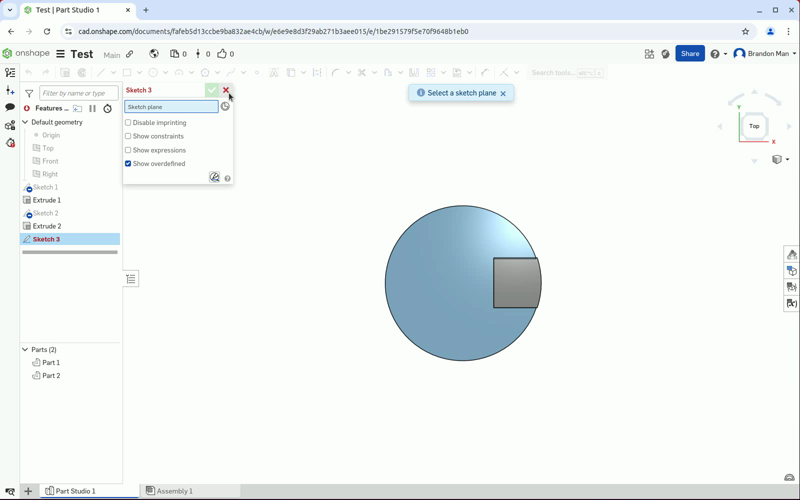
mouse_move(73, 150)
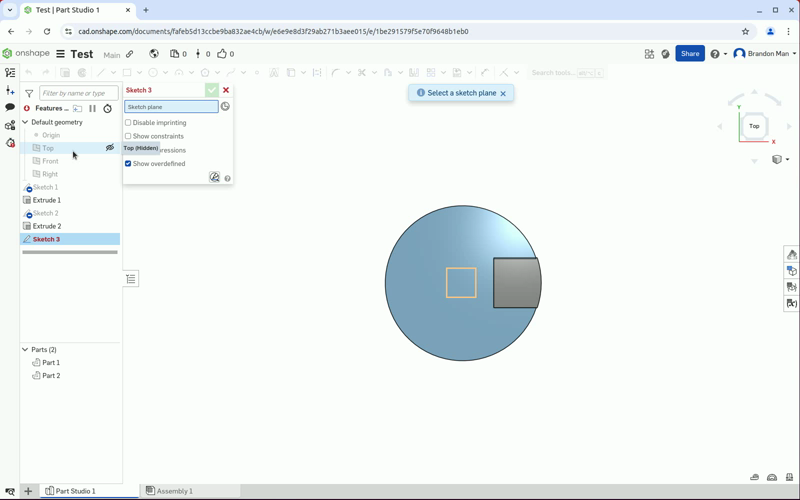
click(73, 150)
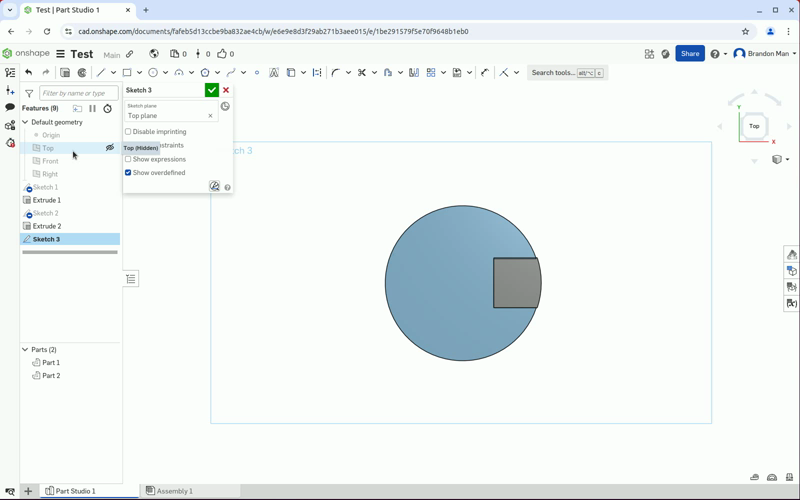
mouse_move(73, 352)
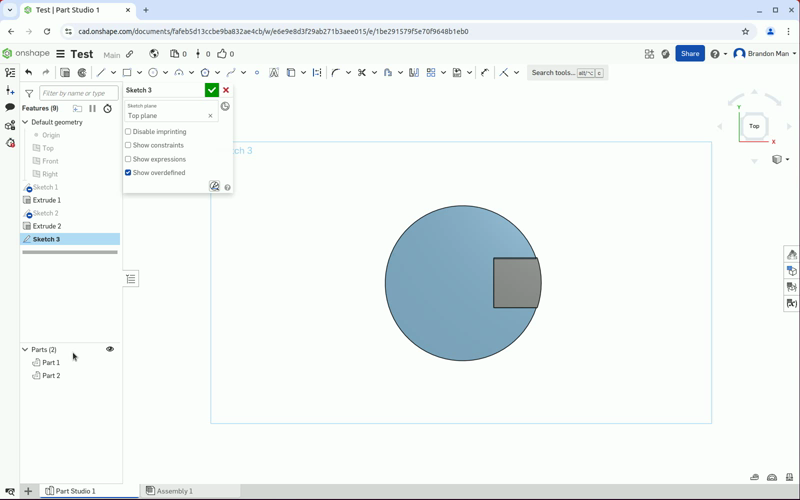
key(y)
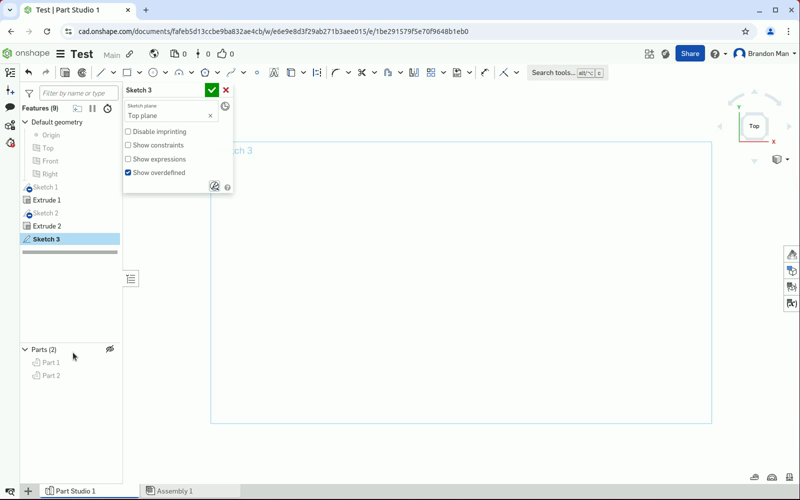
key(l)
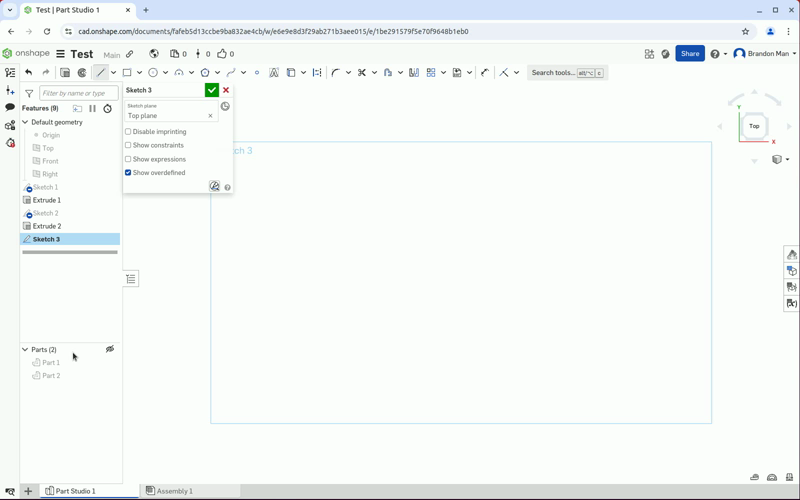
key_down(shift)
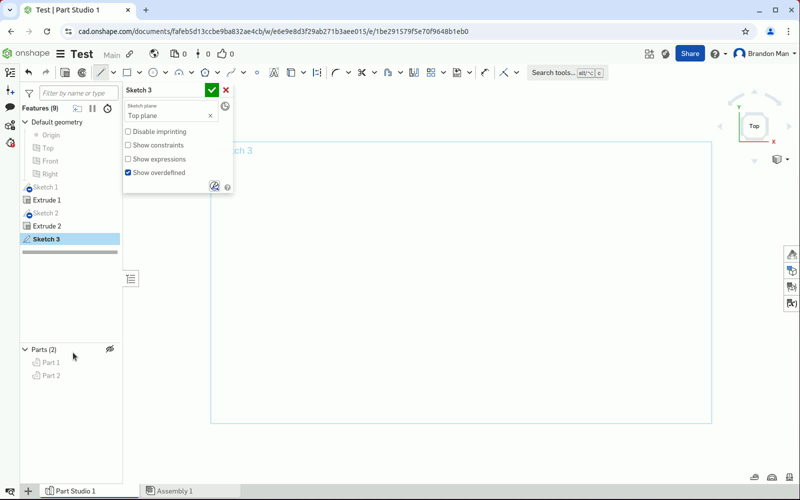
mouse_move(535, 307)
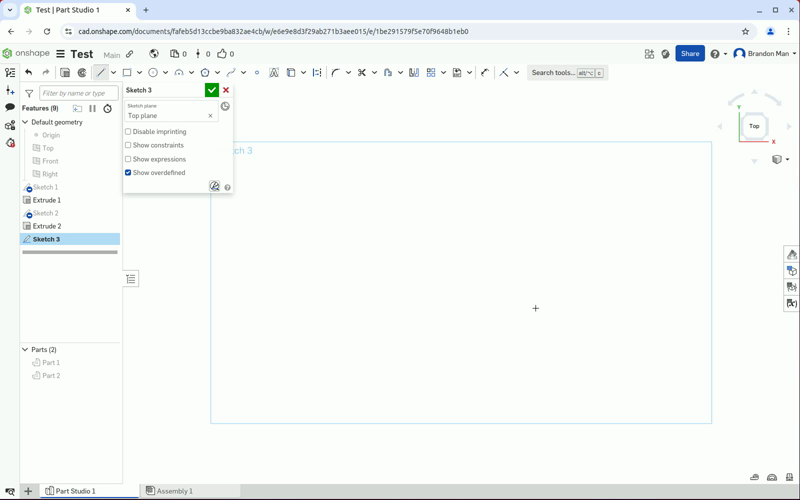
click(535, 307)
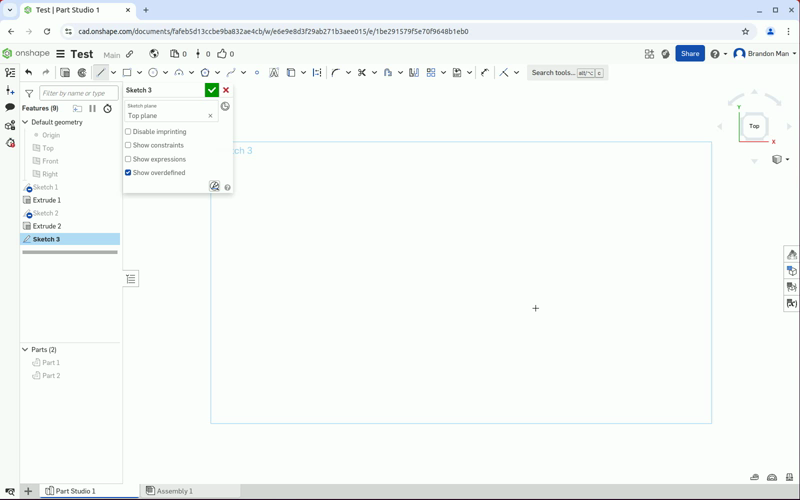
key_up(shift)
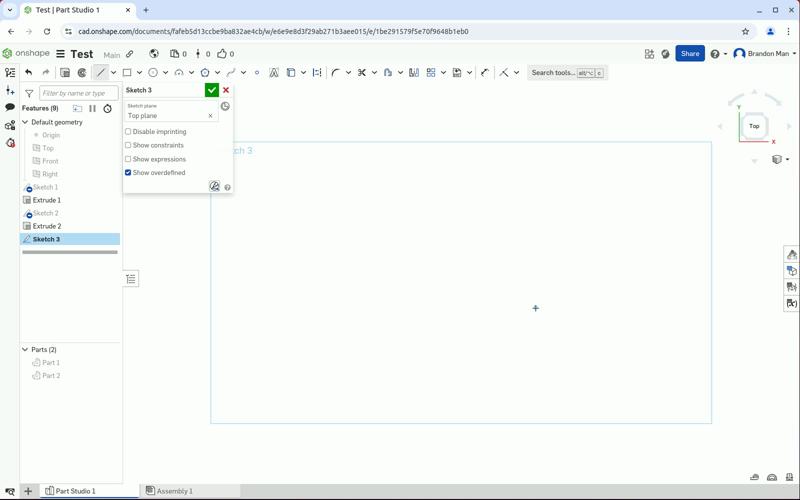
key_down(shift)
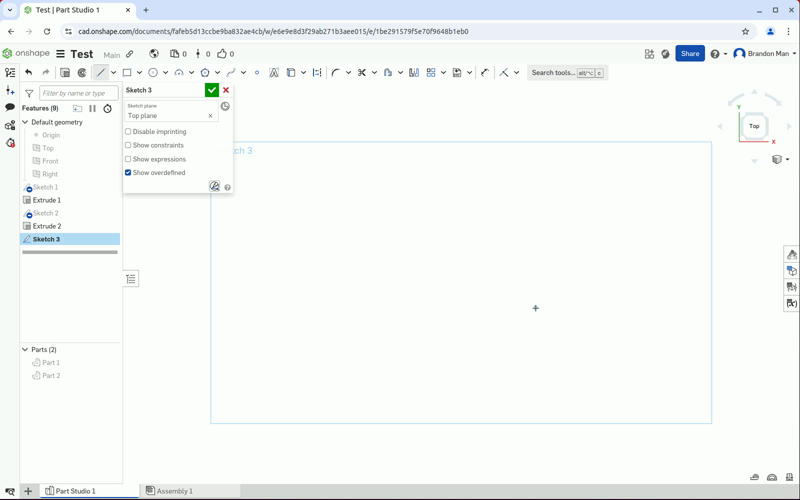
mouse_move(565, 307)
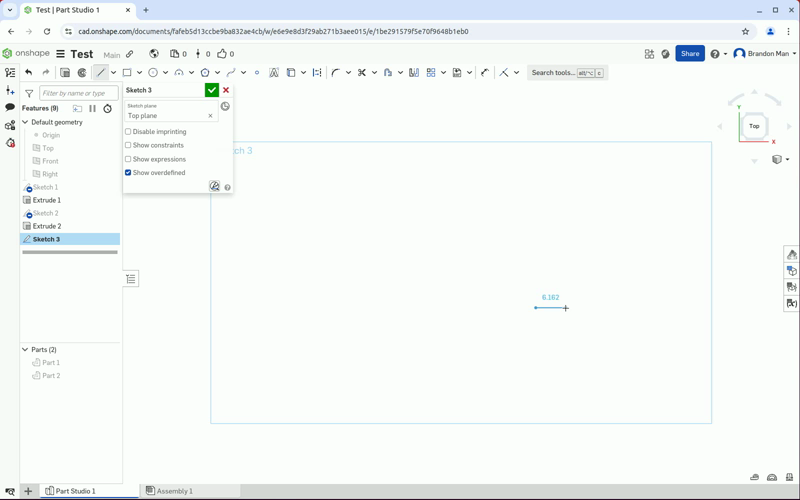
mouse_move(573, 307)
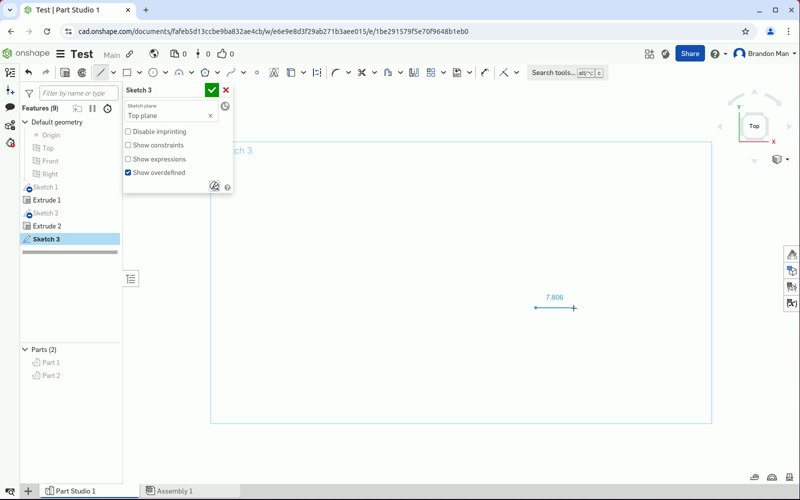
click(573, 307)
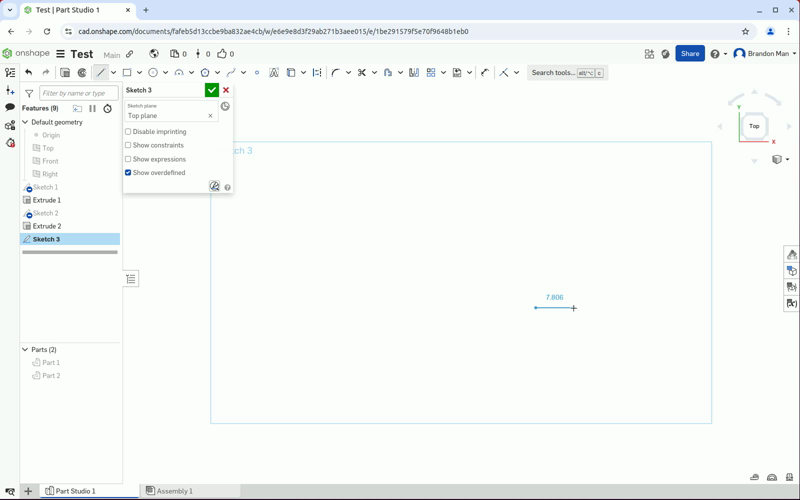
key_up(shift)
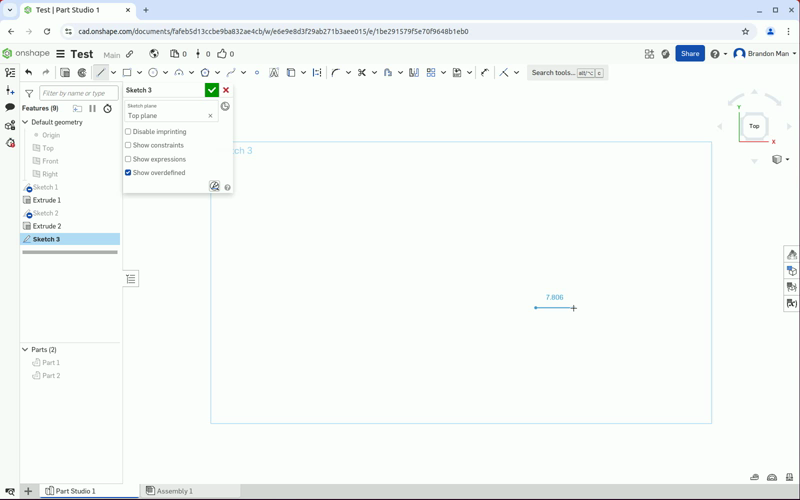
key_down(shift)
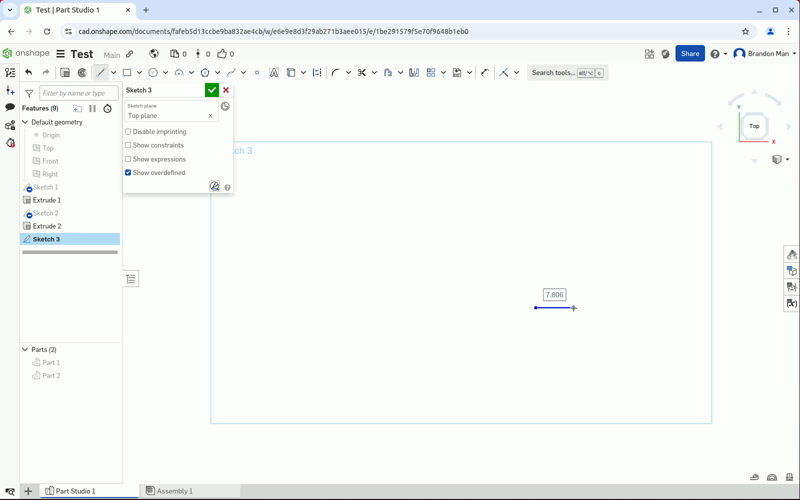
mouse_move(589, 307)
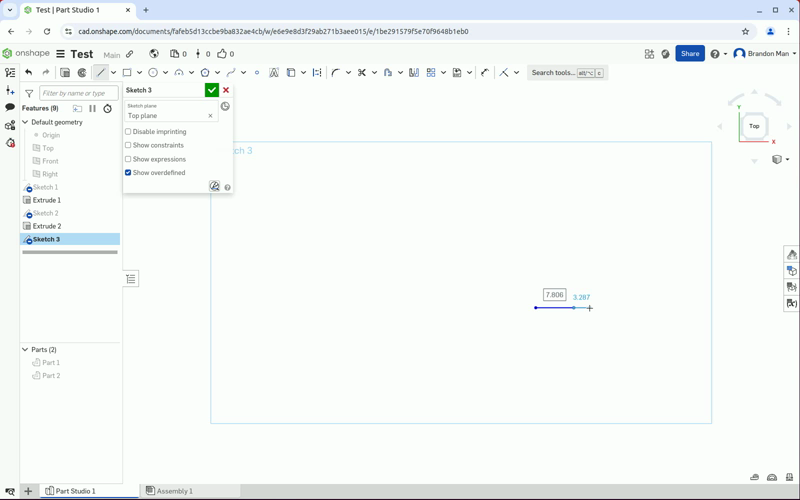
mouse_move(573, 257)
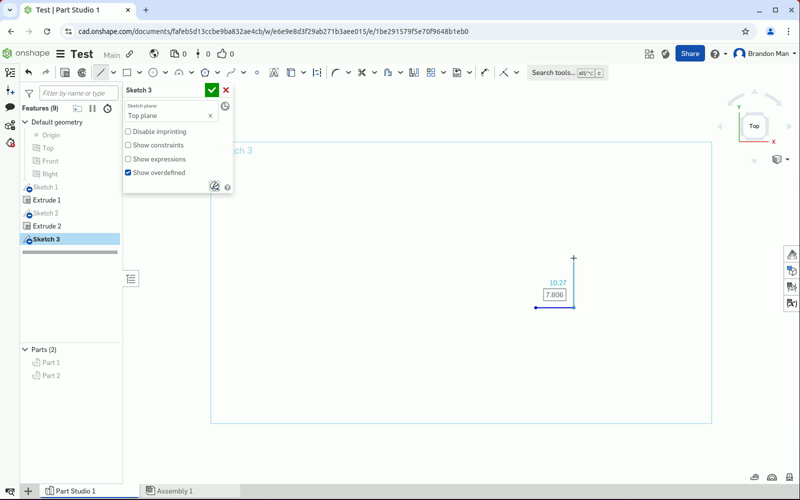
click(573, 257)
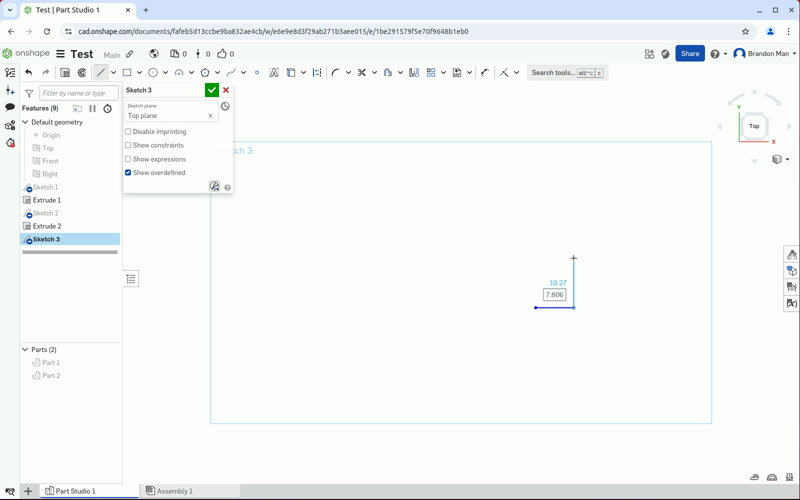
key_up(shift)
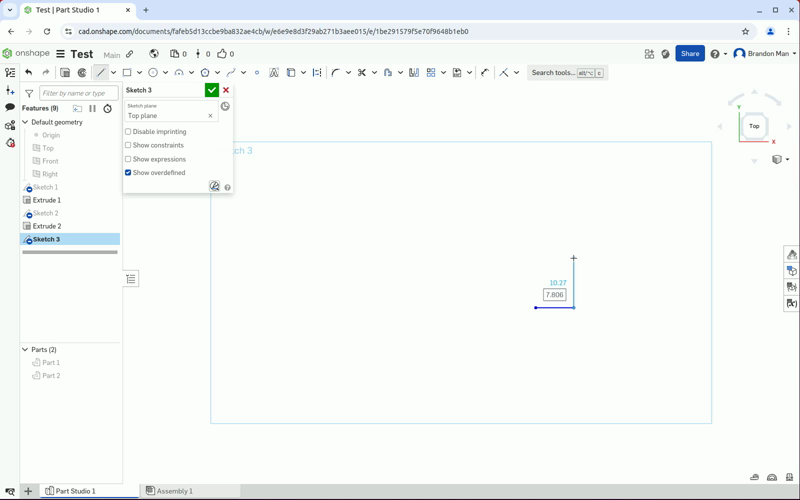
key_down(shift)
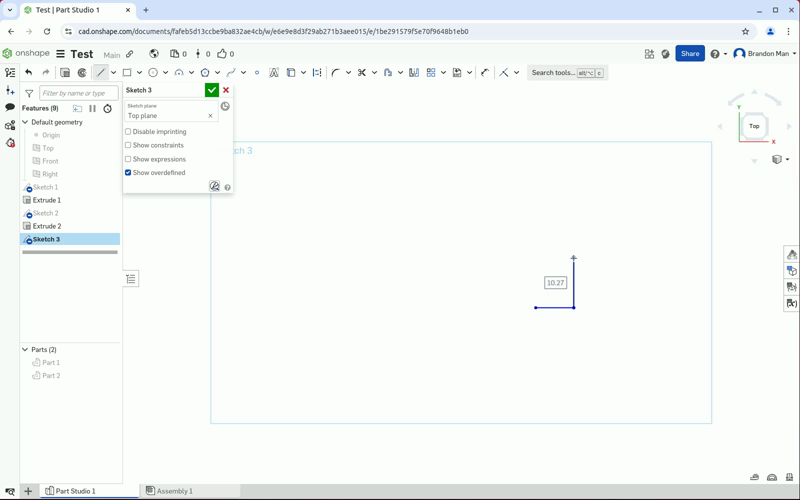
mouse_move(589, 257)
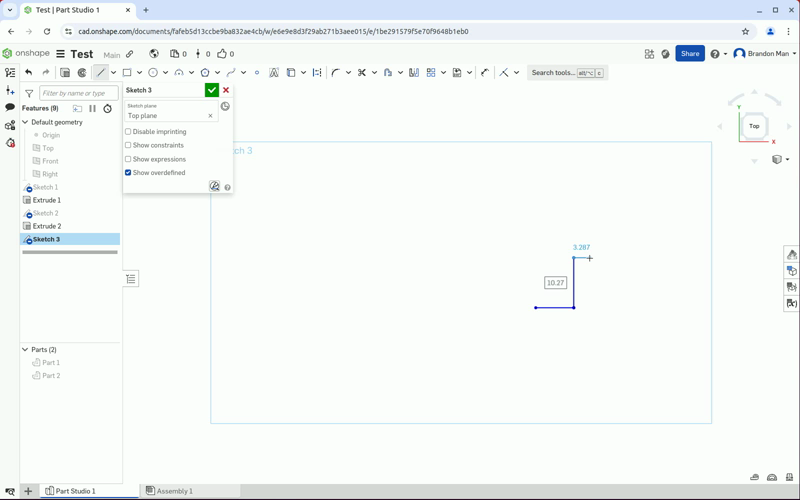
mouse_move(535, 257)
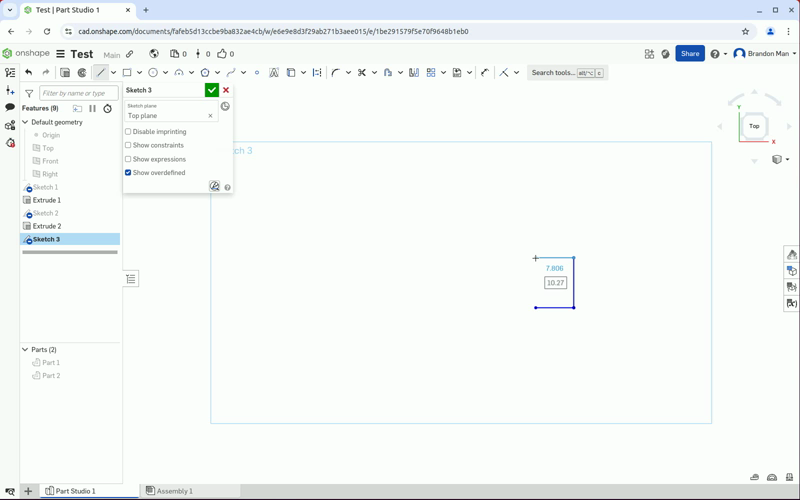
click(535, 257)
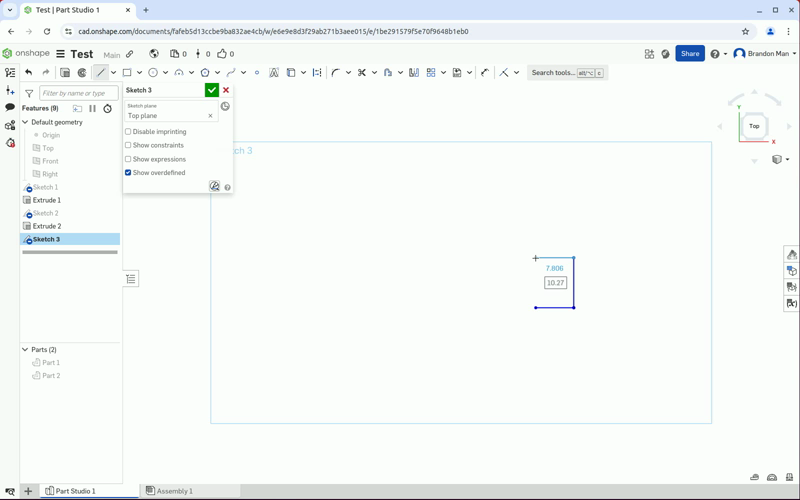
key_up(shift)
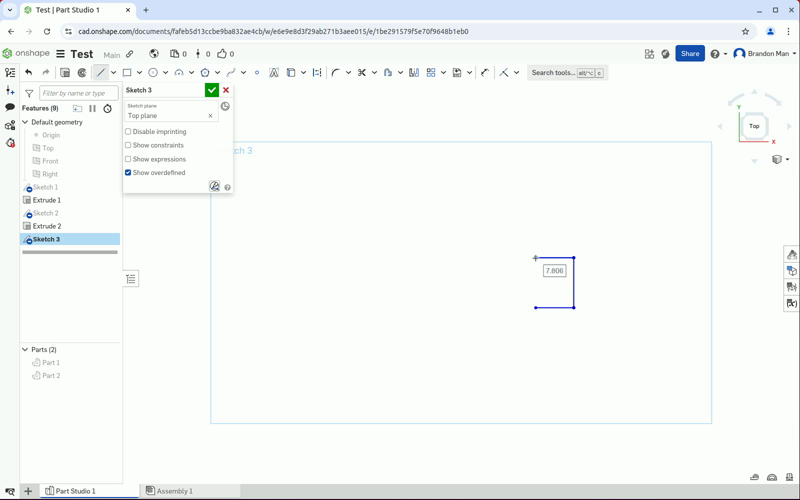
key(esc)
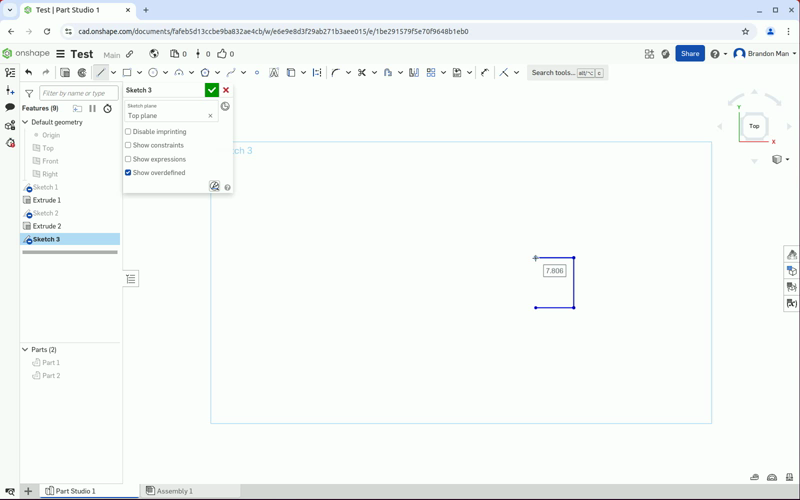
key(a)
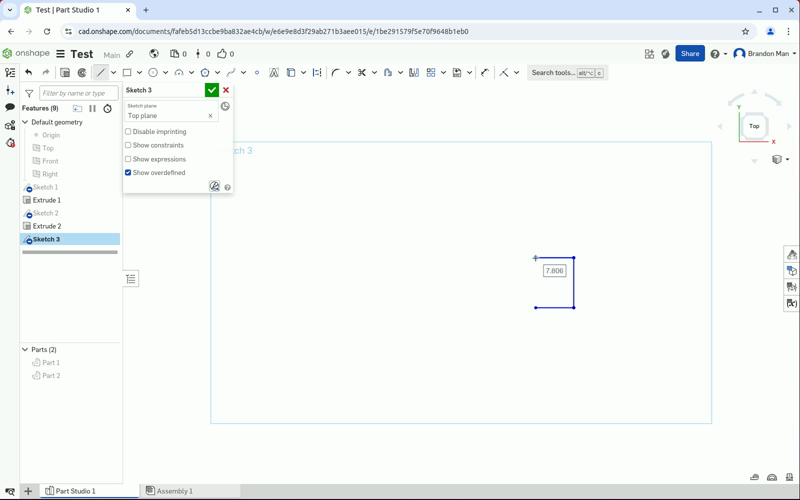
mouse_move(535, 257)
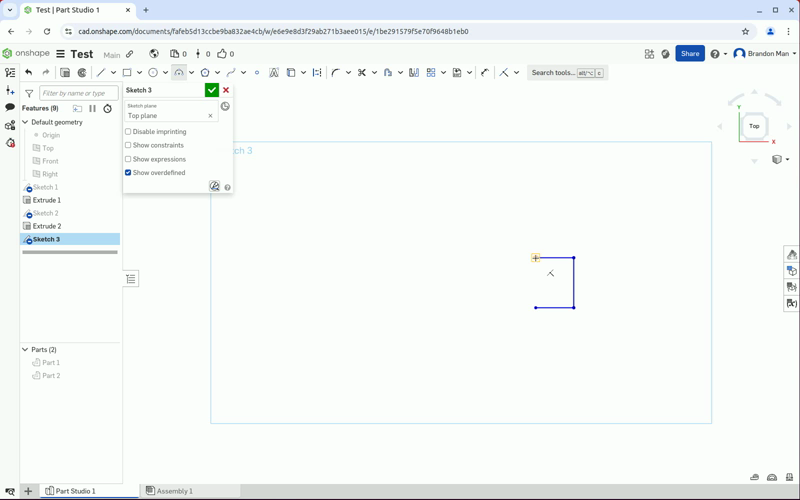
click(535, 257)
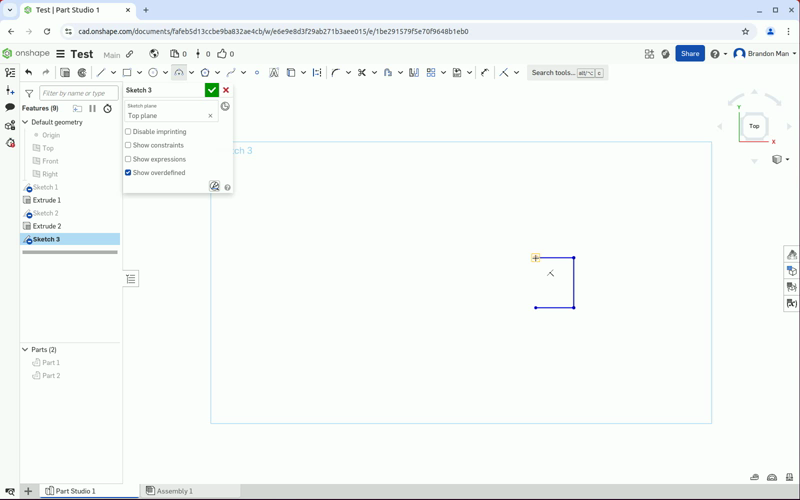
mouse_move(535, 307)
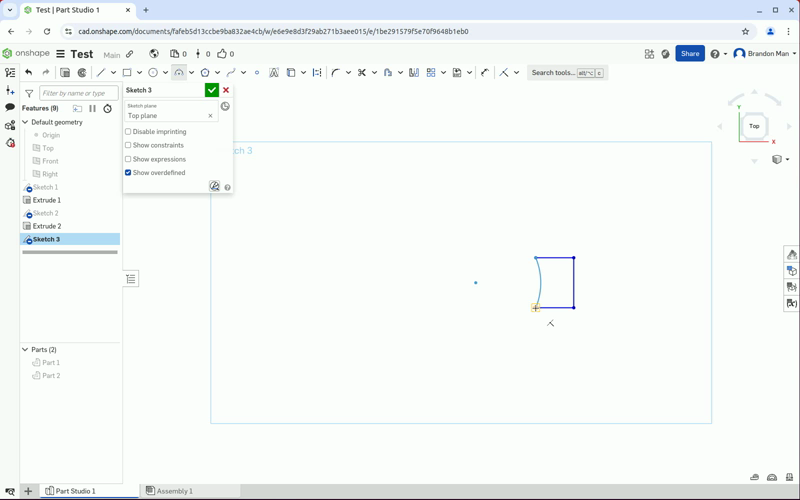
click(535, 307)
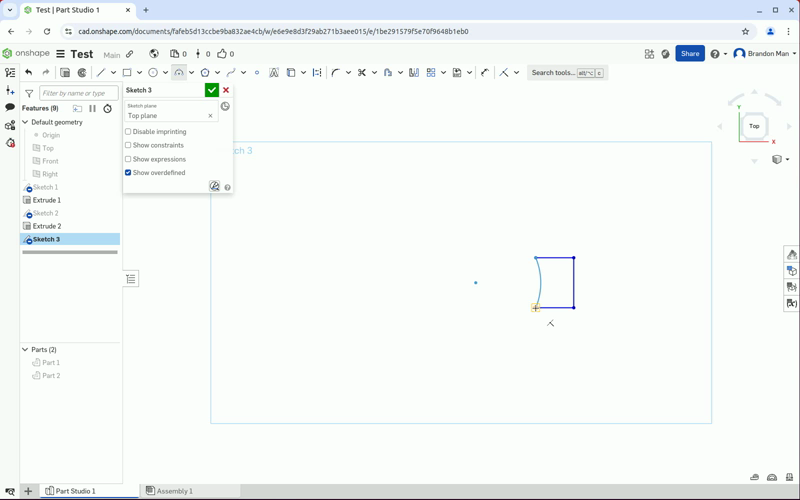
key_down(shift)
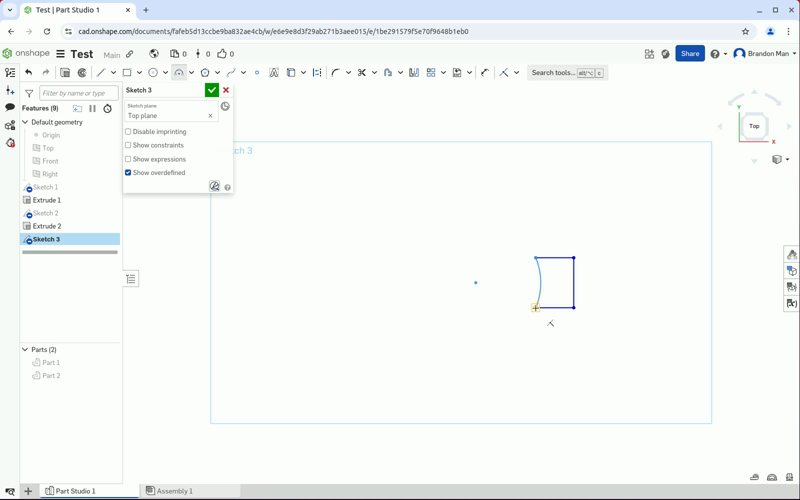
mouse_move(539, 282)
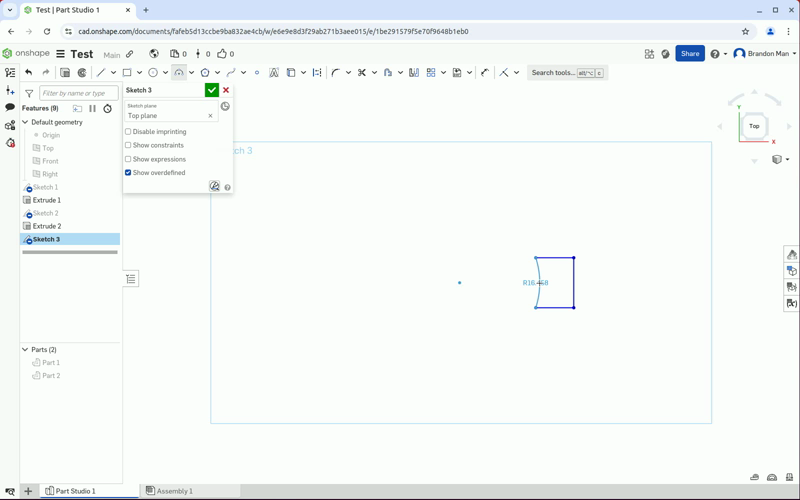
click(539, 282)
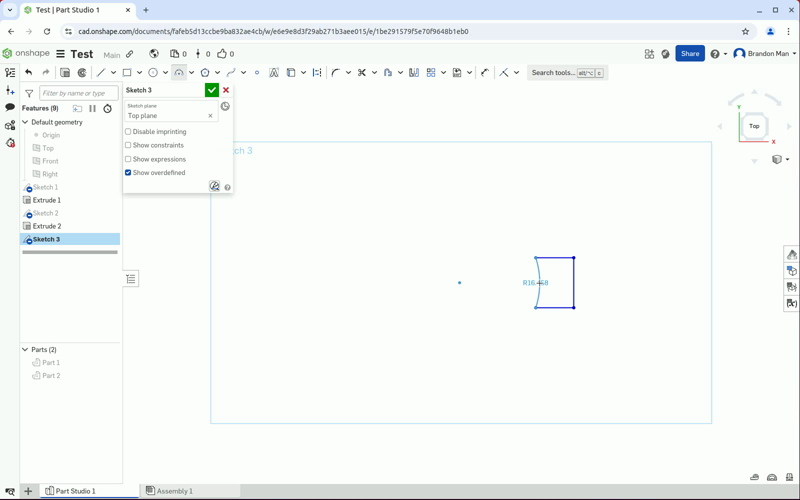
key_up(shift)
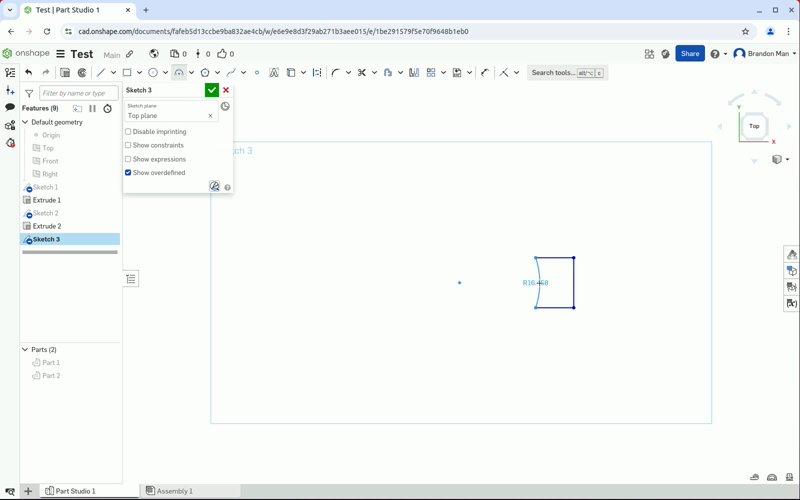
key(esc)
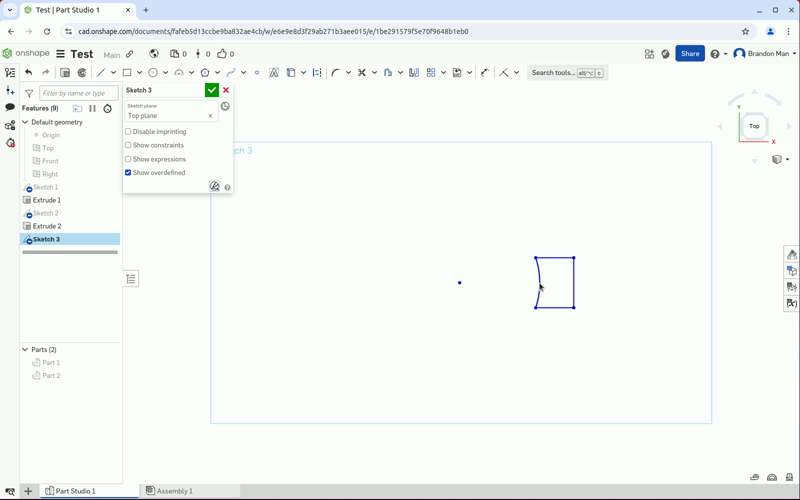
mouse_move(568, 305)
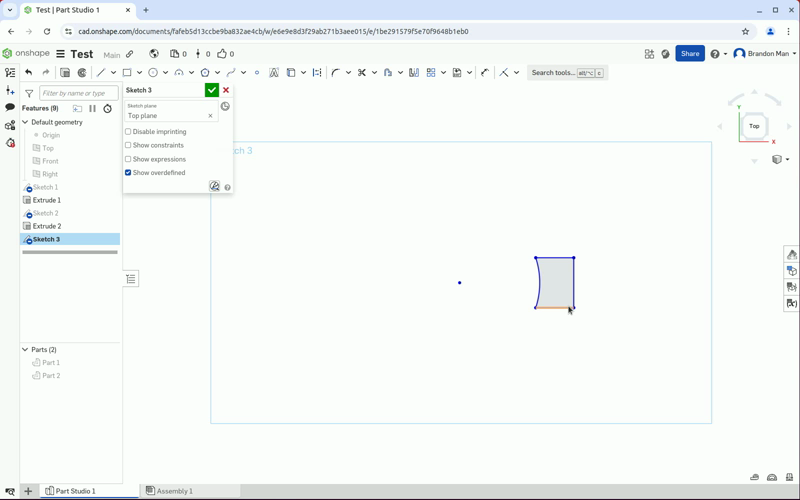
scroll(6)
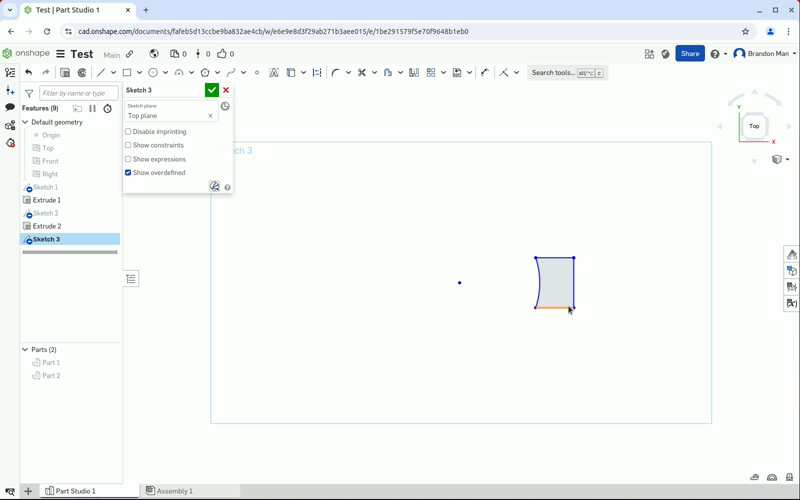
scroll(6)
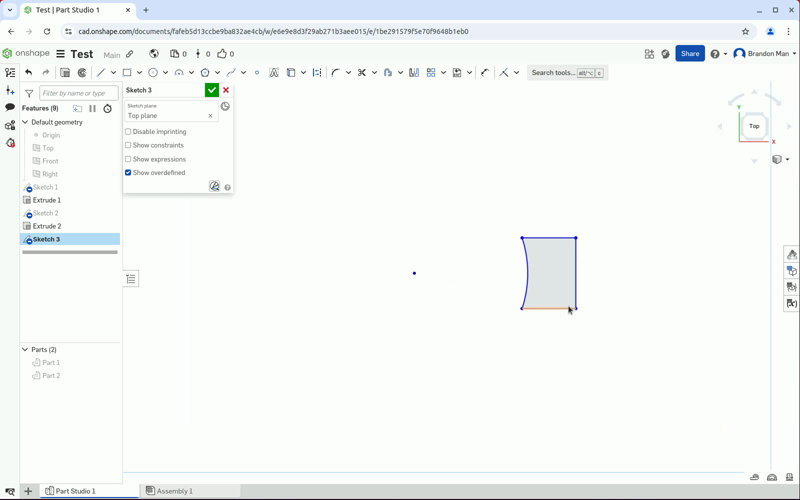
scroll(6)
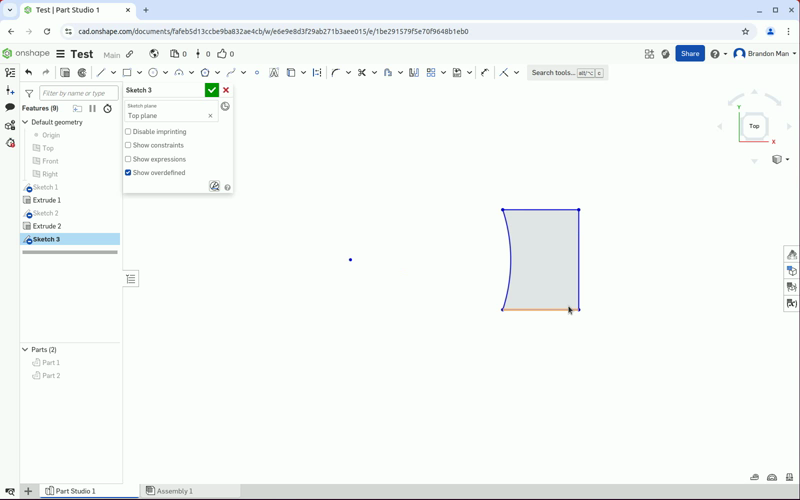
scroll(6)
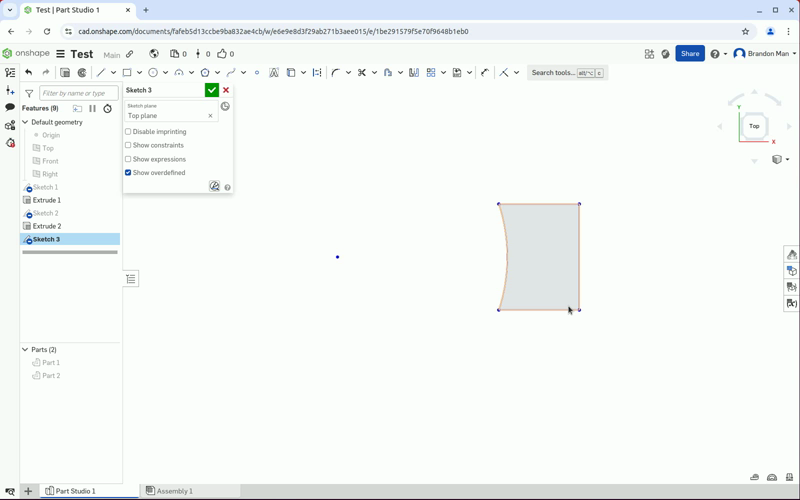
scroll(6)
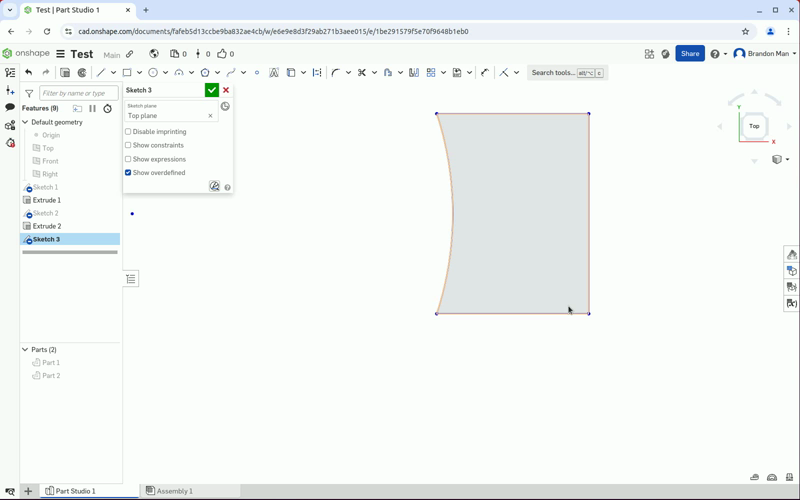
scroll(6)
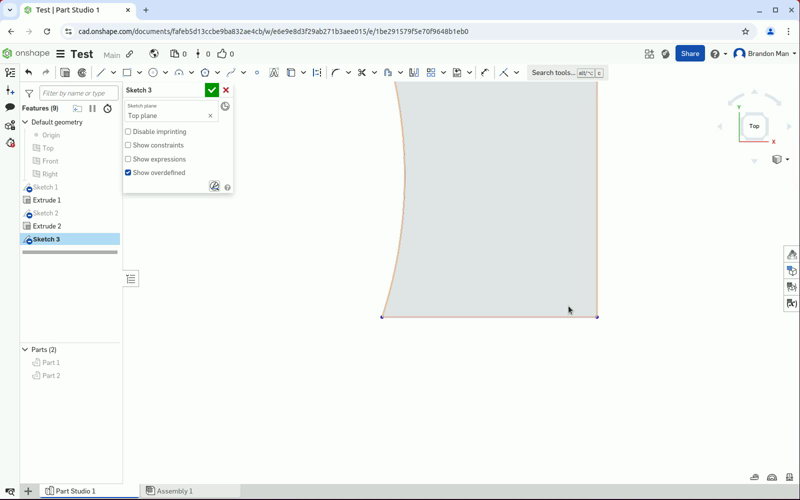
scroll(6)
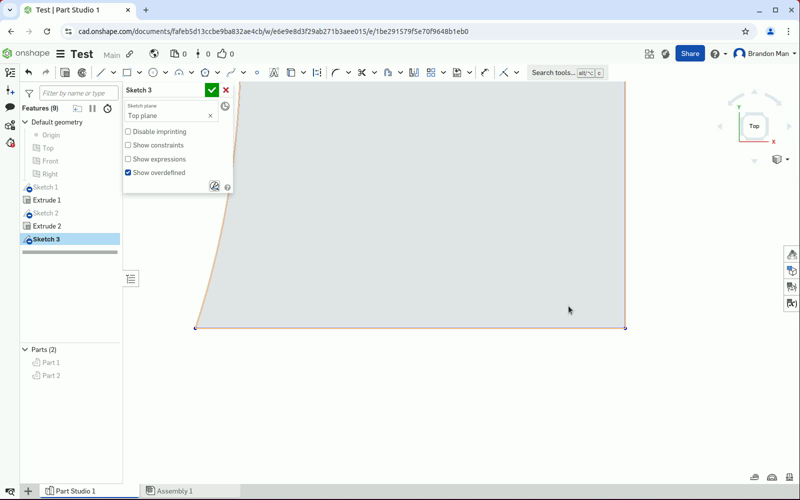
click(568, 305)
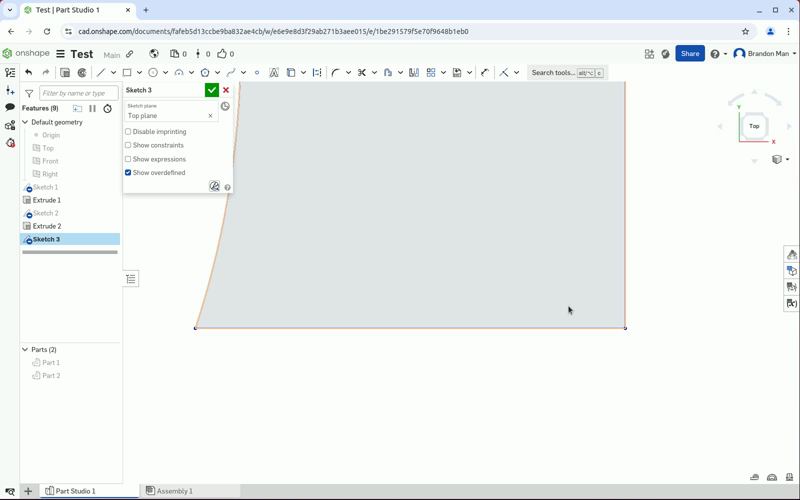
scroll(-6)
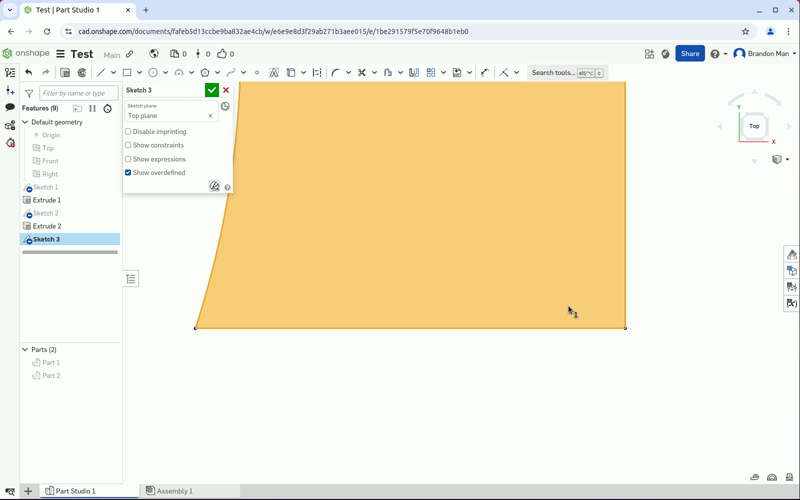
scroll(-6)
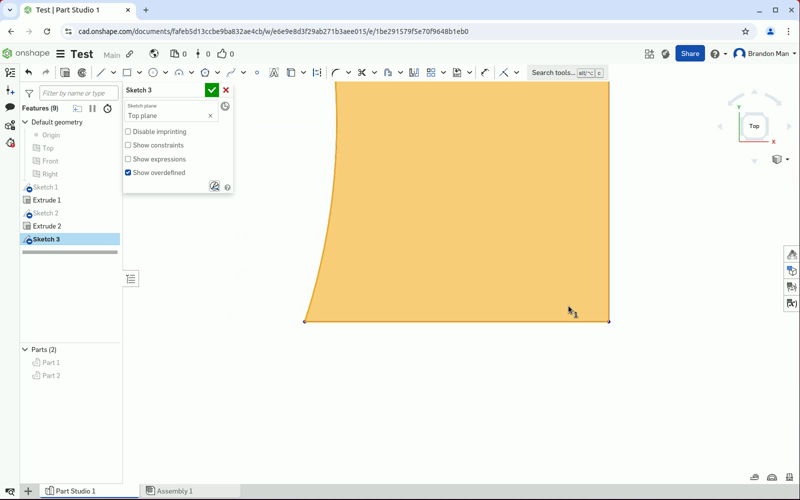
scroll(-6)
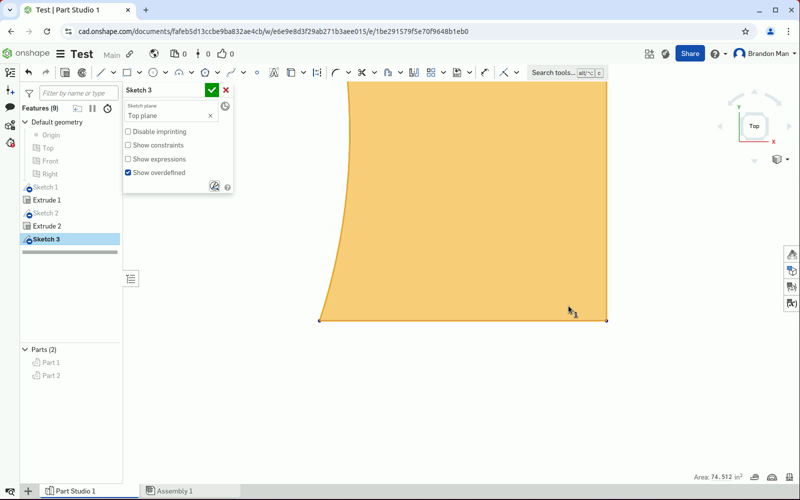
scroll(-6)
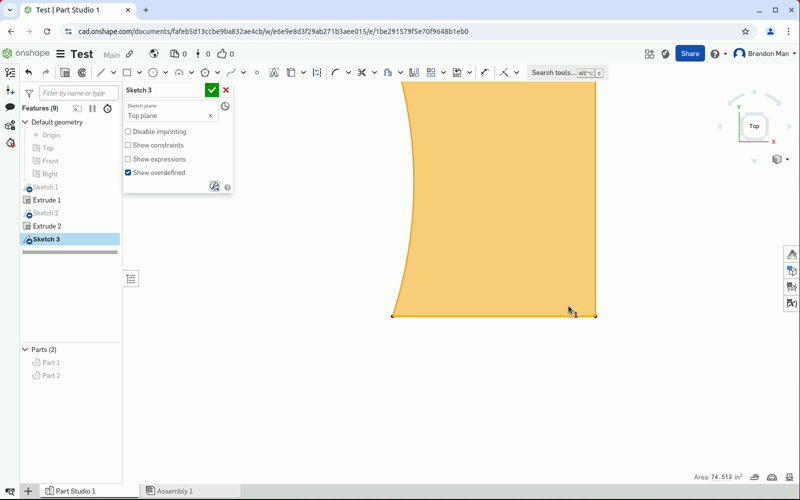
scroll(-6)
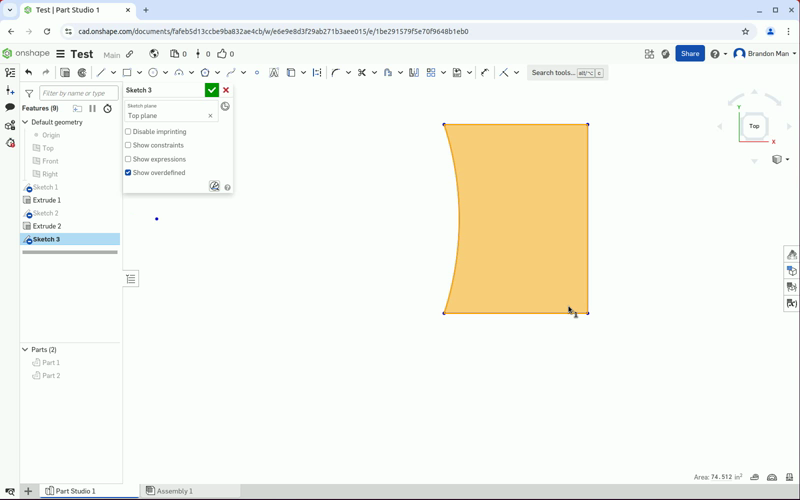
scroll(-6)
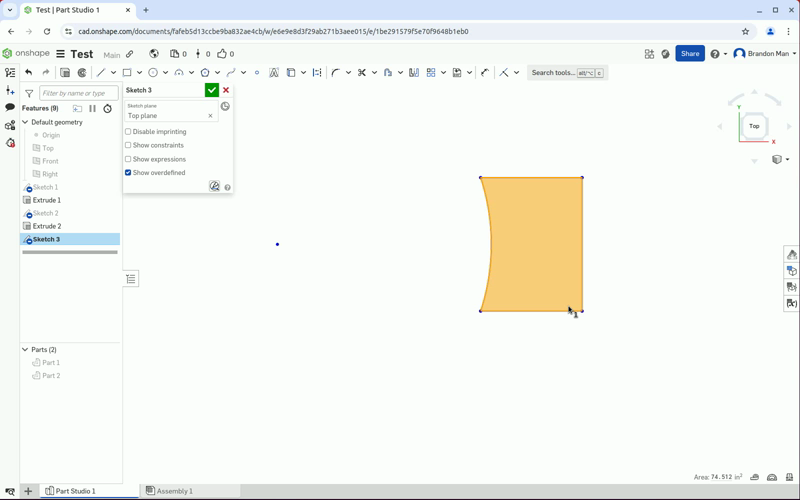
scroll(-6)
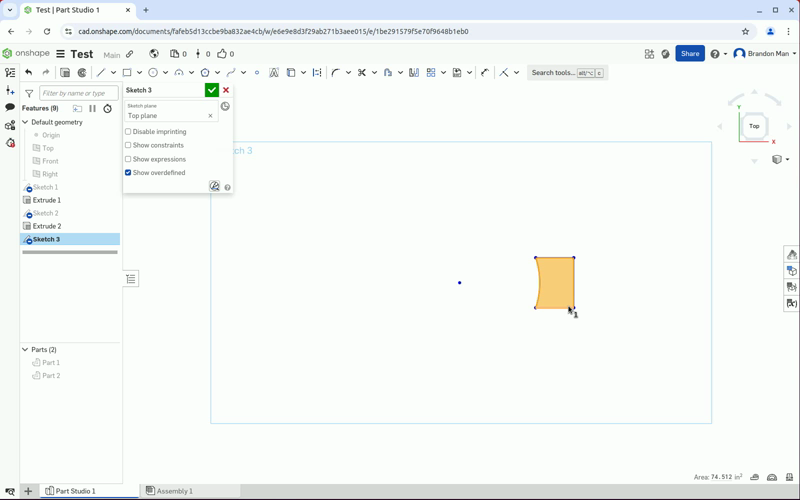
mouse_move(73, 352)
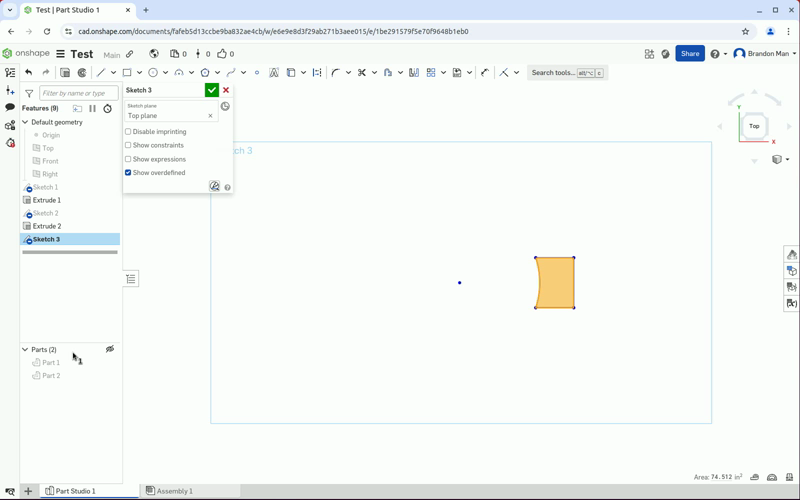
key(shift+y)
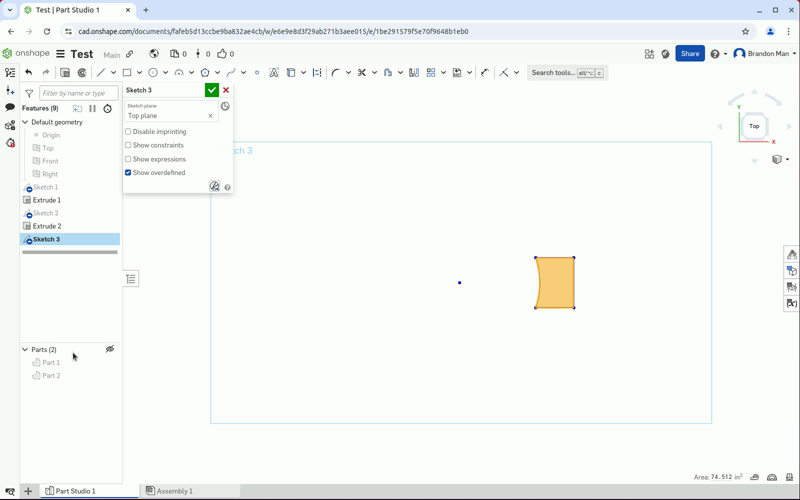
key(shift+e)
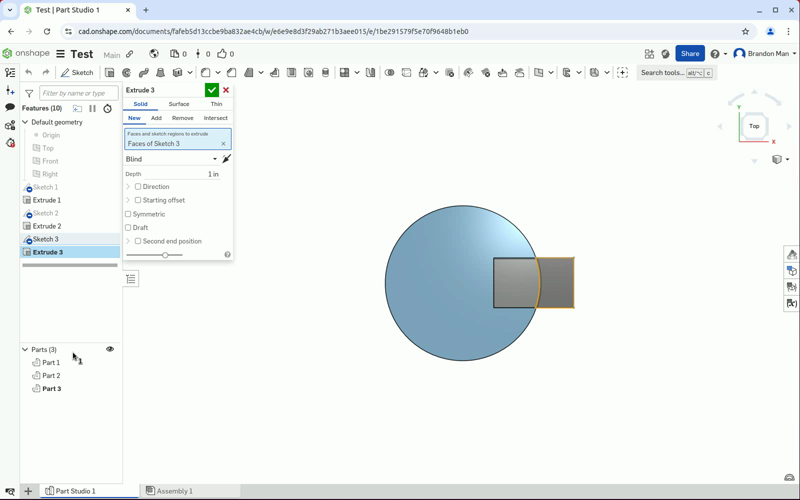
mouse_move(143, 106)
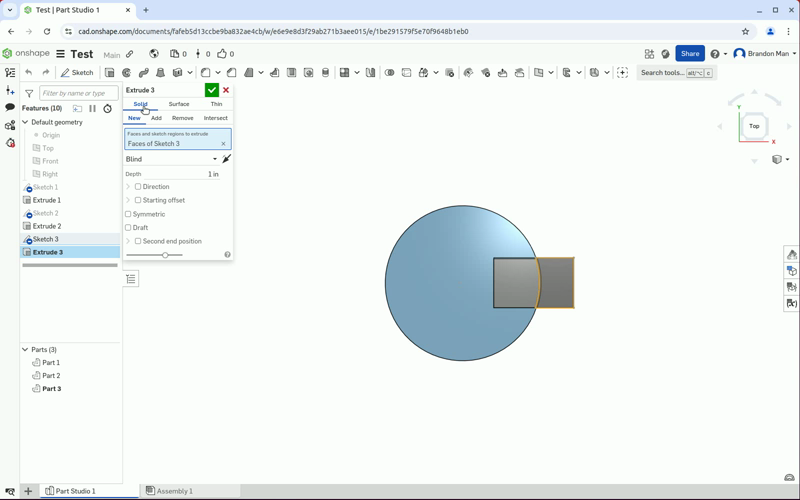
click(143, 106)
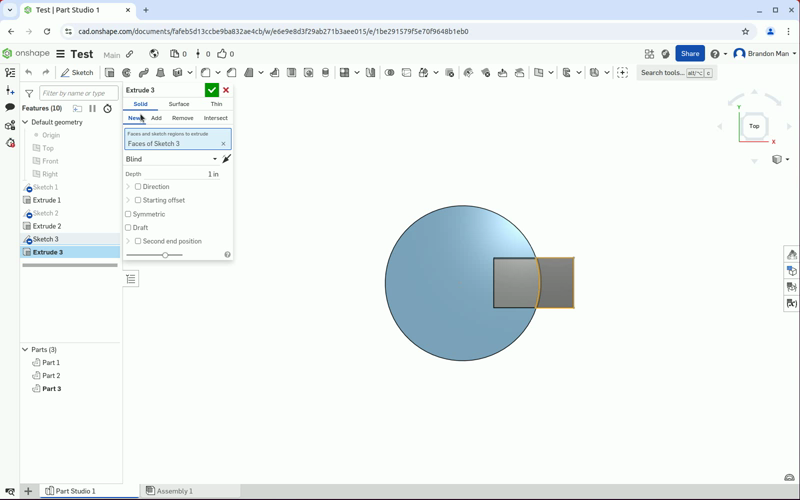
mouse_move(137, 120)
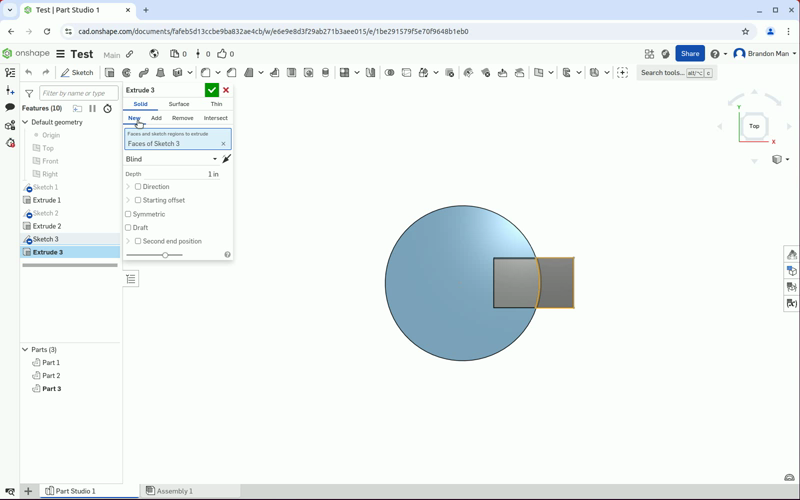
click(137, 120)
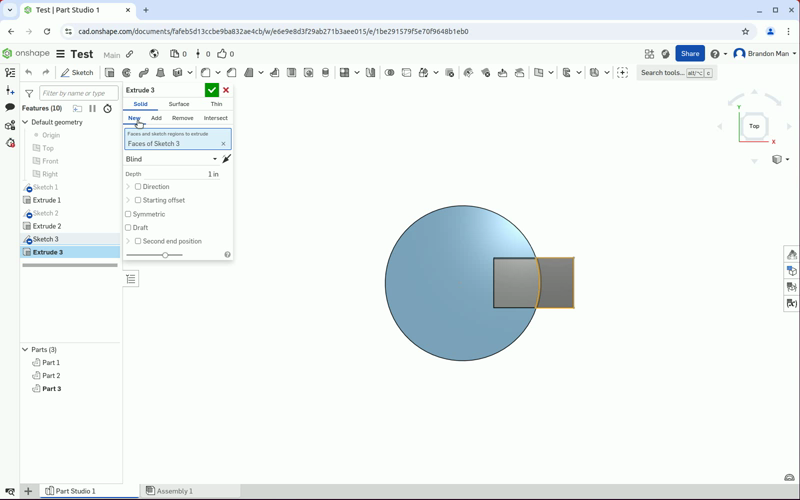
key(tab, 4)
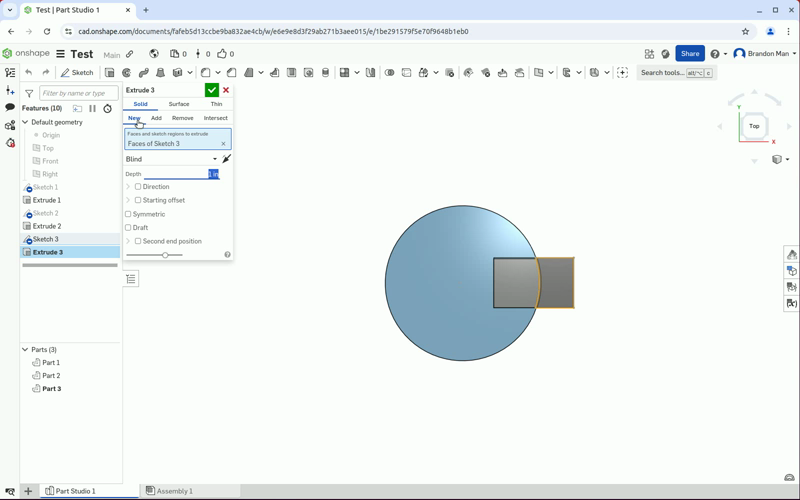
text(4.092)
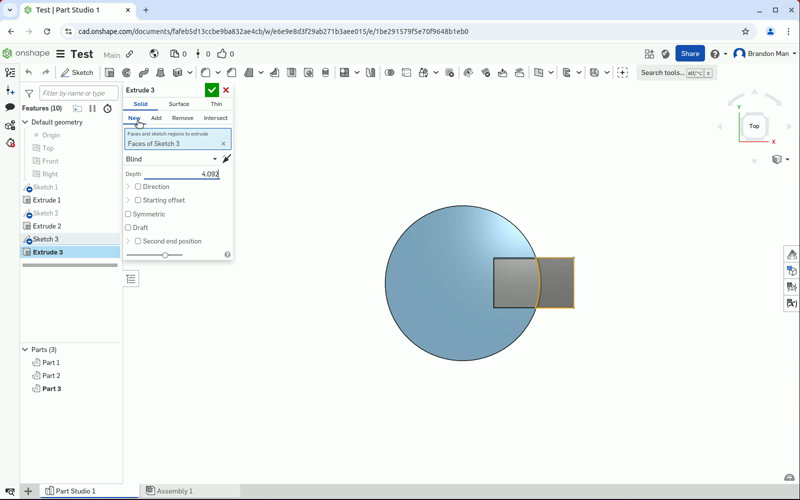
key(enter)
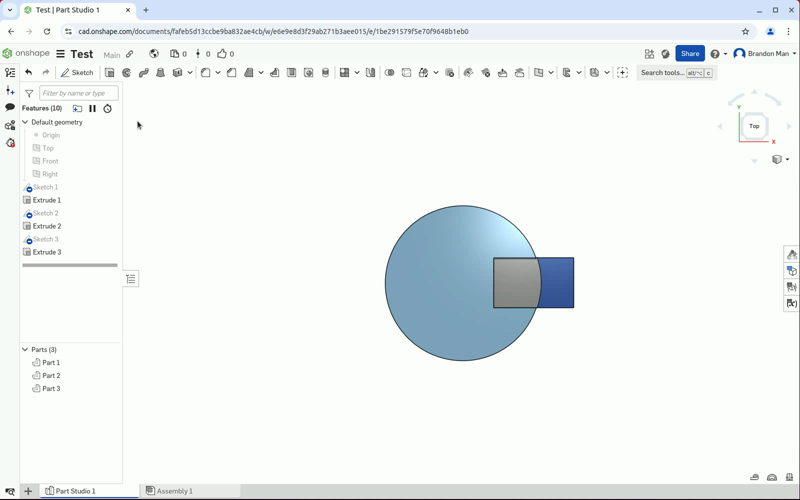
key(shift+h)
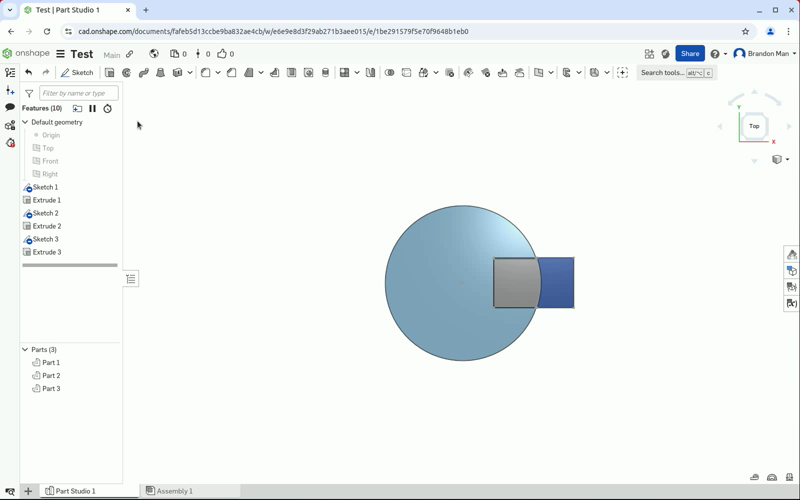
key(shift+h)
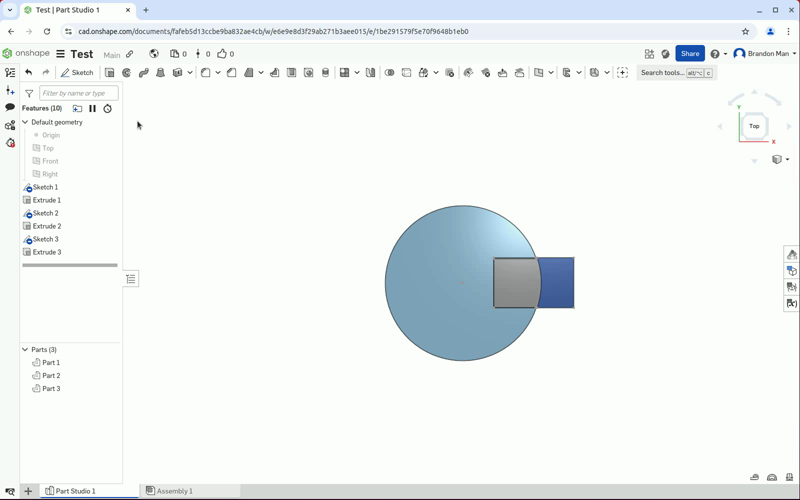
key(shift+7)
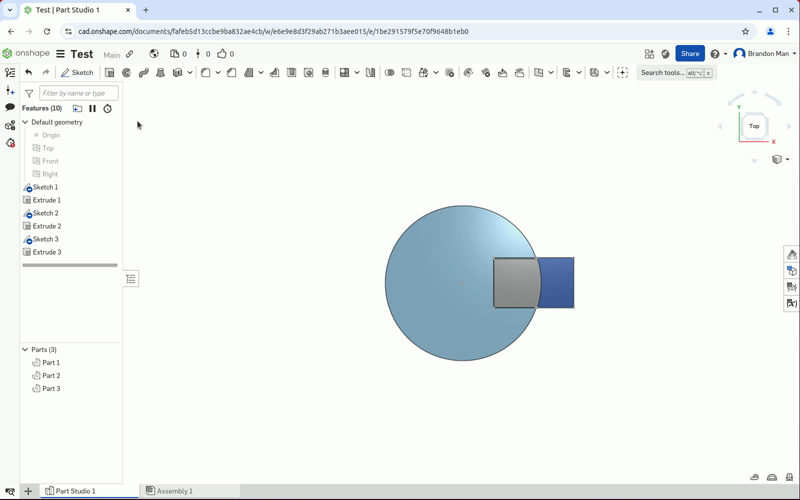
key(up, 3)
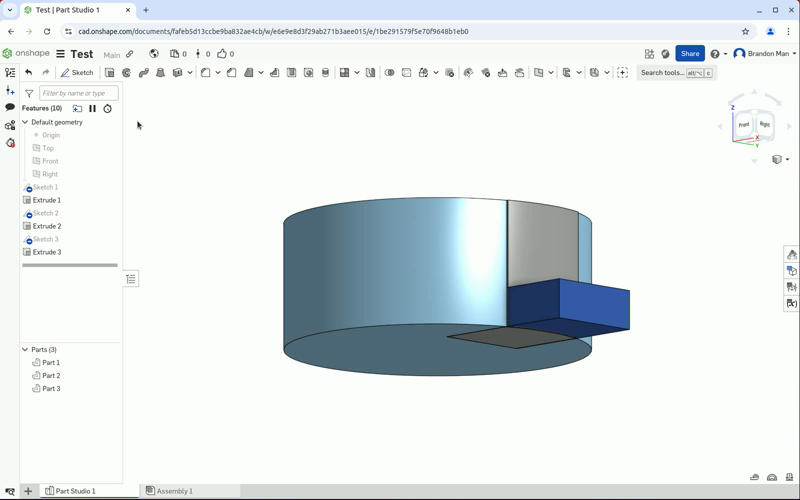
key(left, 3)
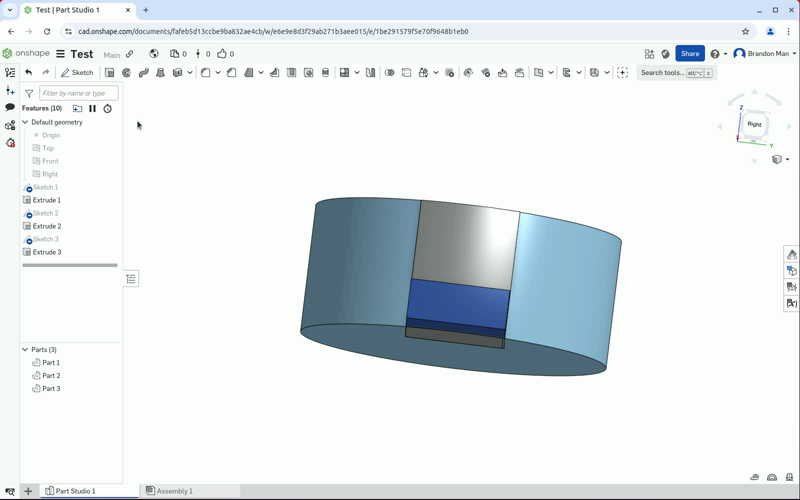
key(right, 3)
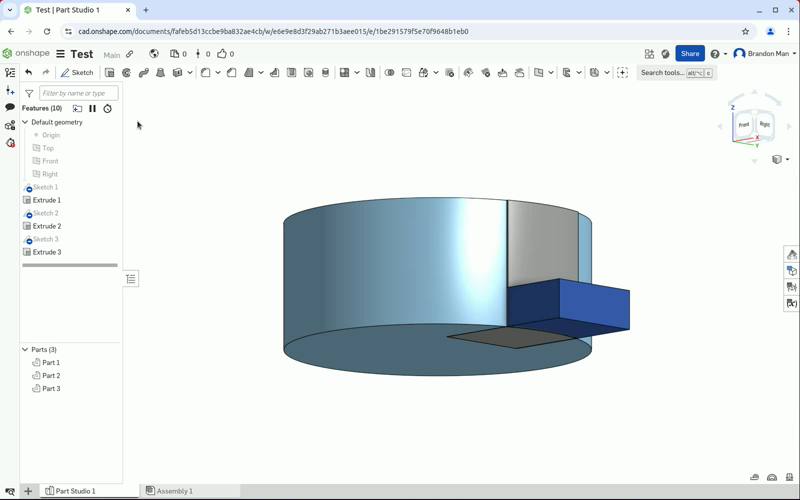
key(down, 3)
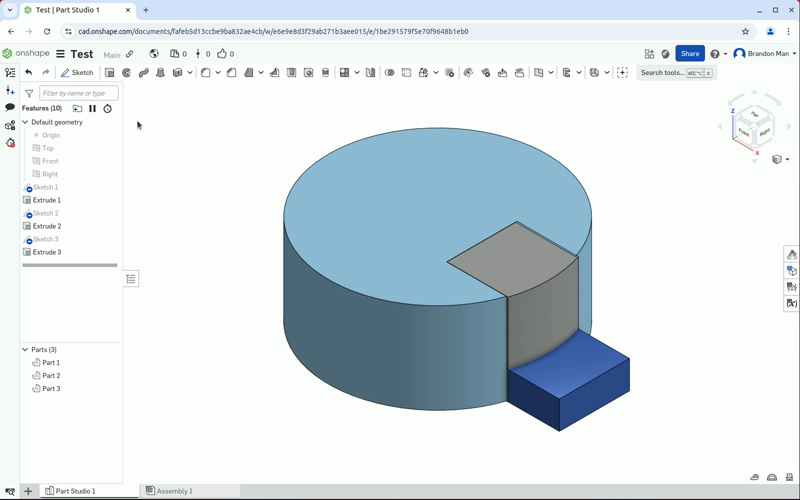
mouse_move(73, 189)
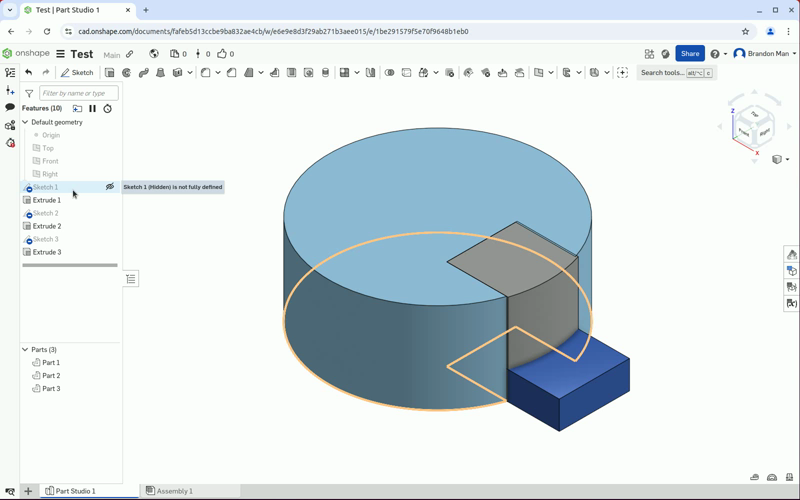
click(73, 189)